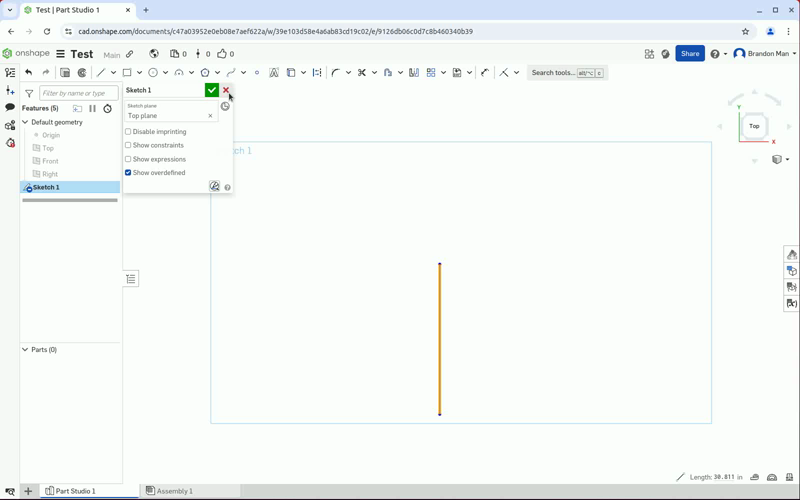
key(shift+h)
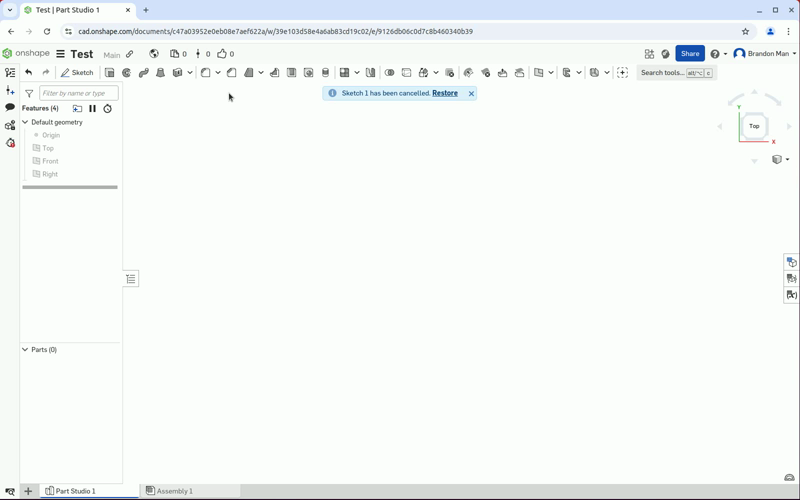
mouse_move(73, 352)
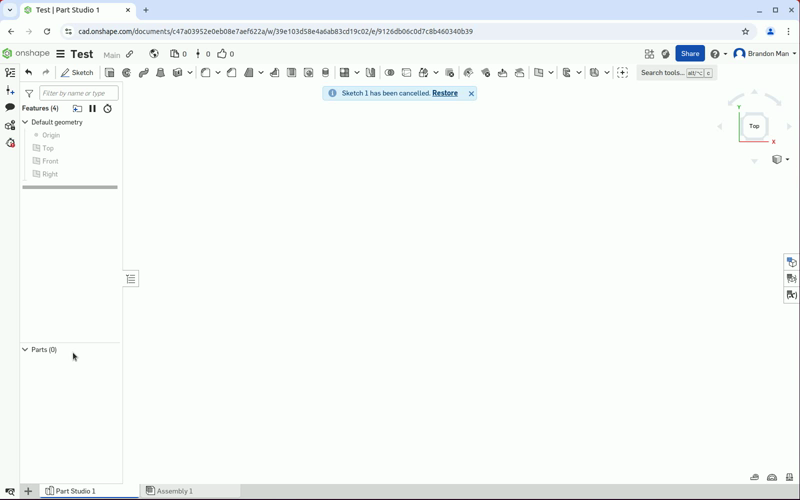
key(y)
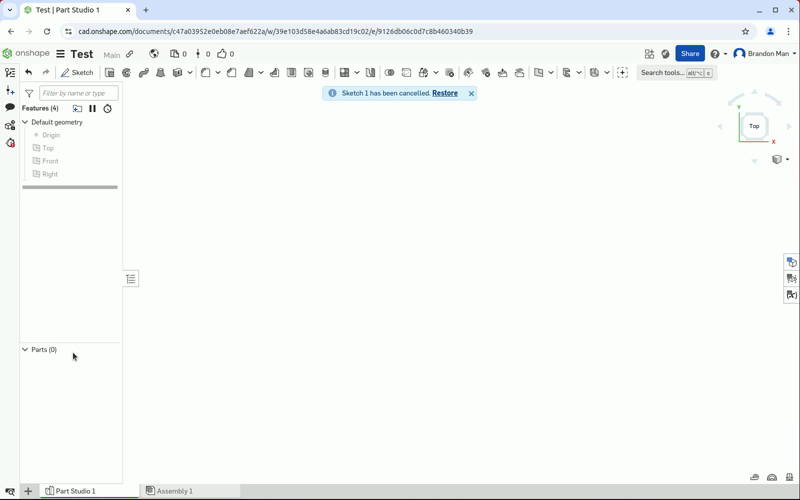
key(shift+p)
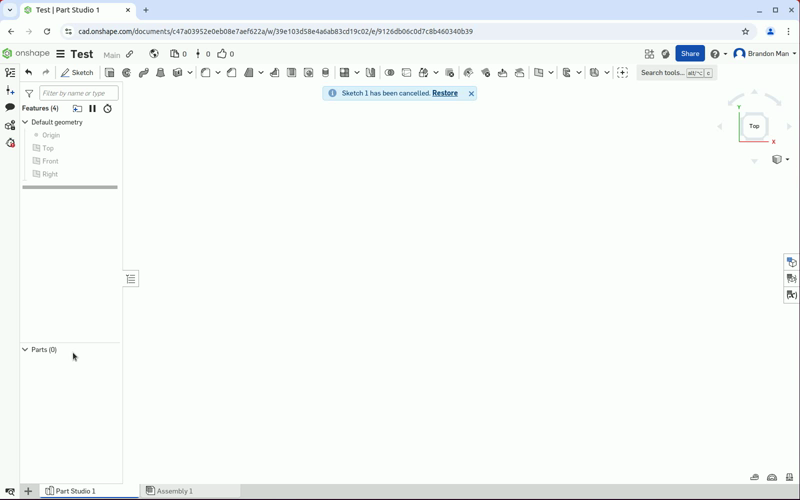
key(space)
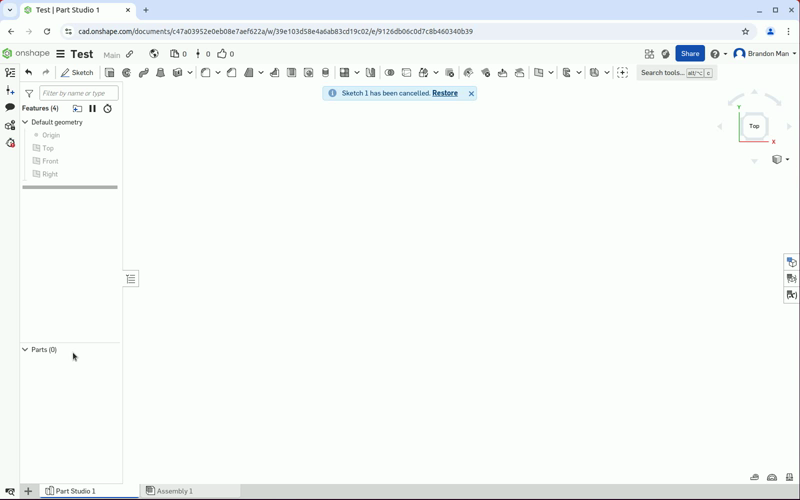
key_down(shift)
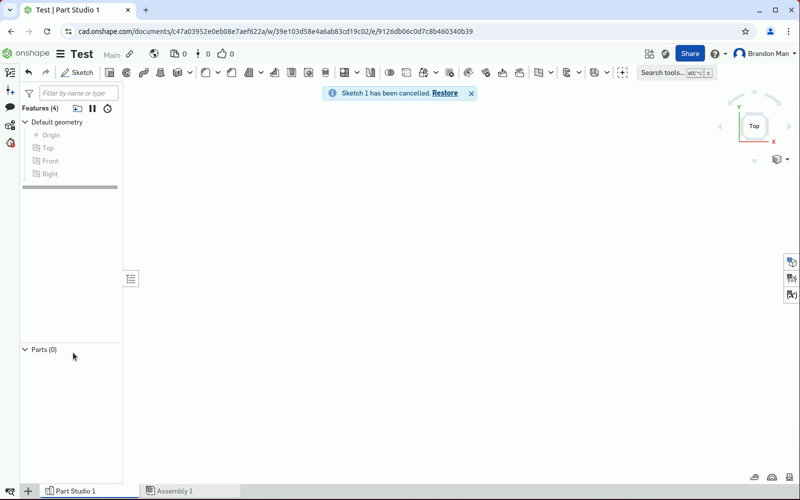
key(up)
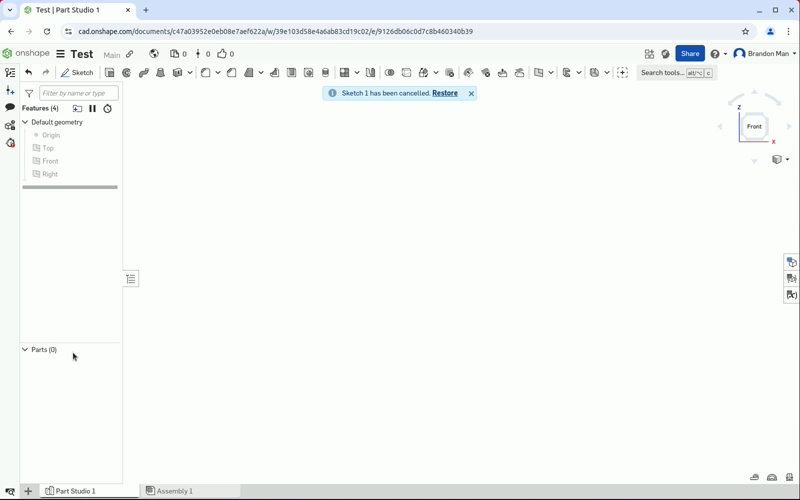
key_up(shift)
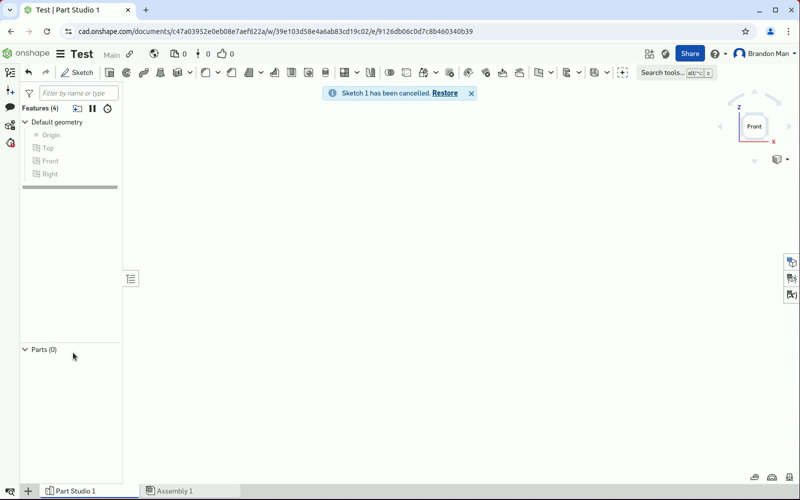
mouse_move(73, 352)
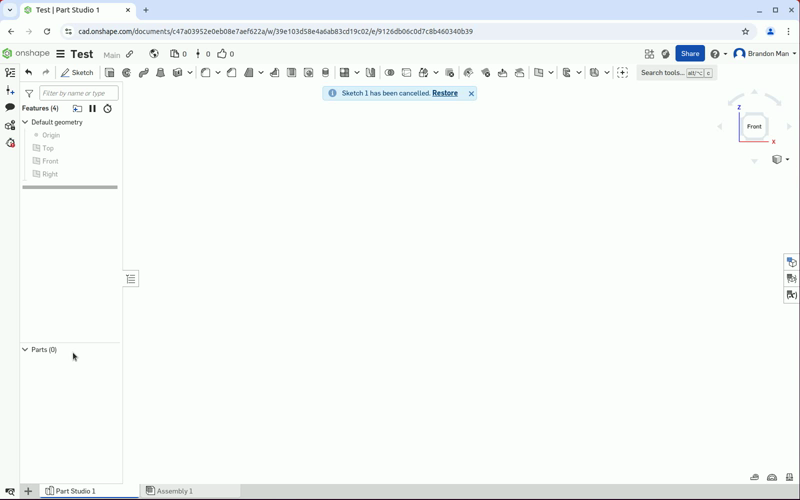
key(shift+y)
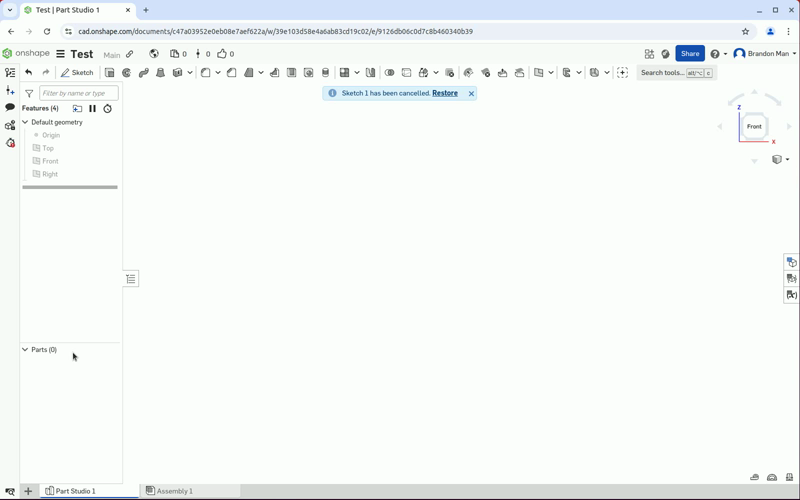
key(shift+s)
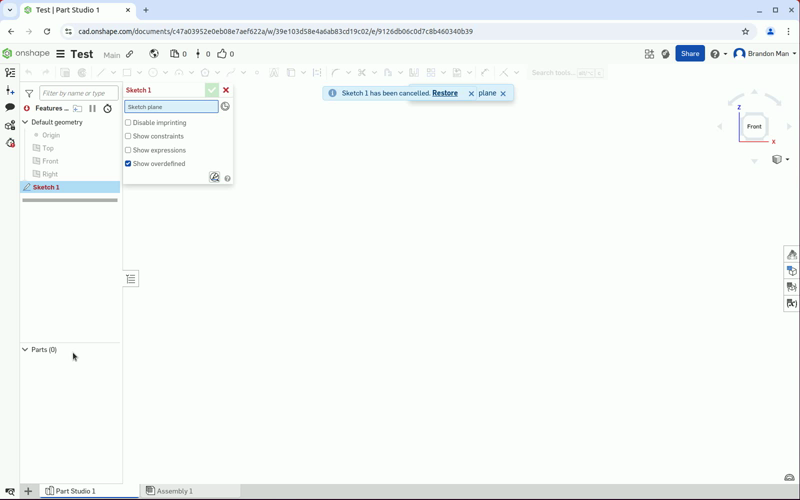
mouse_move(73, 163)
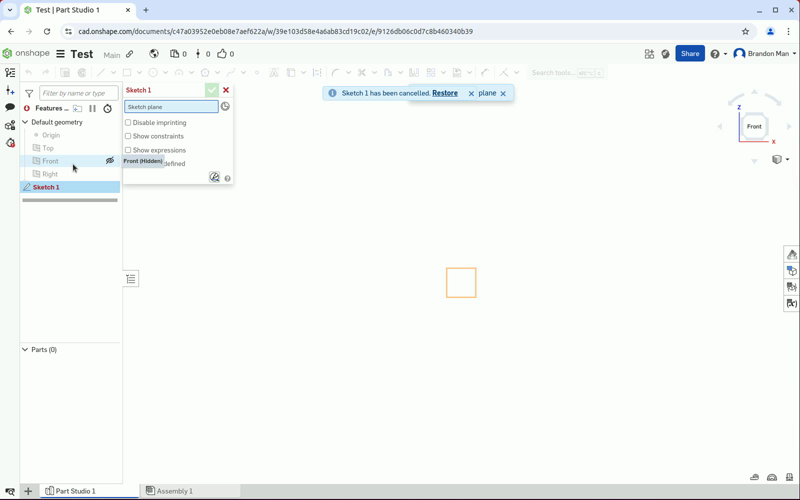
click(73, 163)
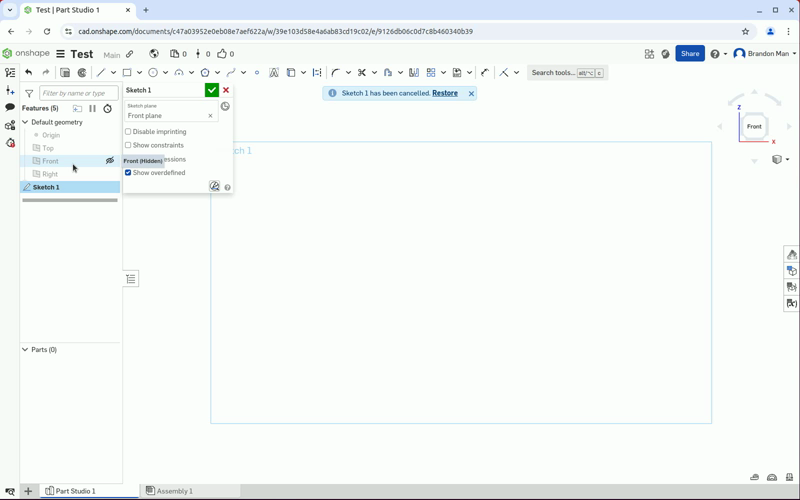
mouse_move(73, 352)
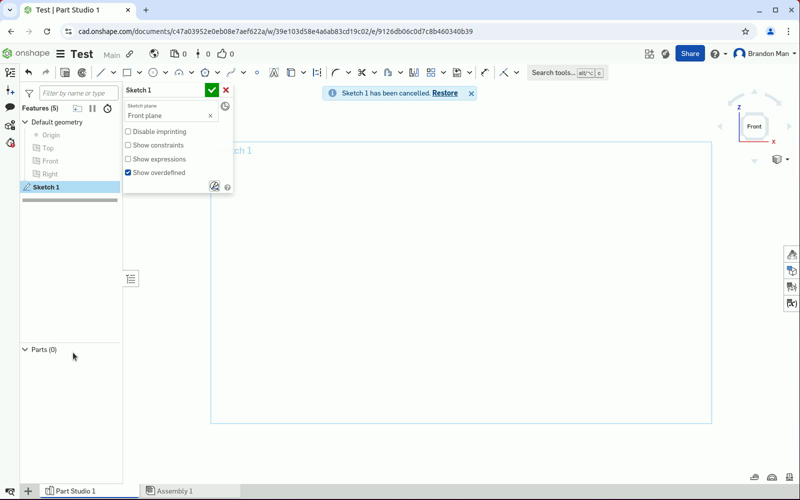
key(y)
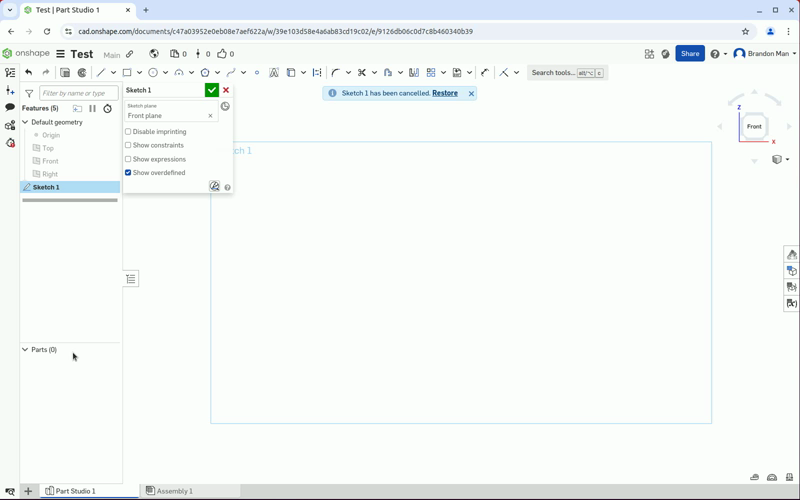
key(a)
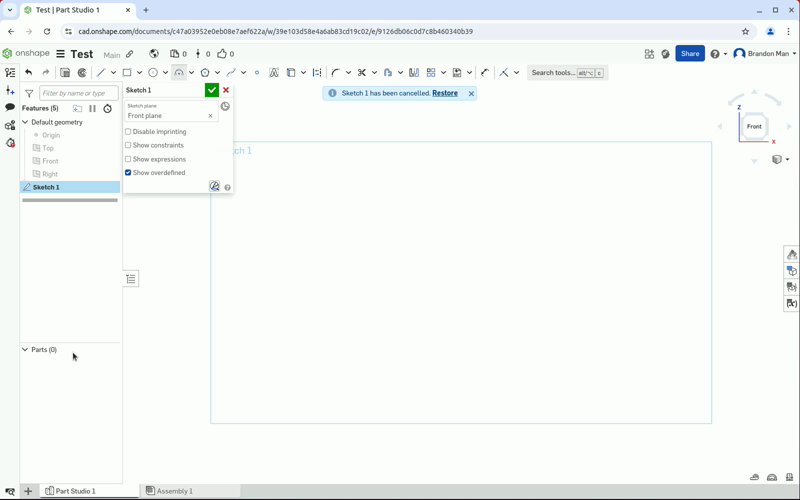
key_down(shift)
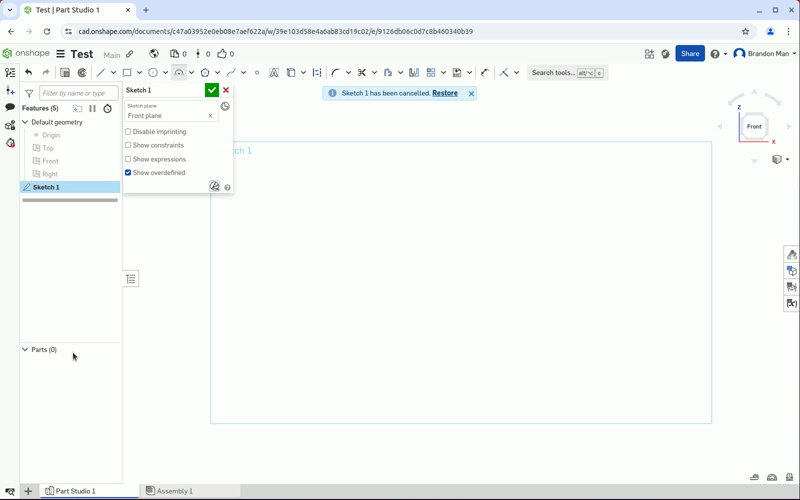
mouse_move(449, 278)
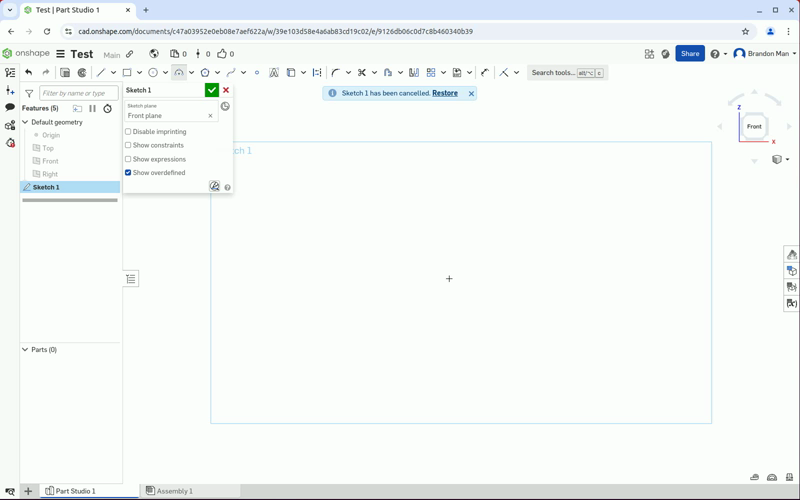
click(449, 278)
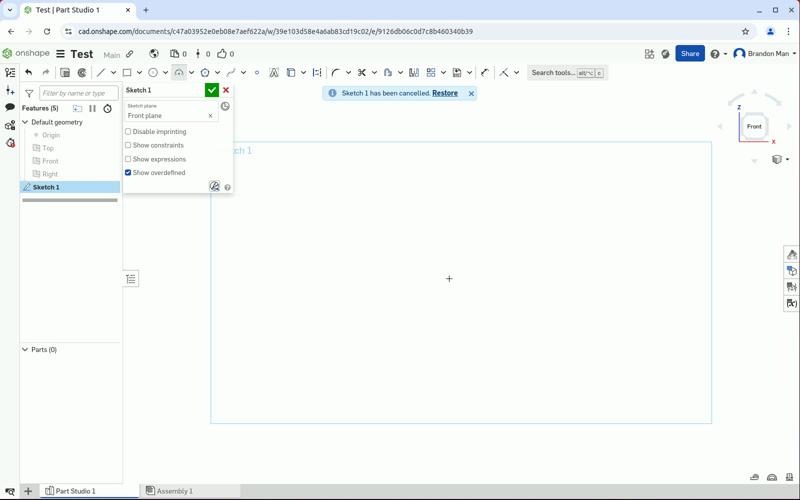
key_up(shift)
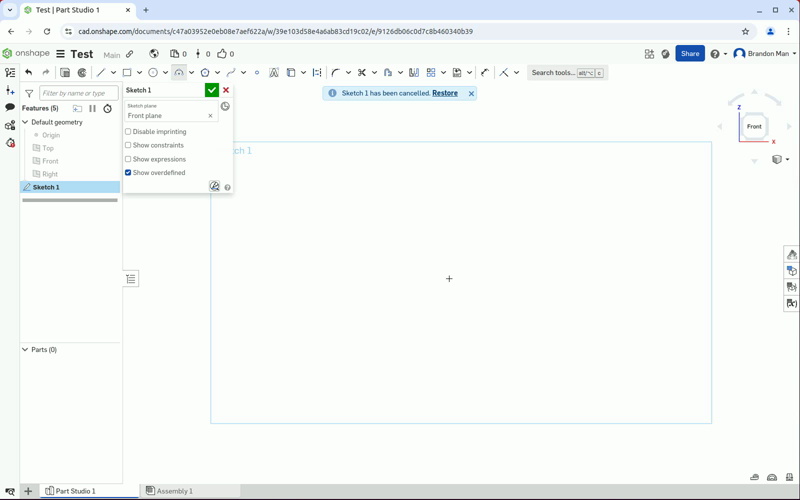
key_down(shift)
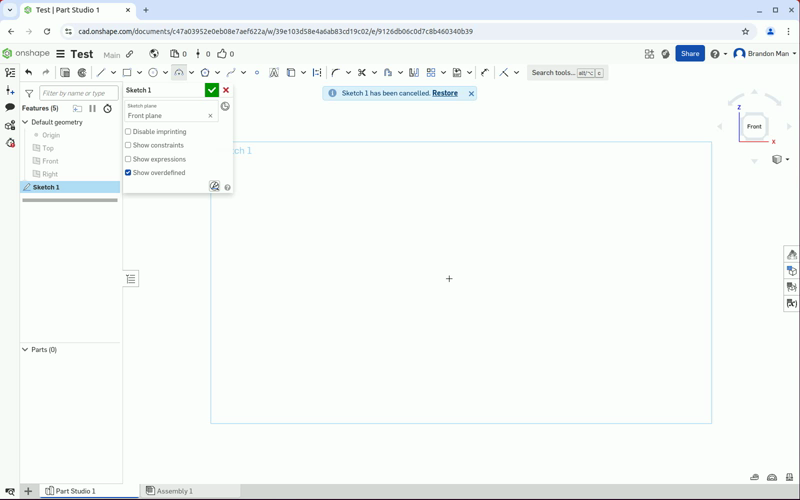
mouse_move(472, 283)
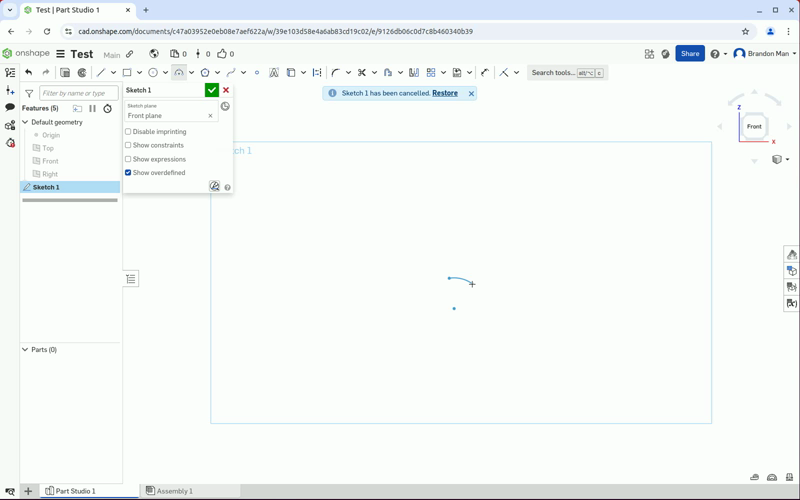
click(472, 283)
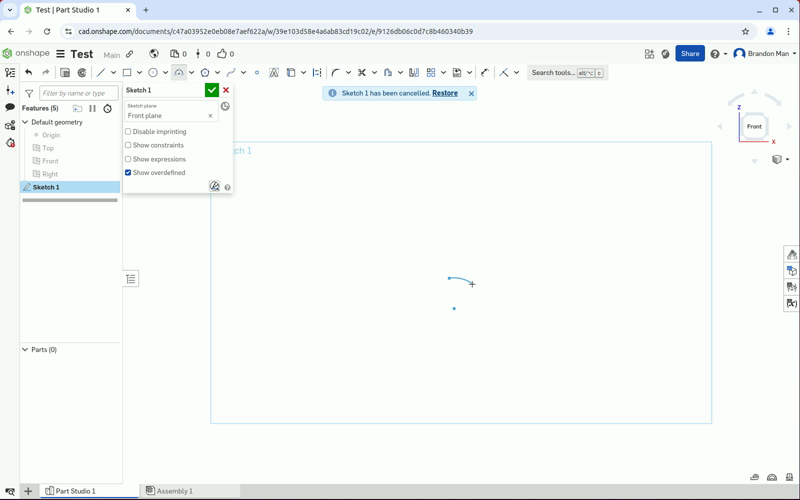
mouse_move(462, 271)
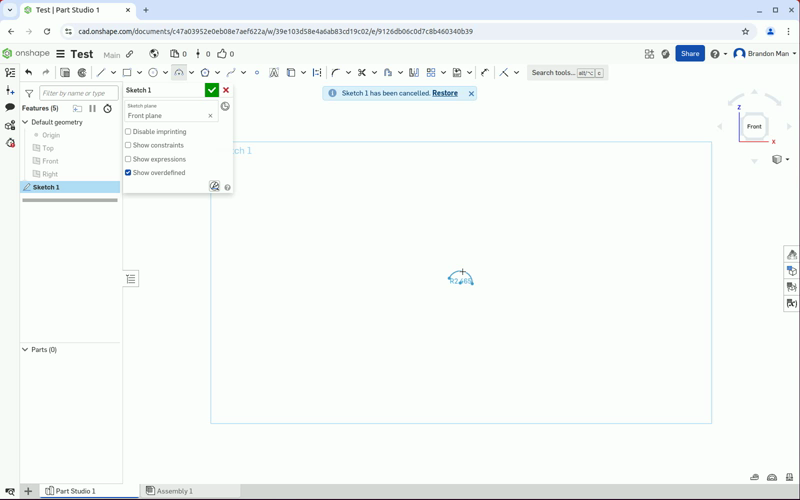
click(462, 271)
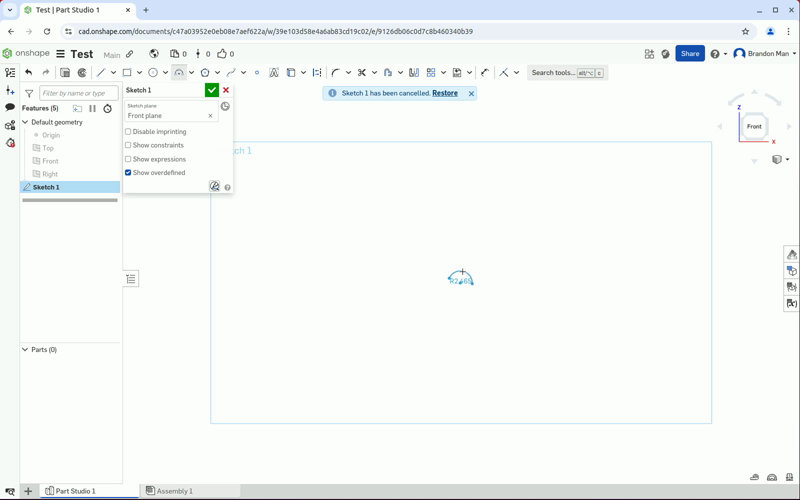
key_up(shift)
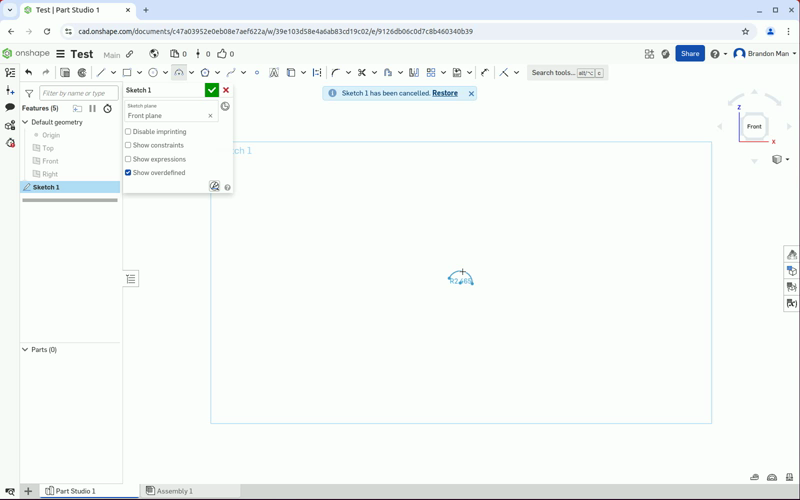
key(esc)
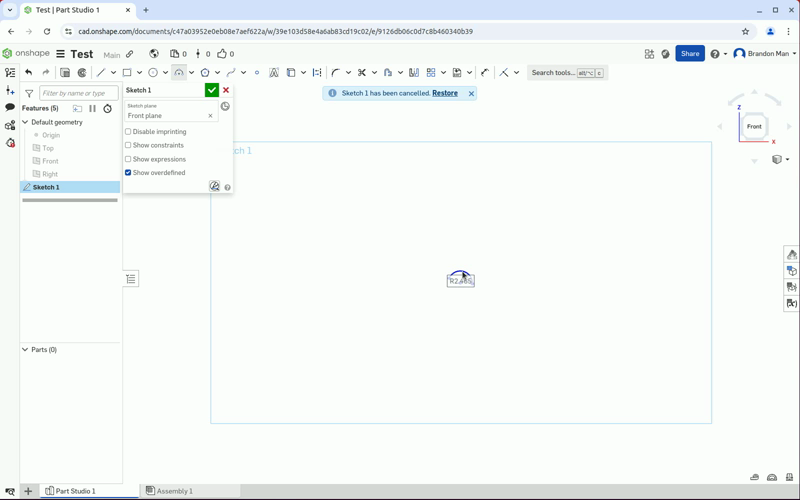
key(l)
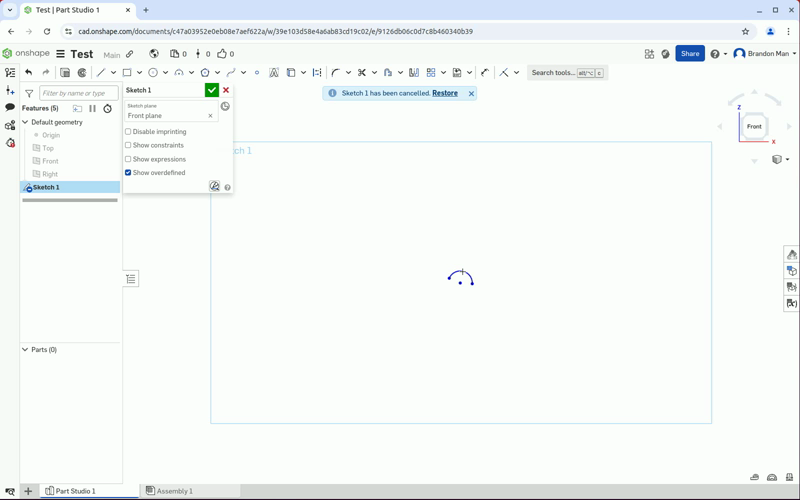
mouse_move(472, 283)
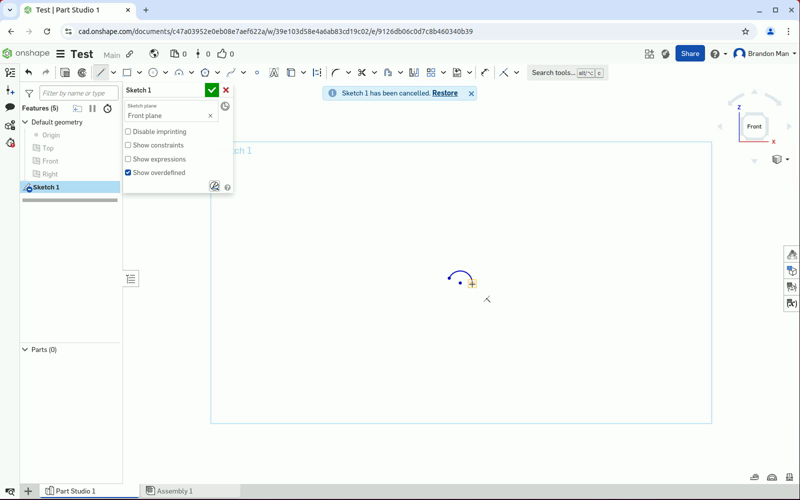
click(472, 283)
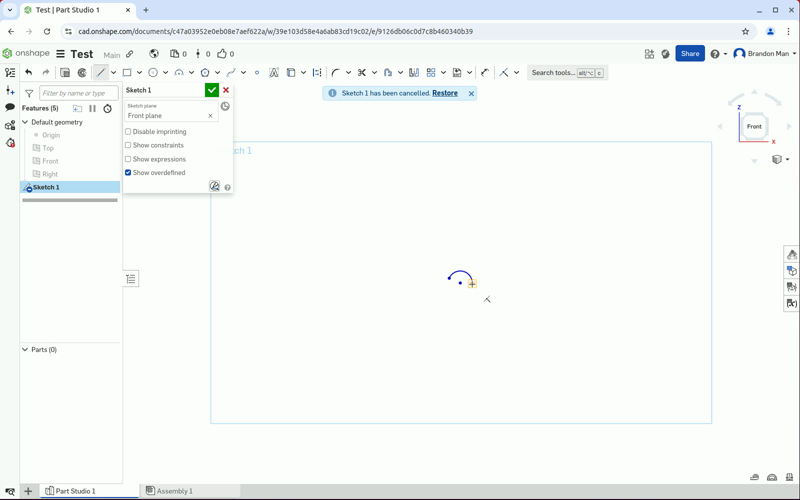
key_down(shift)
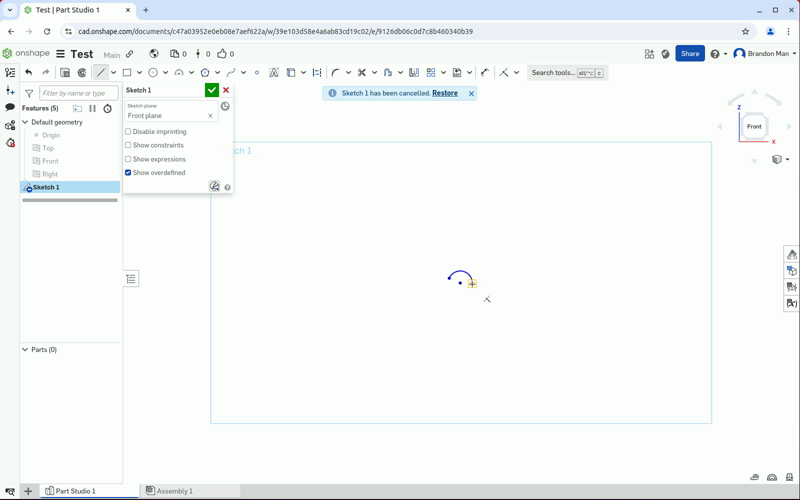
mouse_move(573, 283)
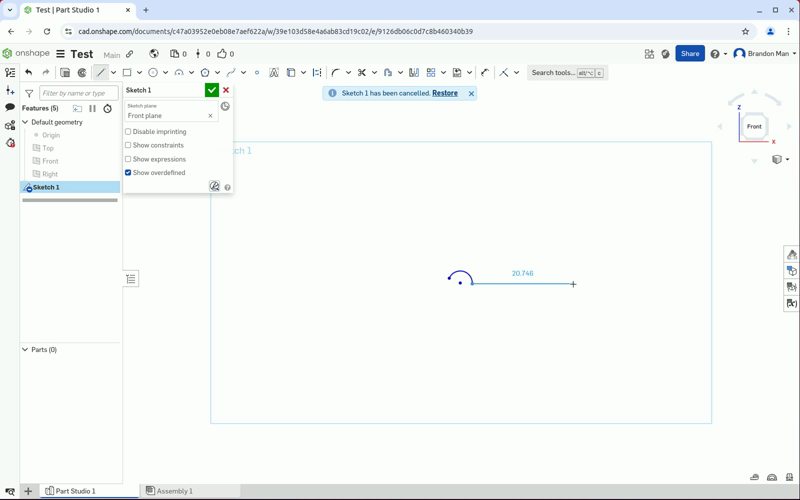
click(573, 283)
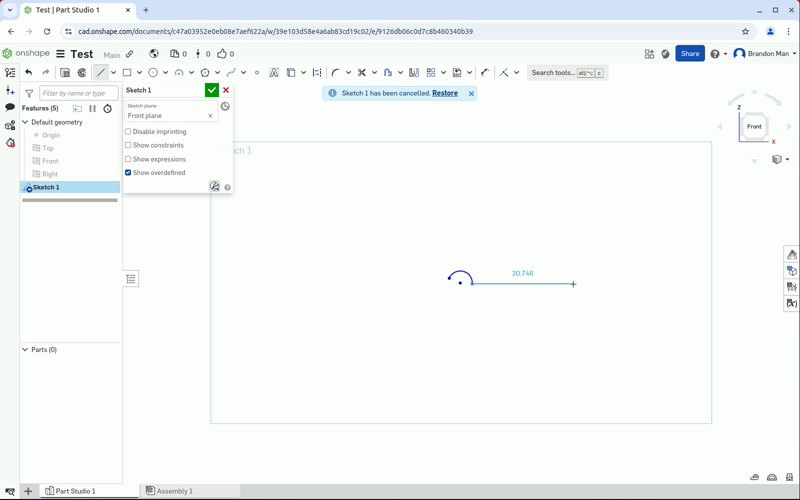
key_up(shift)
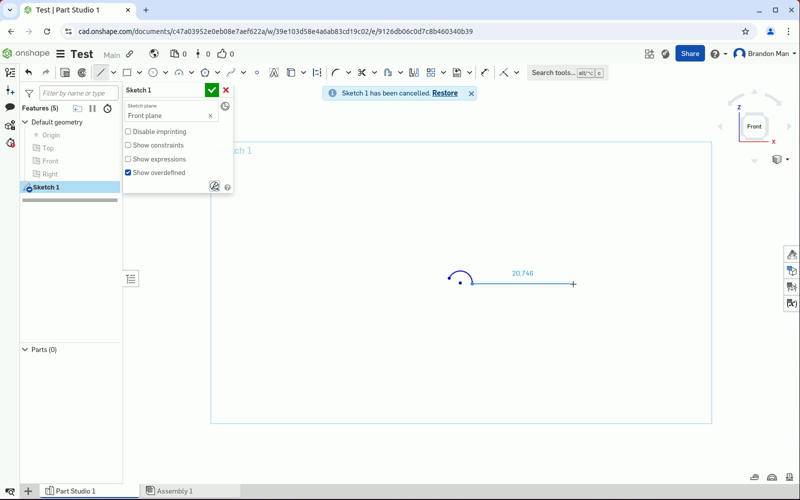
key(esc)
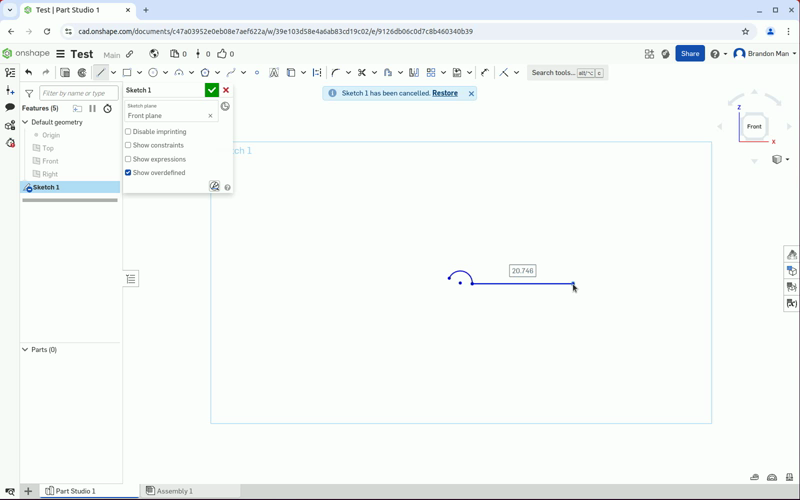
key(a)
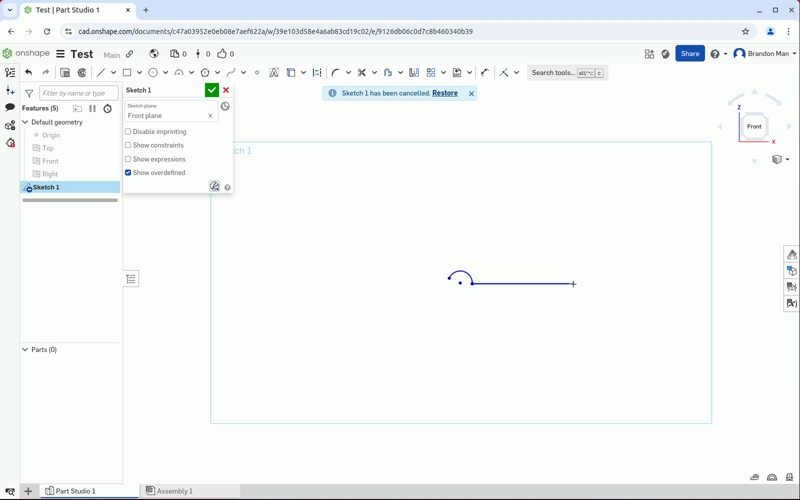
mouse_move(573, 283)
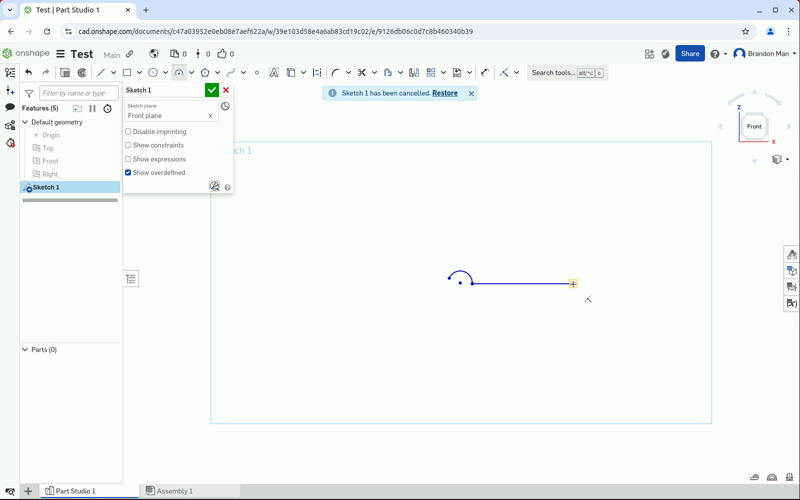
click(573, 283)
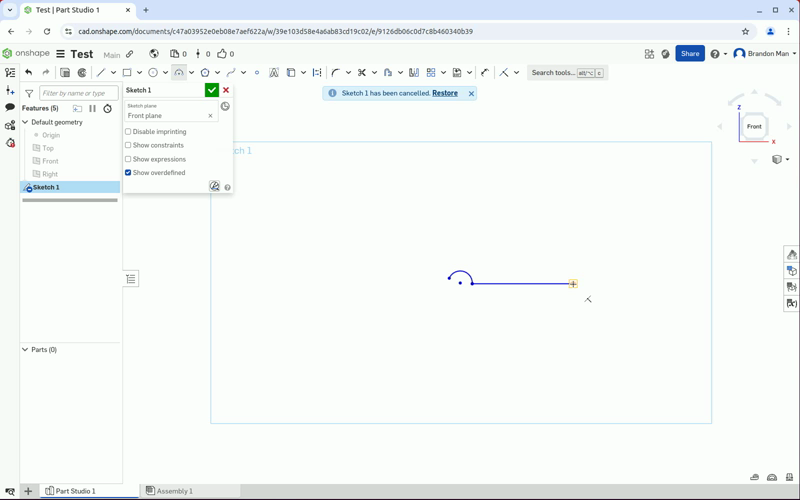
mouse_move(449, 278)
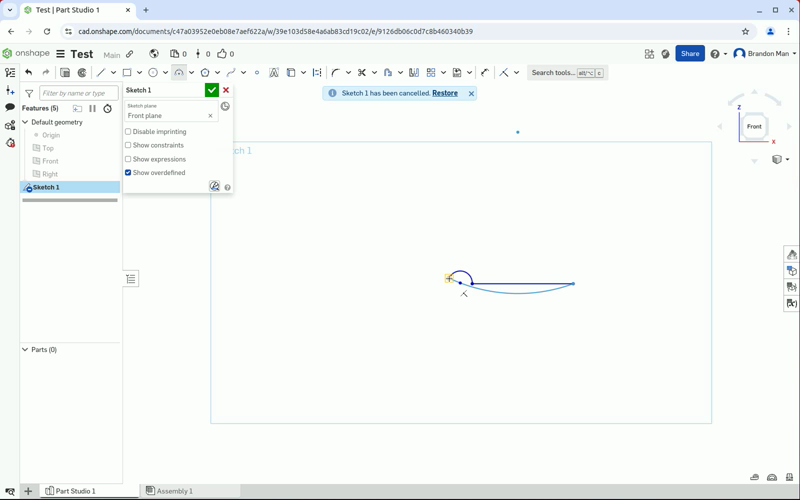
click(449, 278)
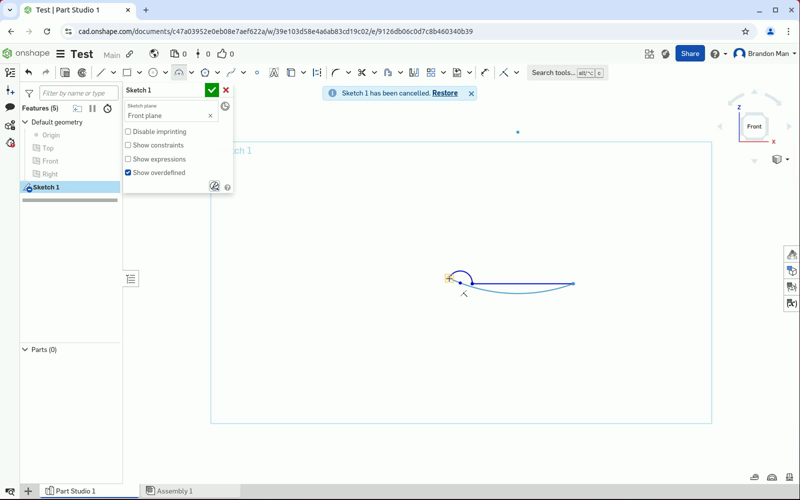
key_down(shift)
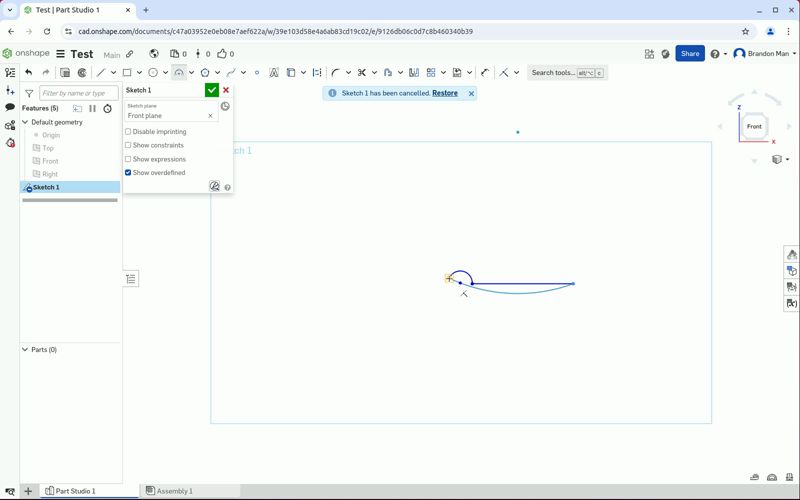
mouse_move(513, 230)
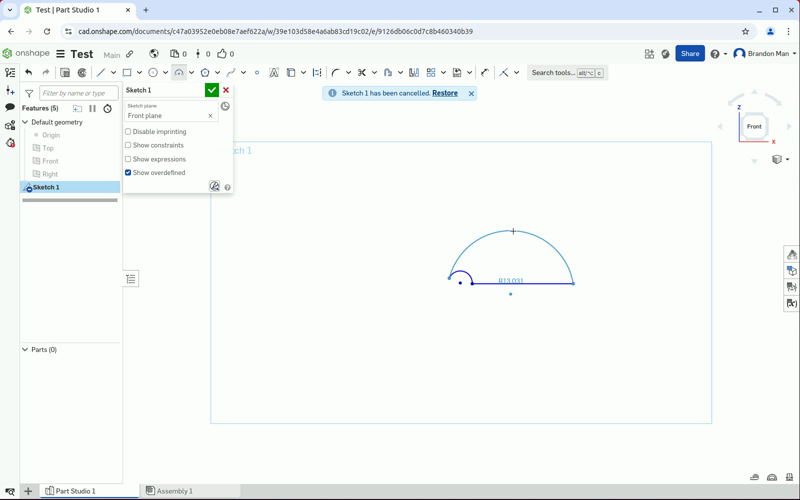
click(513, 230)
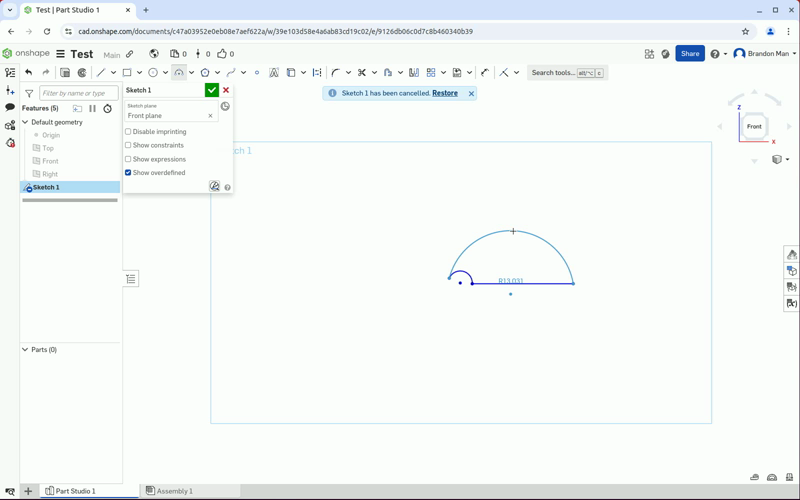
key_up(shift)
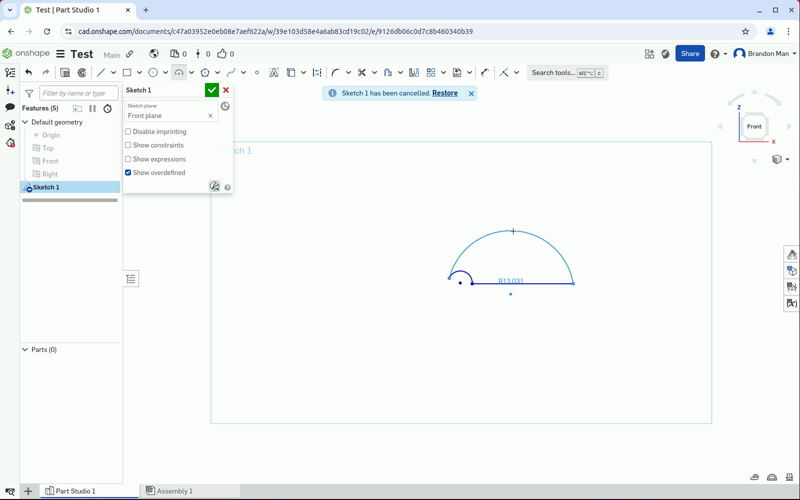
key(esc)
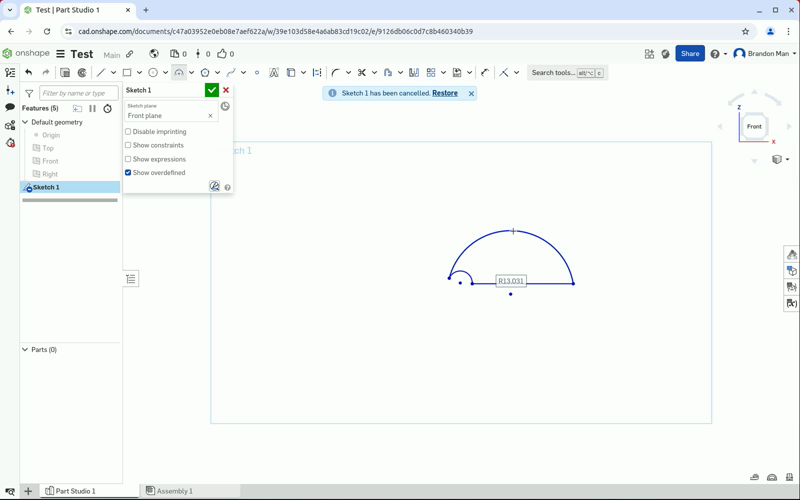
key(c)
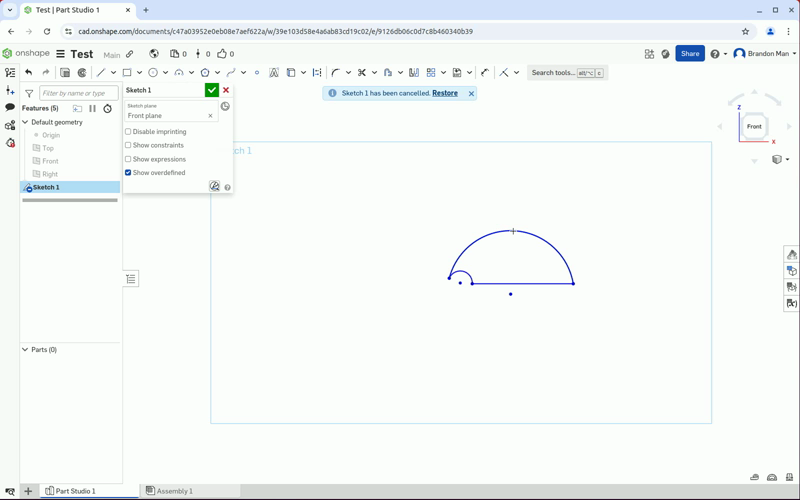
key_down(shift)
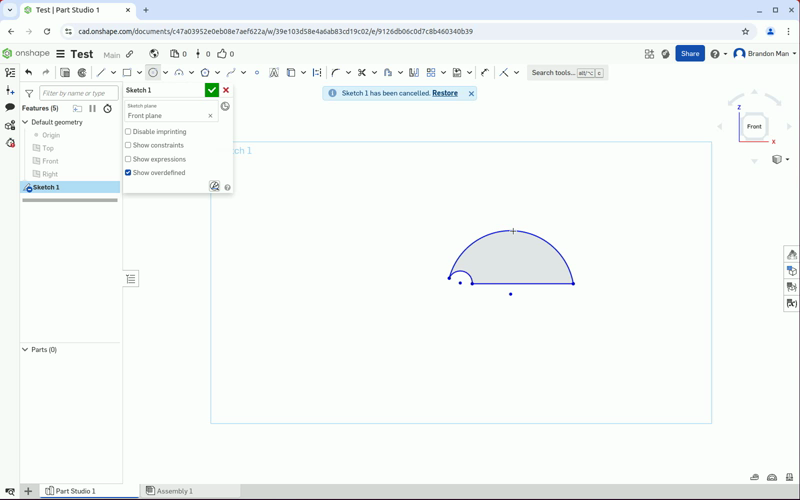
mouse_move(556, 273)
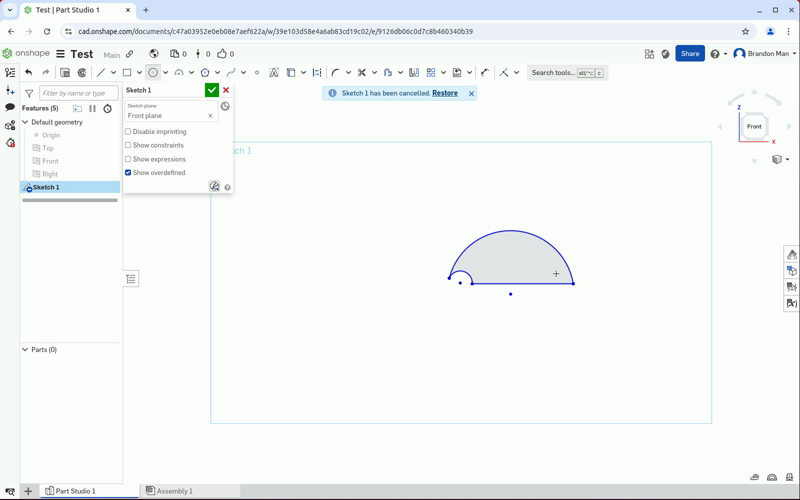
click(556, 273)
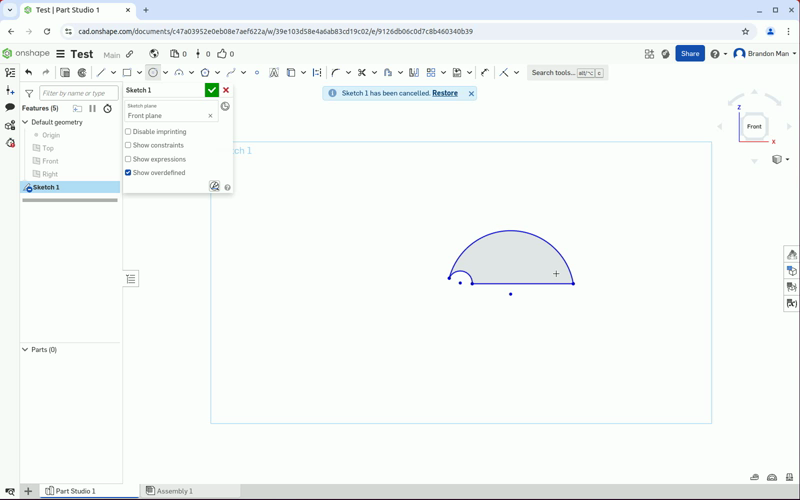
key_up(shift)
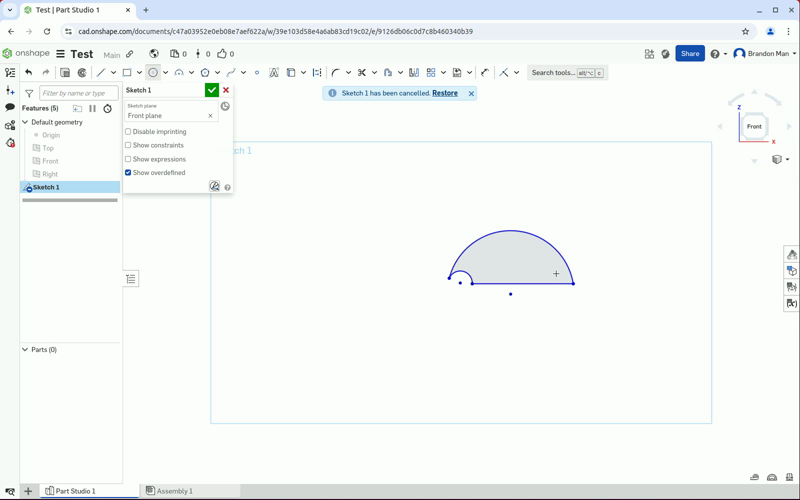
mouse_move(561, 273)
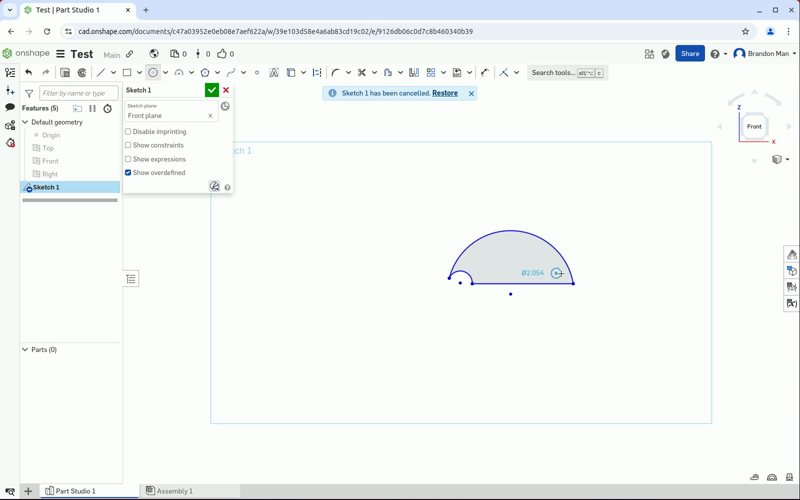
click(561, 273)
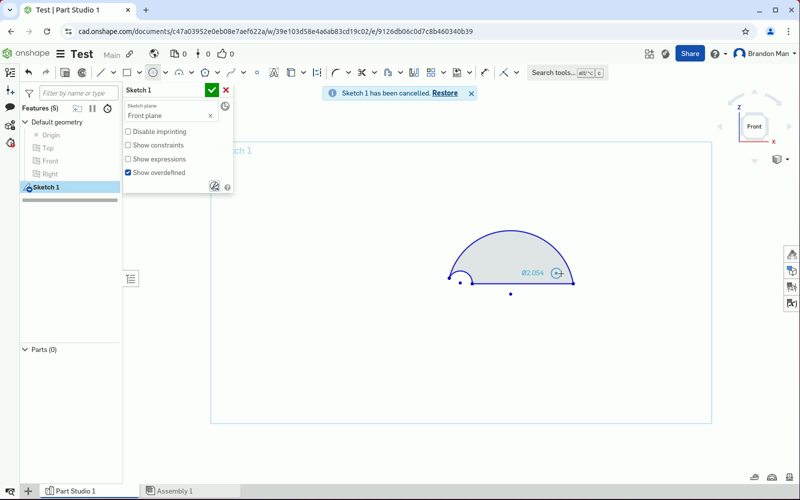
key(esc)
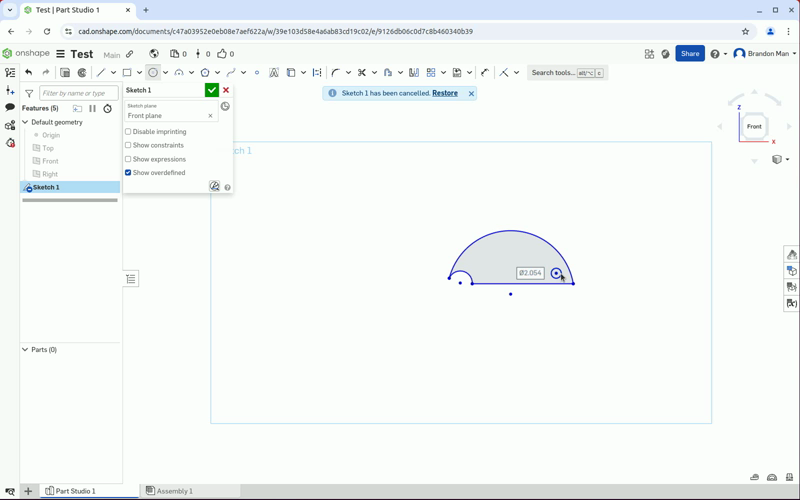
mouse_move(542, 276)
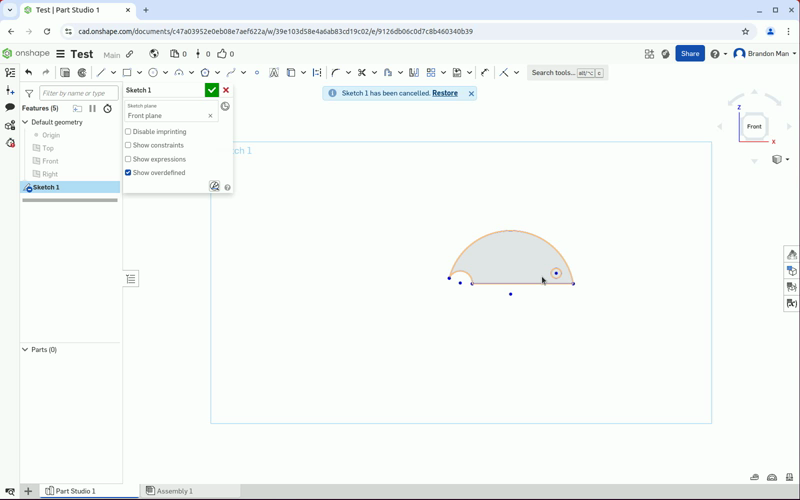
click(542, 276)
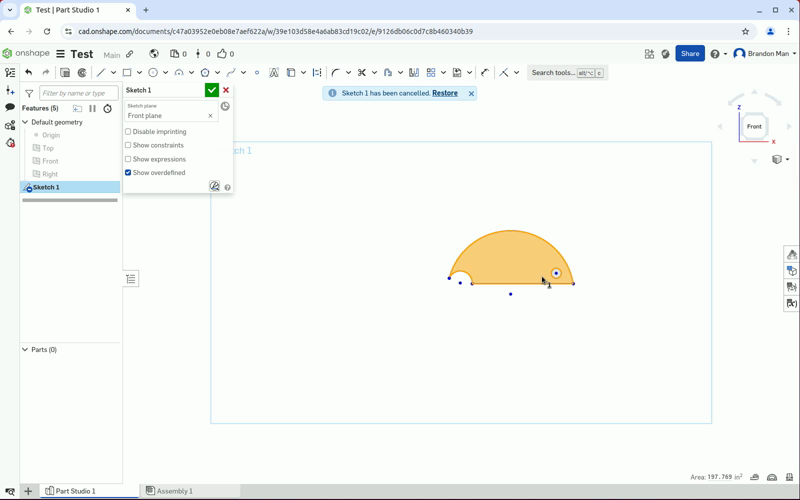
mouse_move(73, 352)
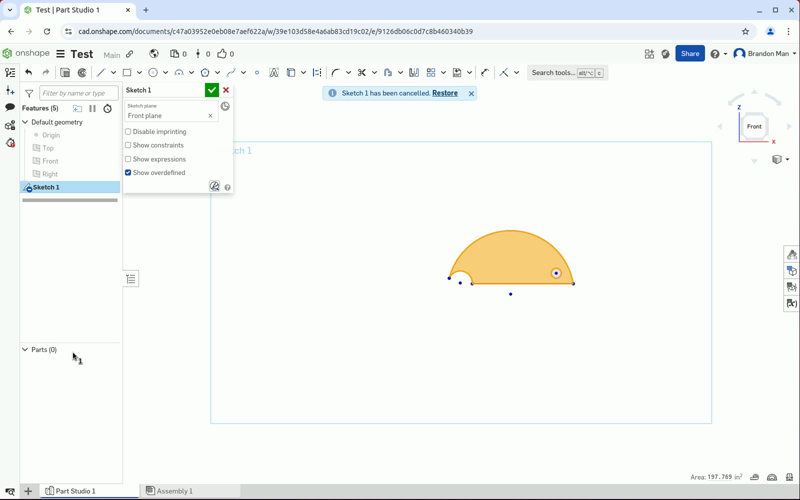
key(shift+y)
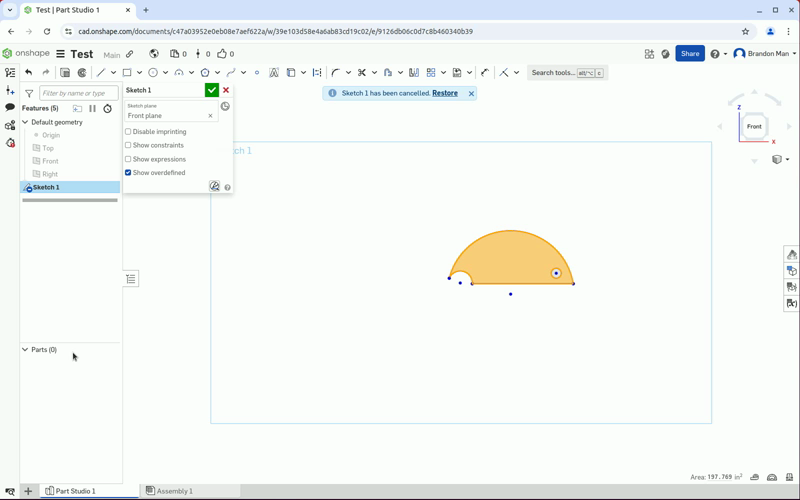
key(shift+e)
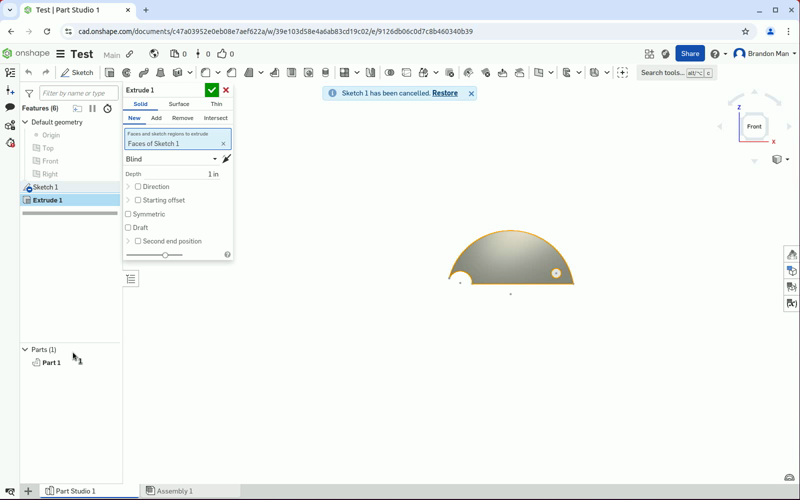
mouse_move(143, 106)
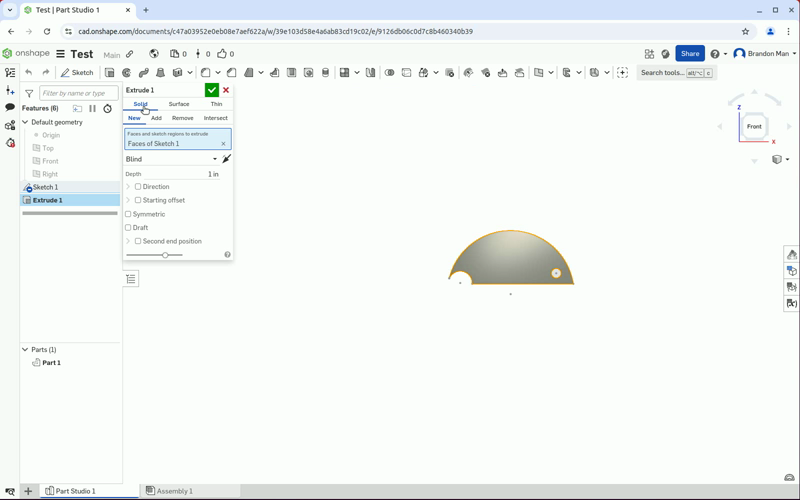
click(143, 106)
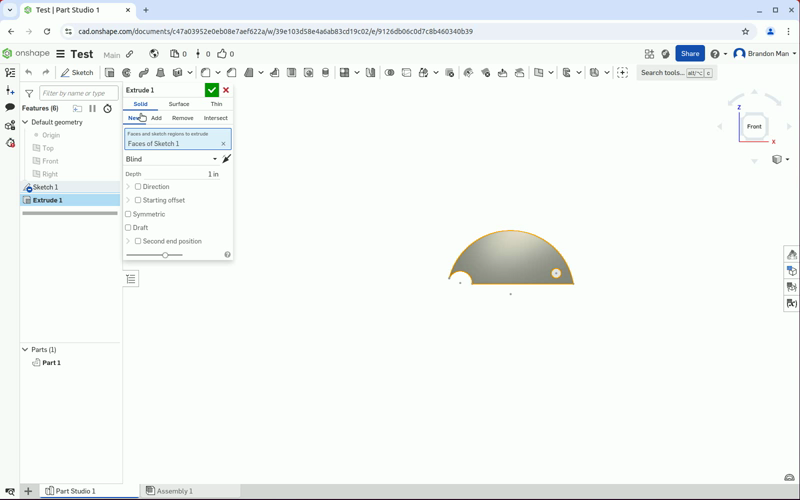
mouse_move(137, 120)
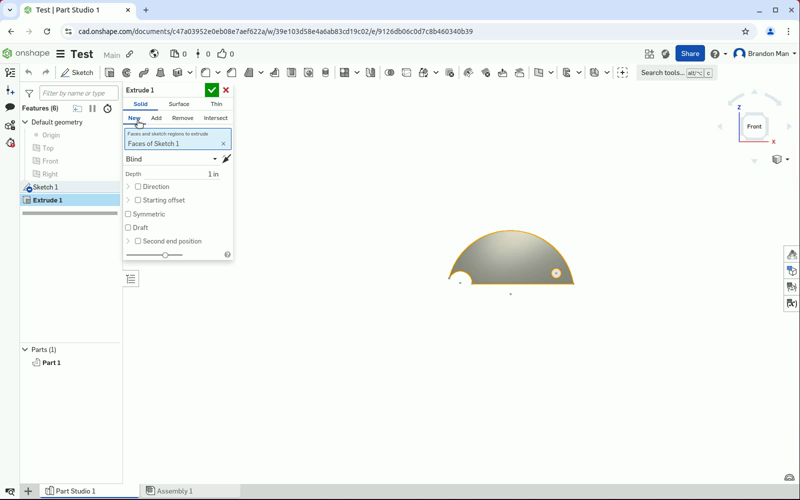
click(137, 120)
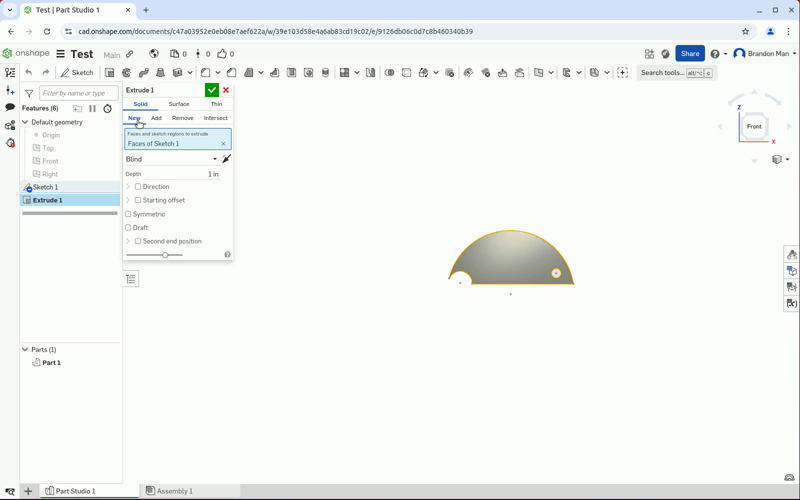
key(tab, 4)
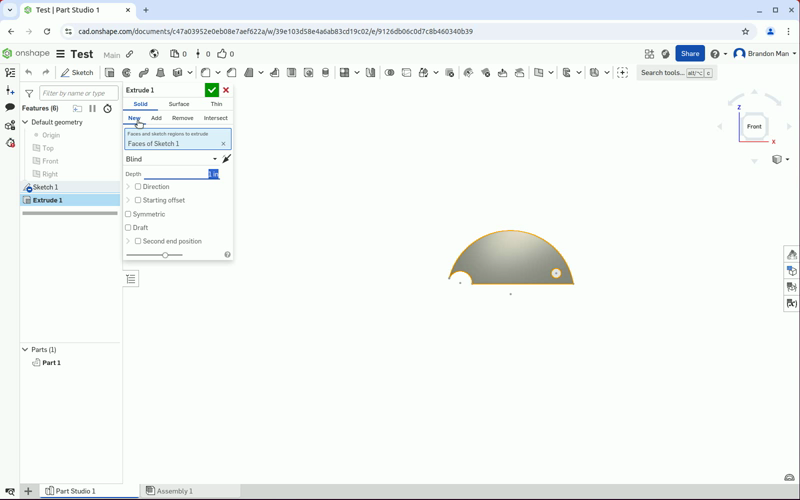
text(11.554)
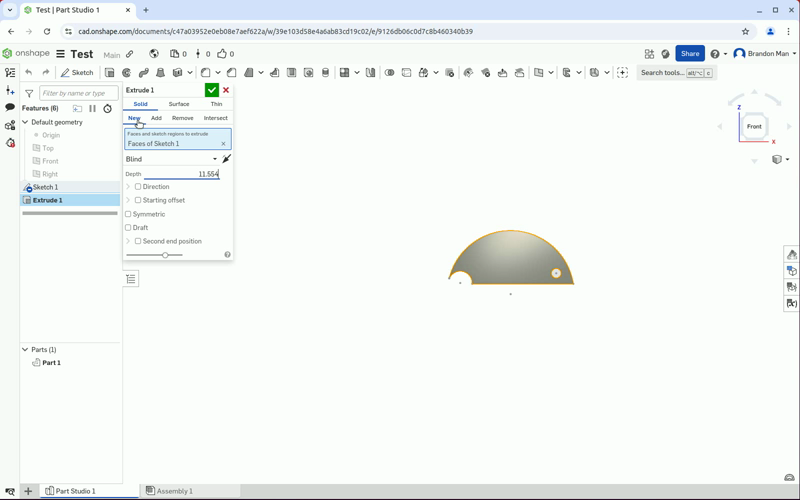
key(enter)
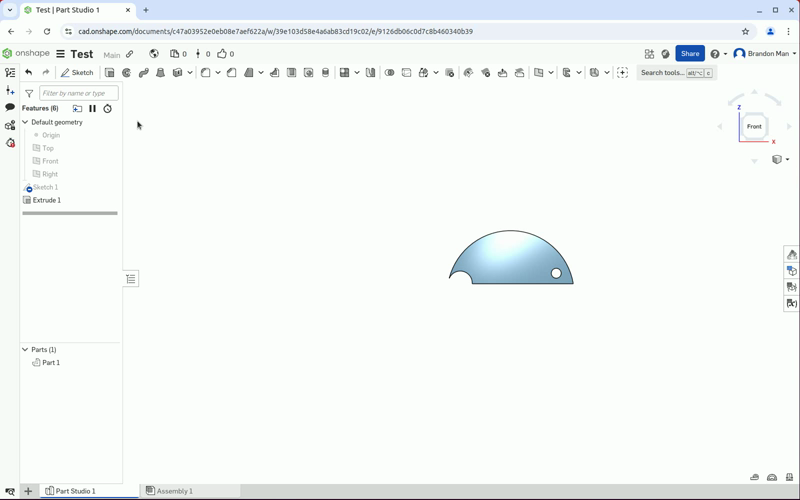
key(shift+h)
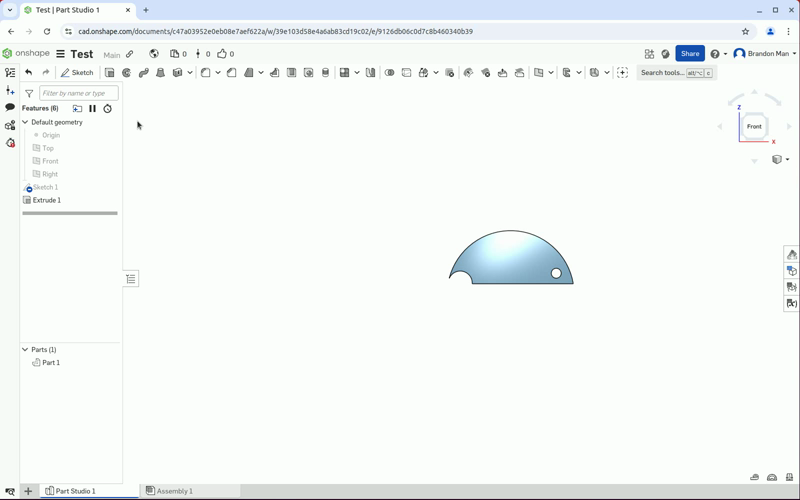
key(shift+h)
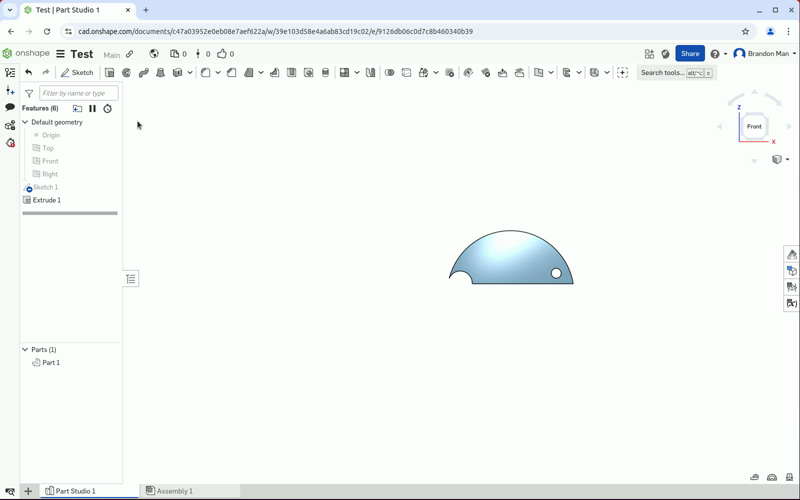
mouse_move(73, 189)
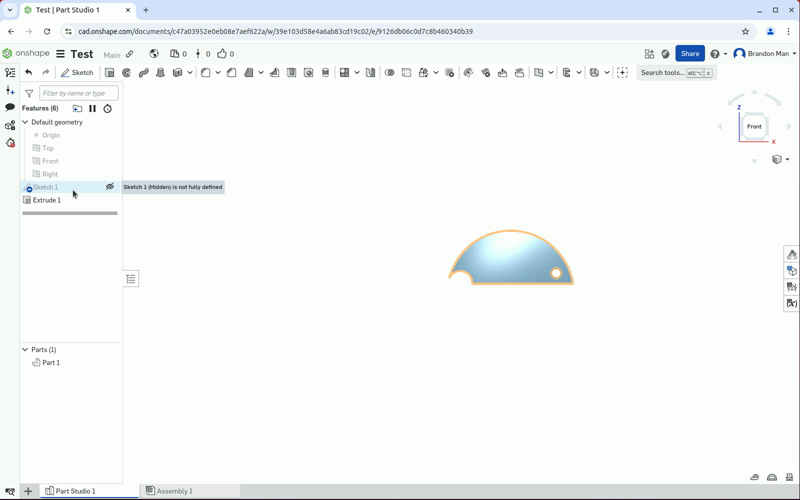
click(73, 189)
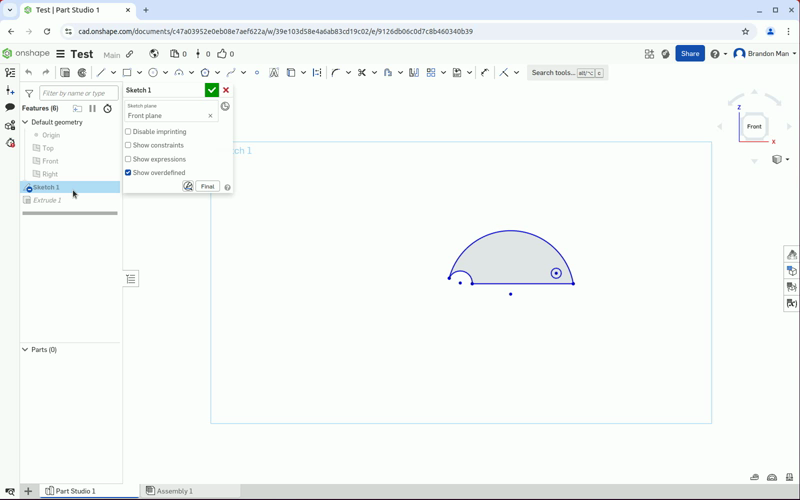
mouse_move(229, 92)
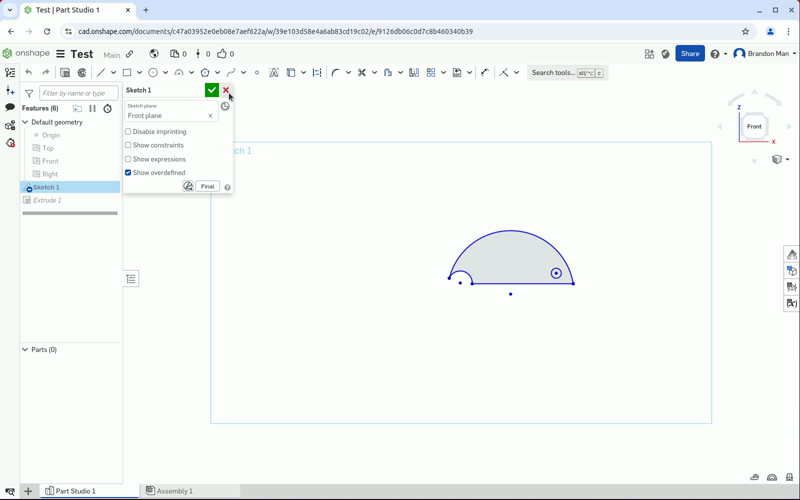
click(229, 92)
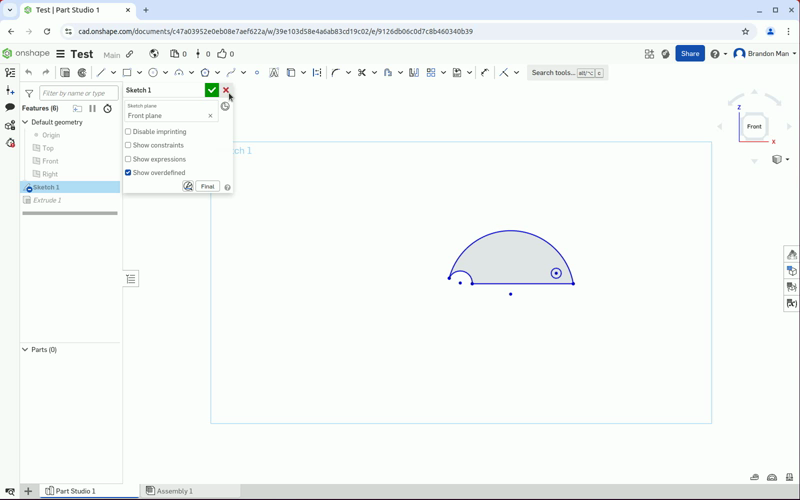
key(shift+s)
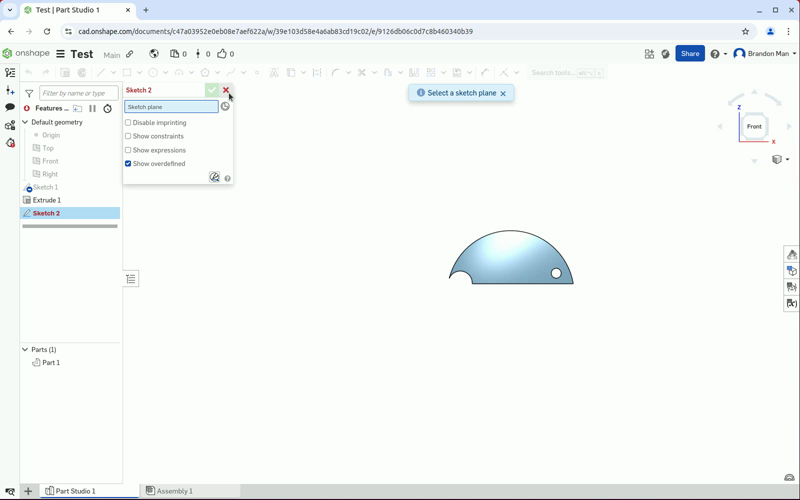
mouse_move(73, 163)
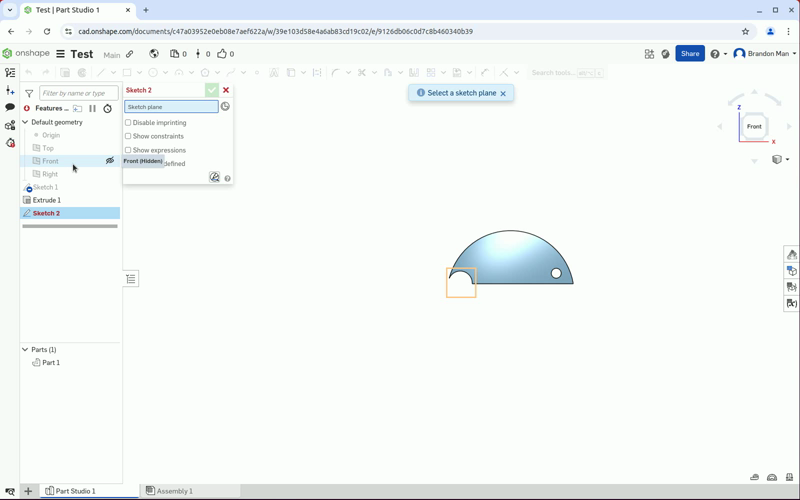
click(73, 163)
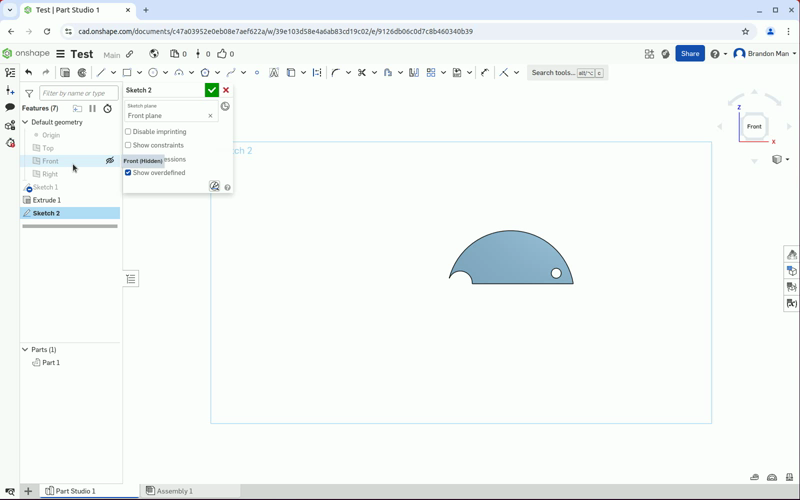
mouse_move(73, 352)
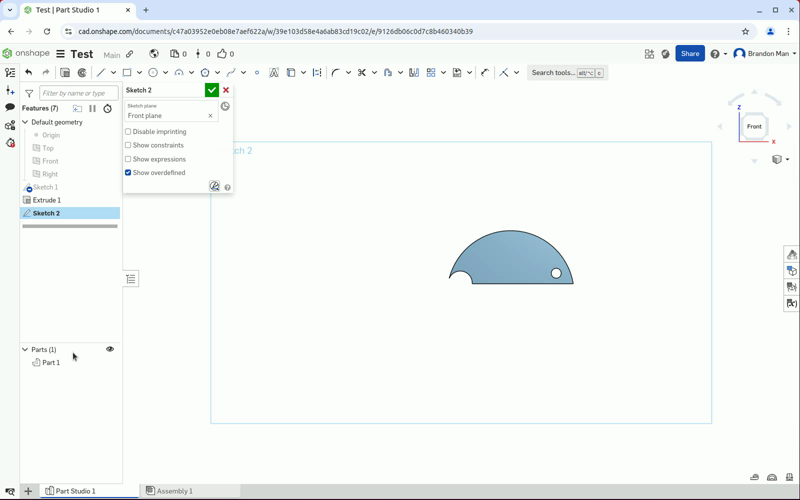
key(y)
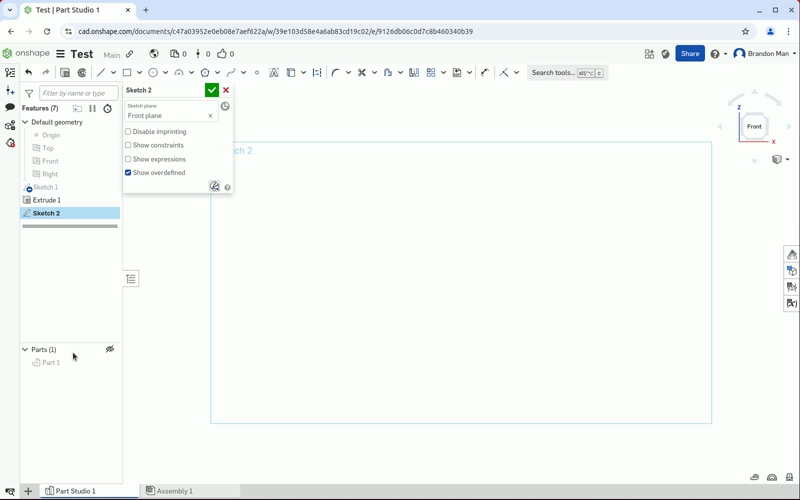
key(a)
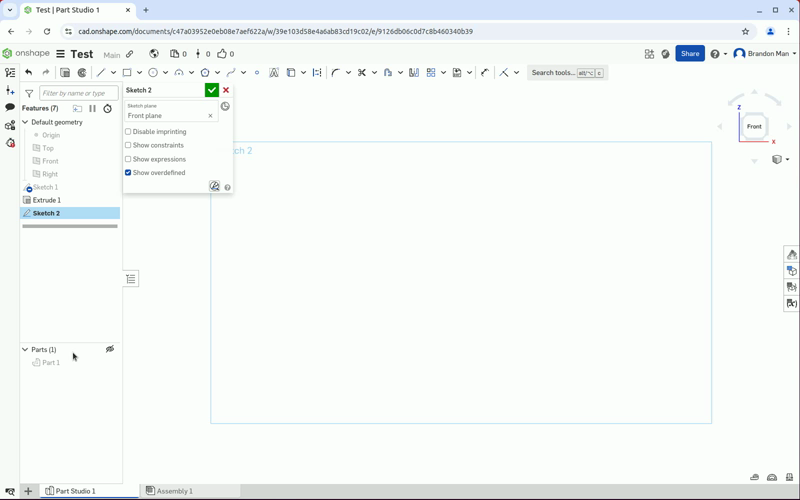
key_down(shift)
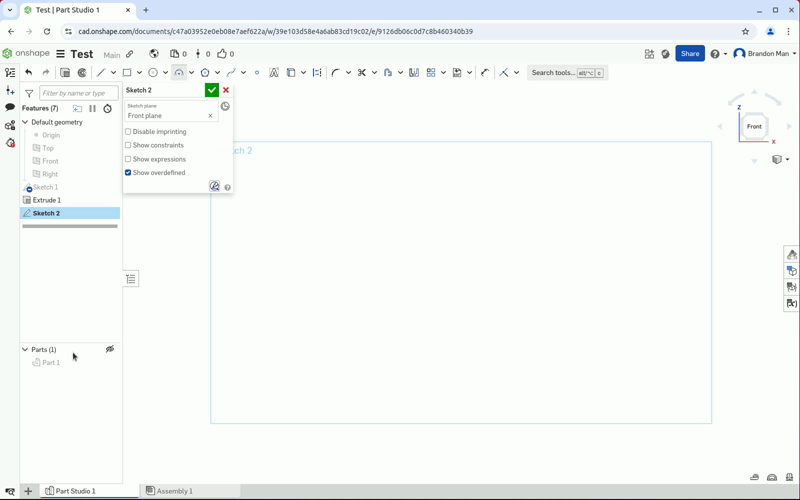
mouse_move(449, 278)
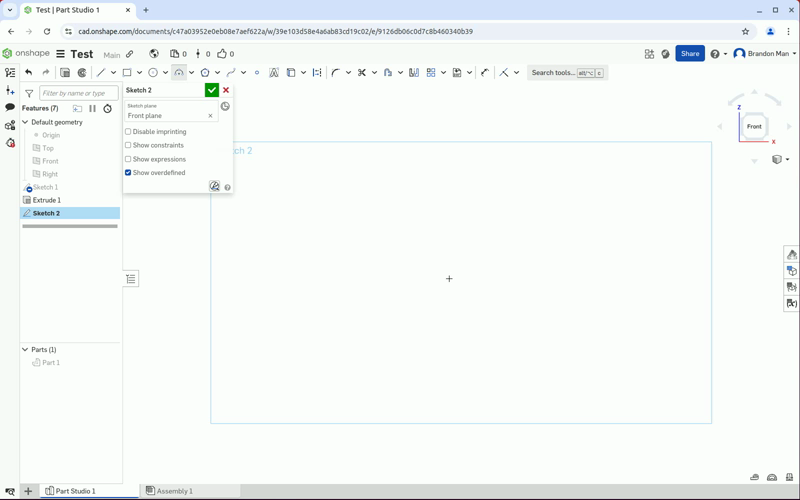
click(449, 278)
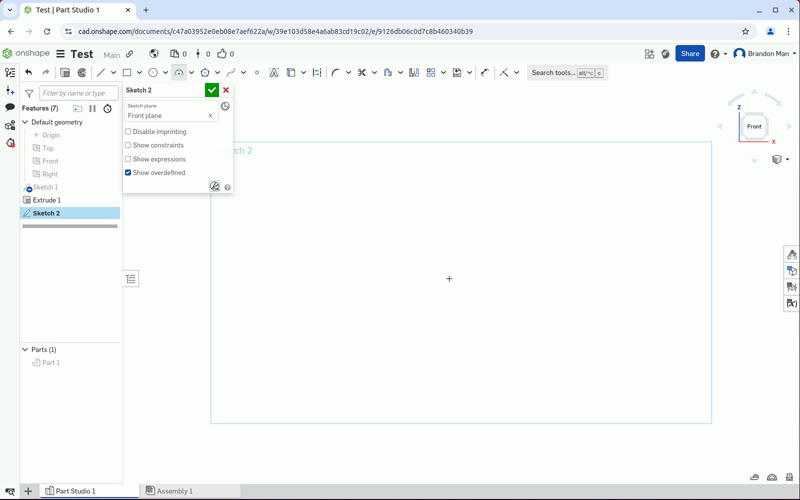
key_up(shift)
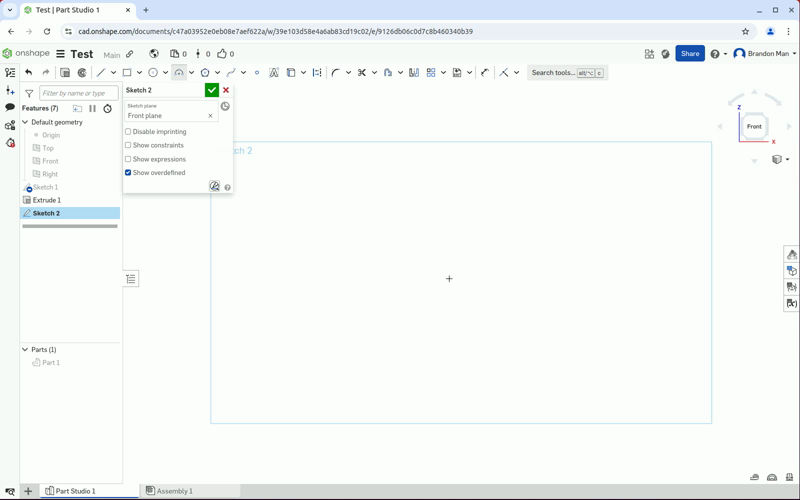
key_down(shift)
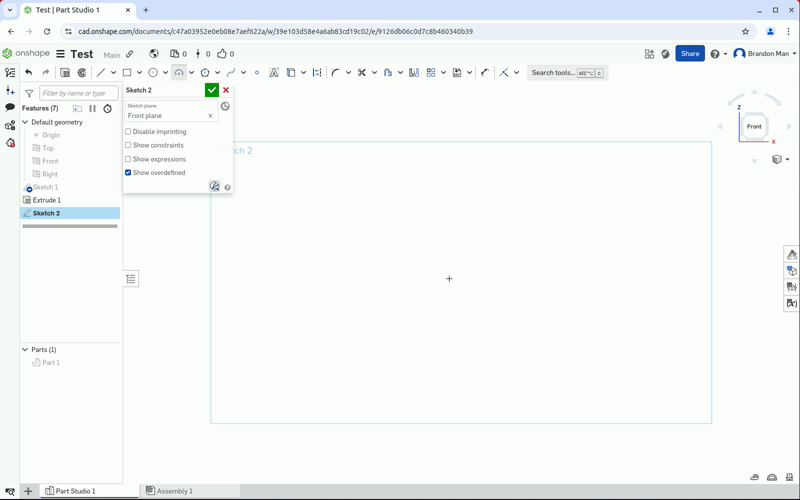
mouse_move(472, 283)
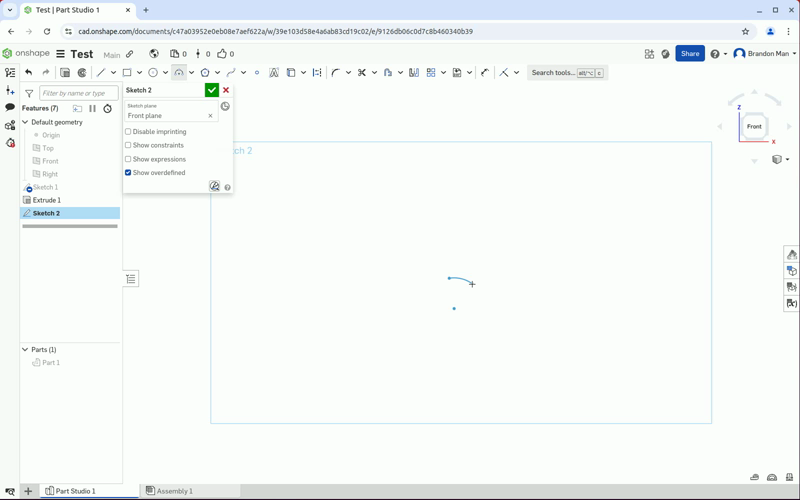
click(472, 283)
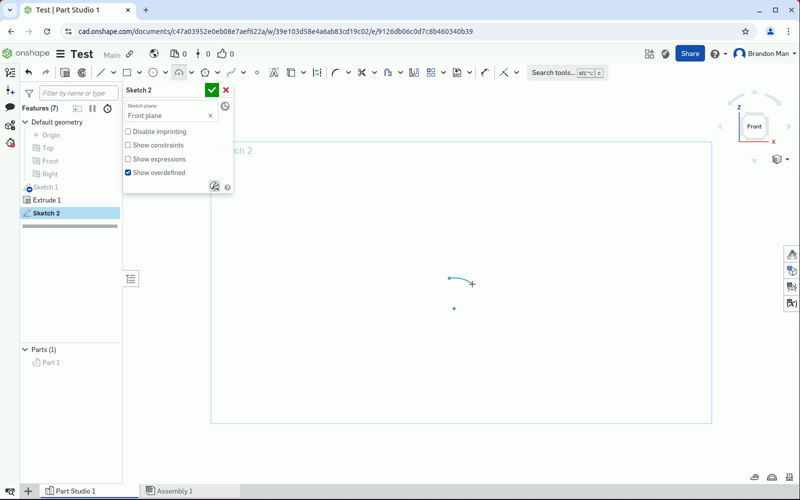
mouse_move(462, 271)
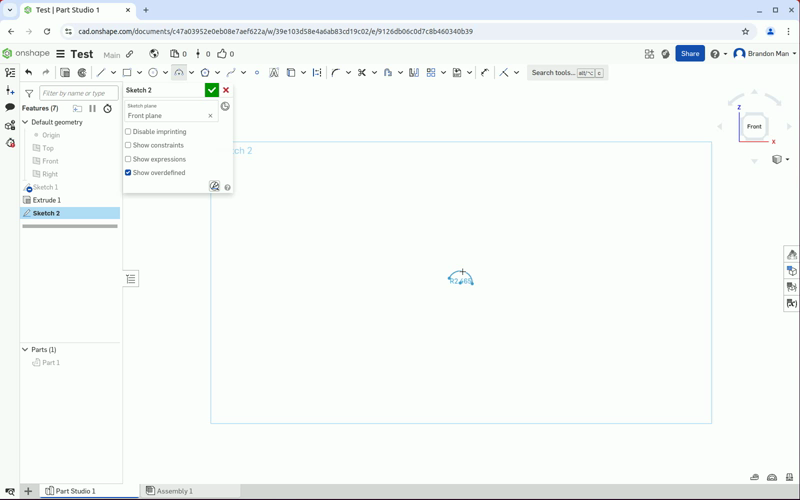
click(462, 271)
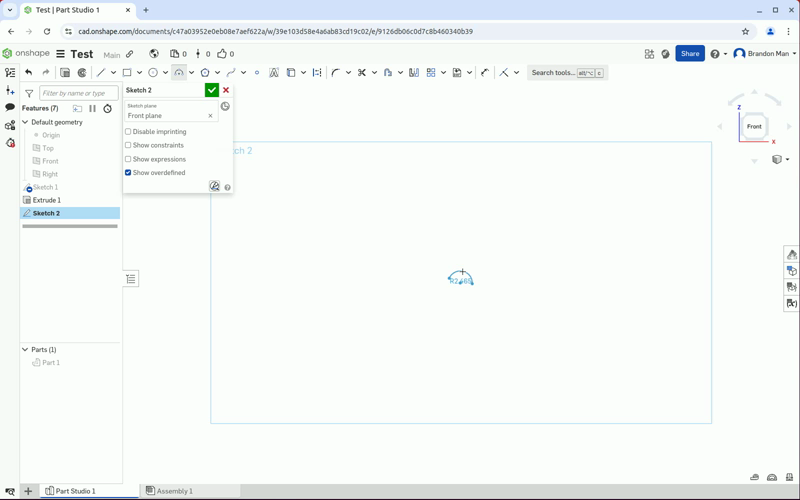
key_up(shift)
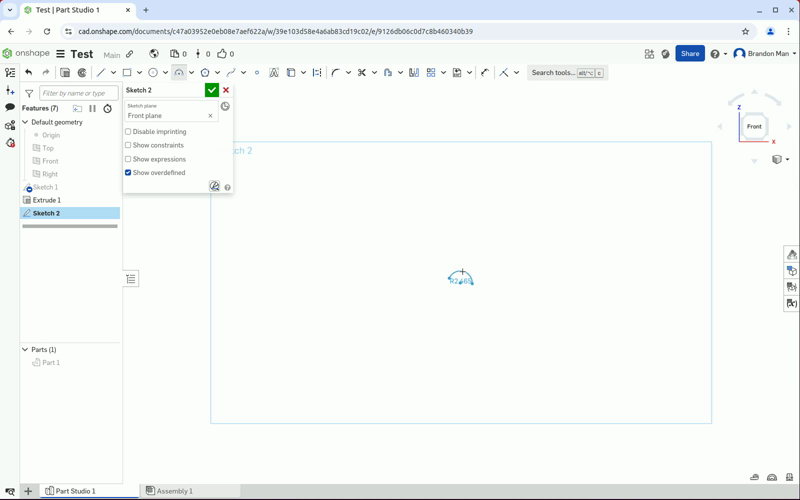
key(esc)
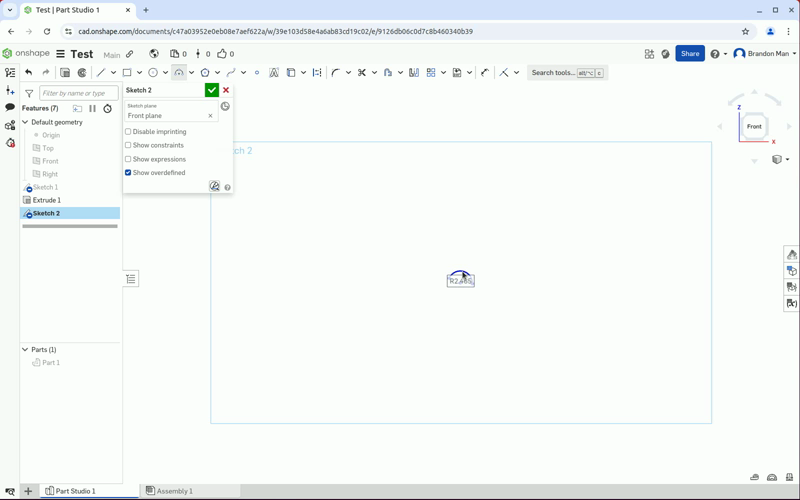
key(l)
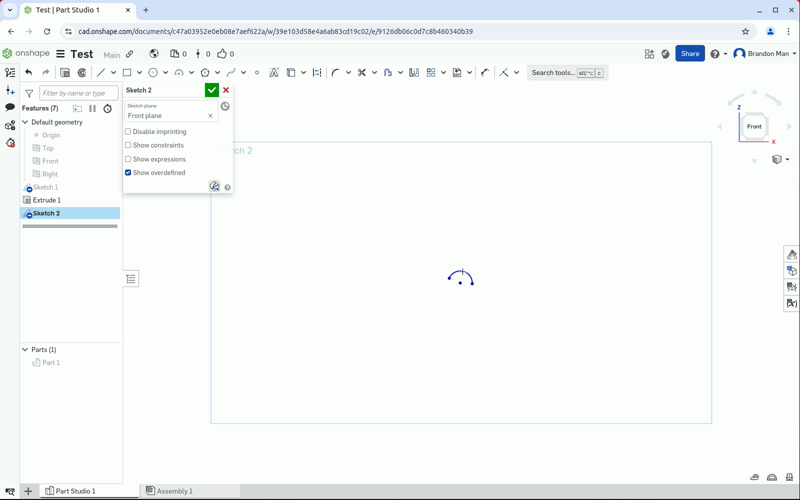
mouse_move(472, 283)
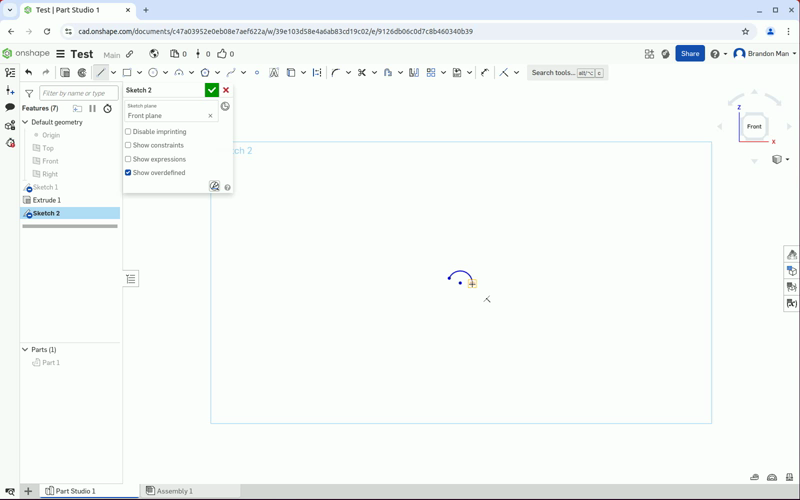
click(472, 283)
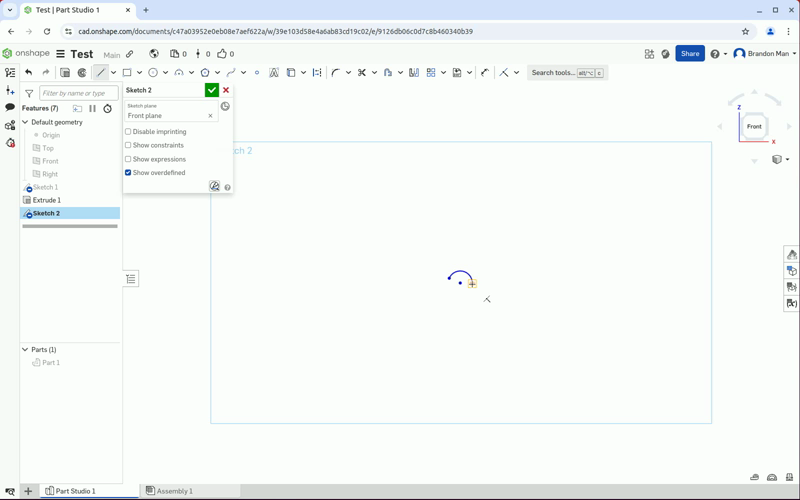
key_down(shift)
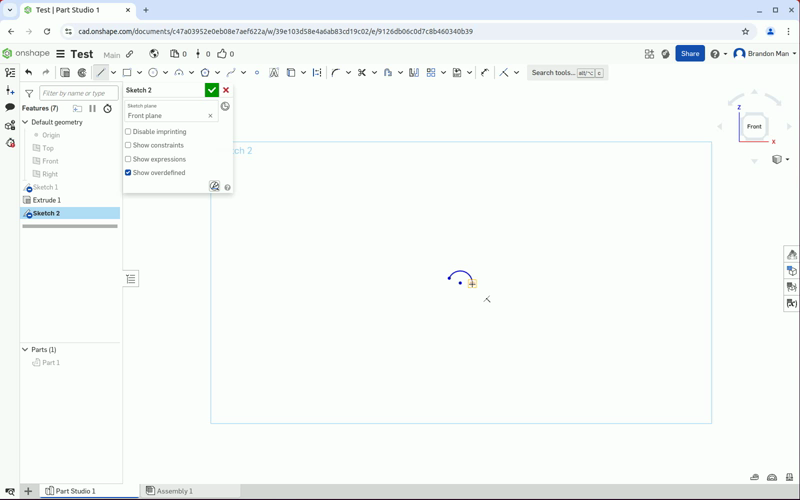
mouse_move(573, 283)
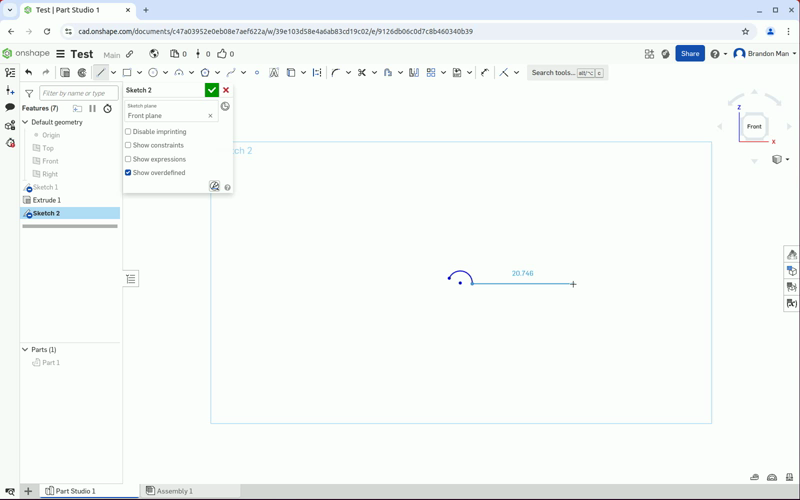
click(573, 283)
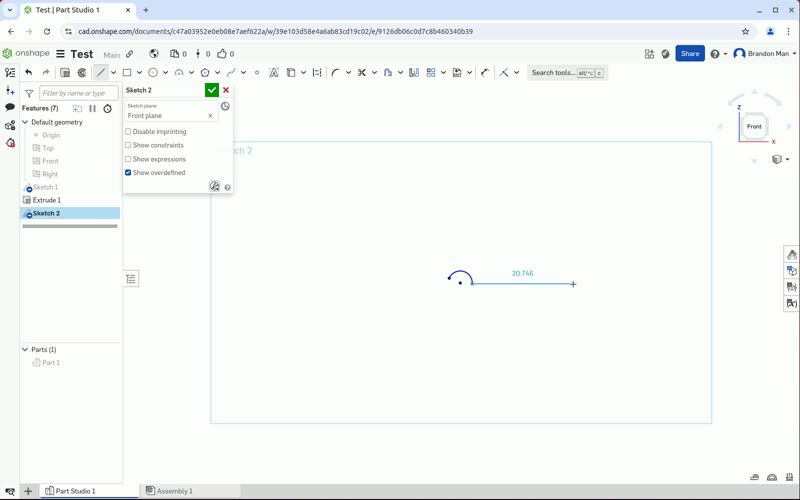
key_up(shift)
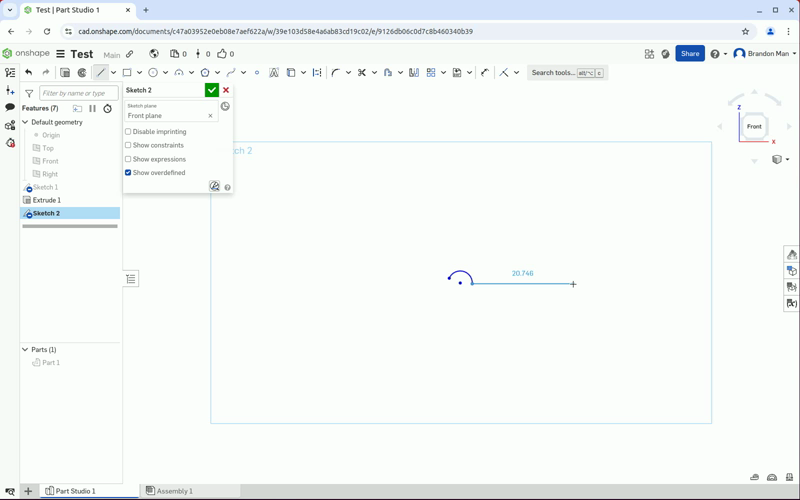
key(esc)
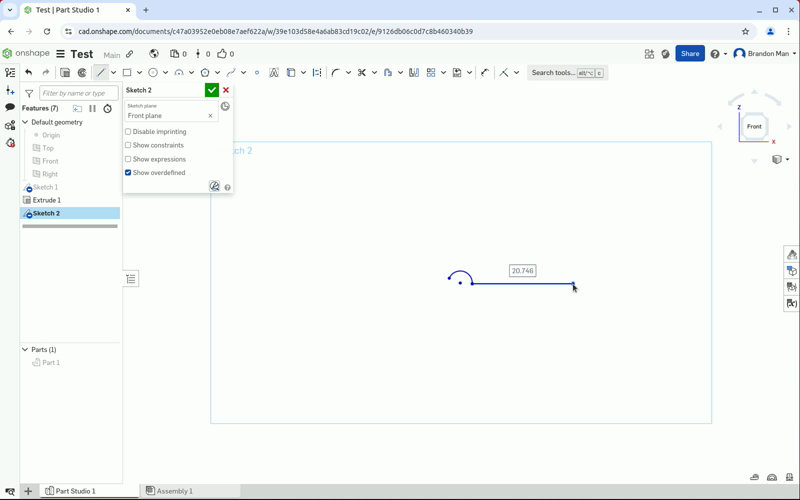
key(a)
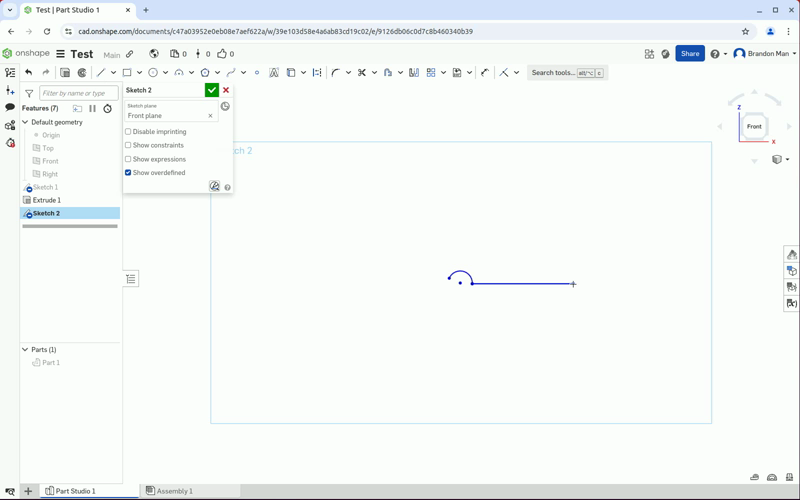
mouse_move(573, 283)
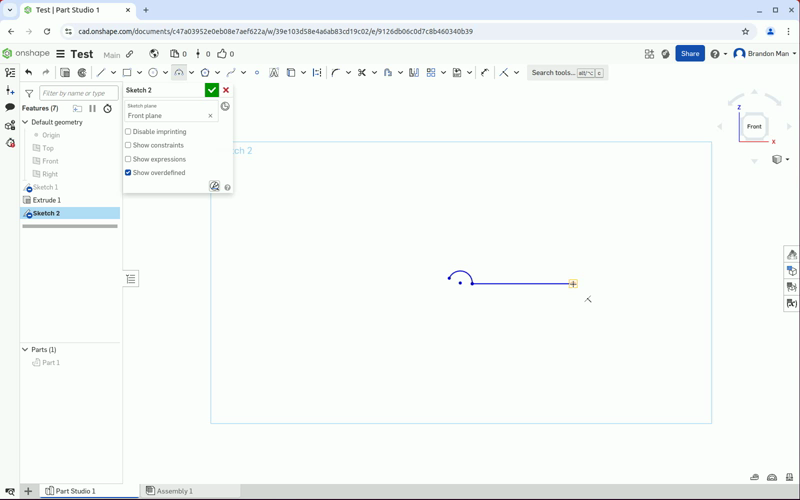
click(573, 283)
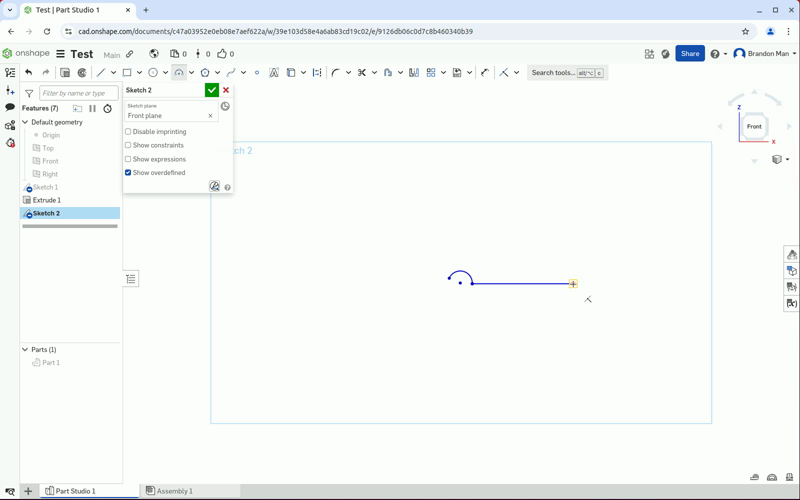
mouse_move(449, 278)
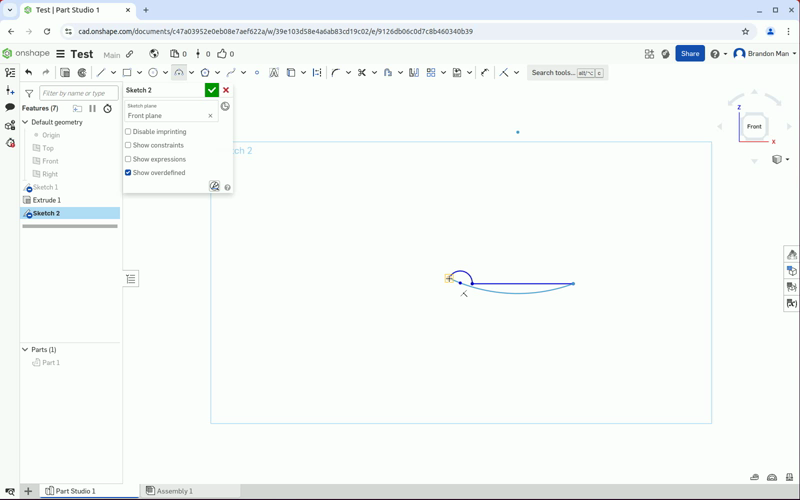
click(449, 278)
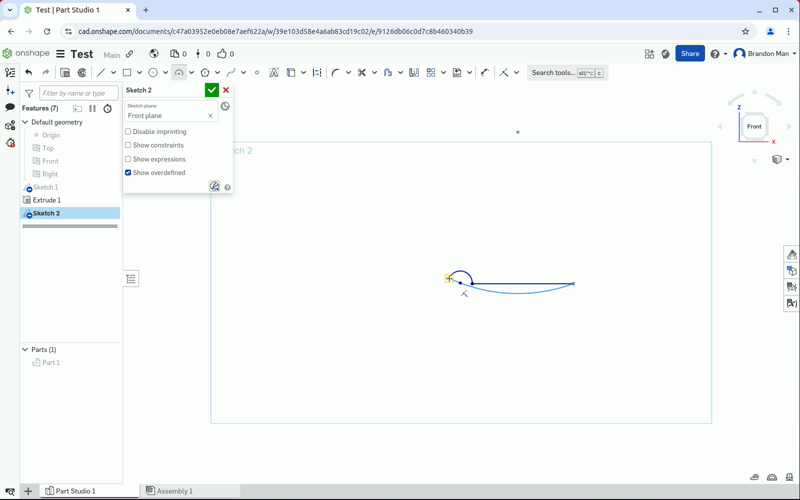
key_down(shift)
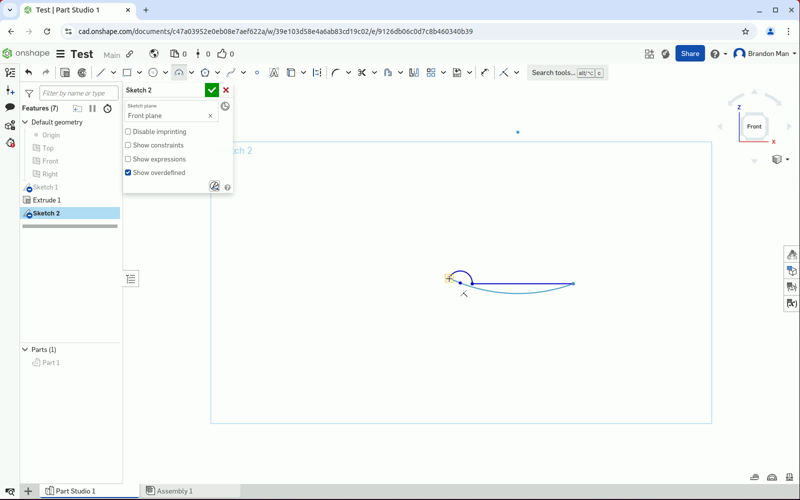
mouse_move(513, 230)
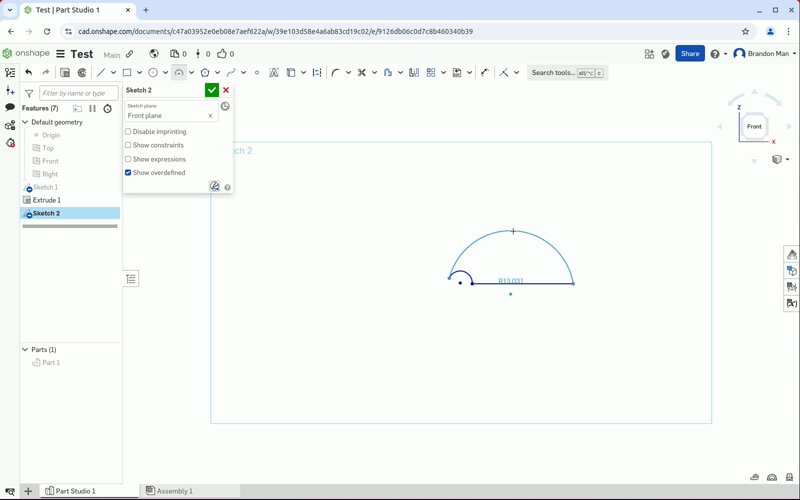
click(513, 230)
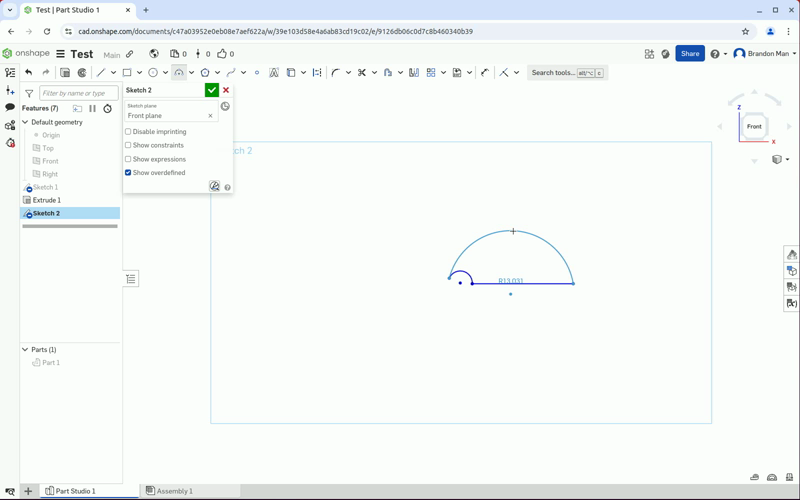
key_up(shift)
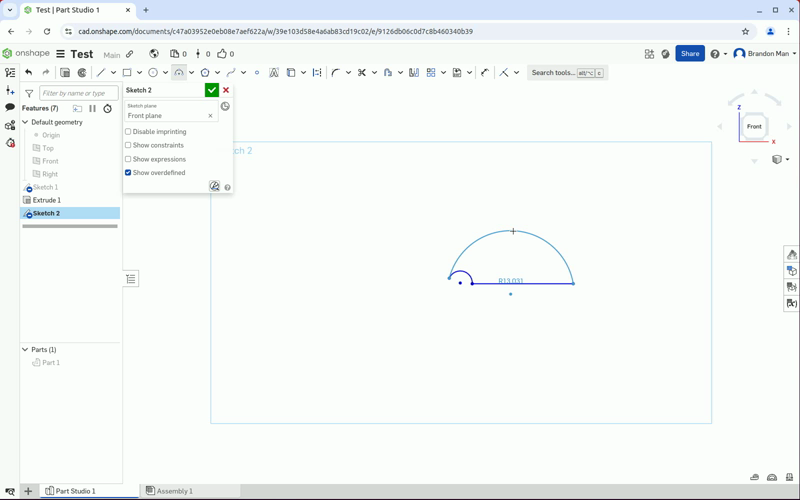
key(esc)
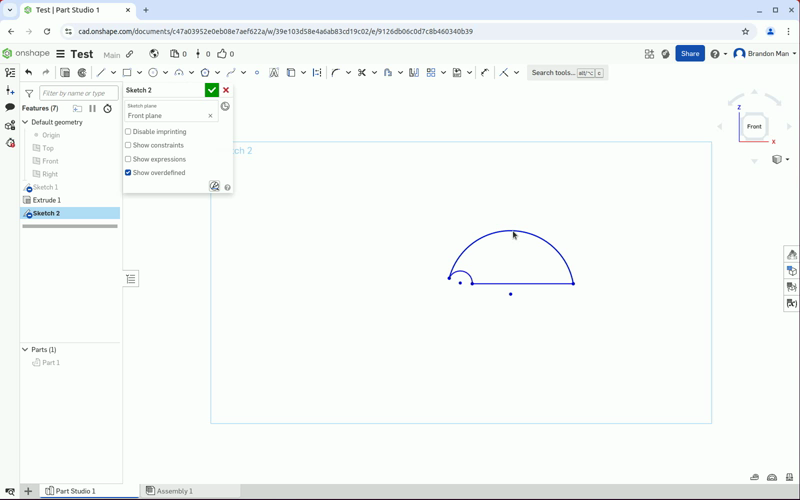
key(c)
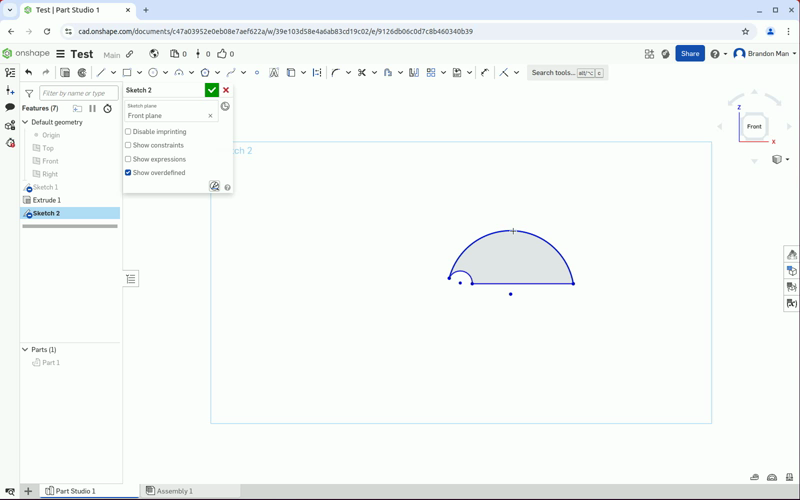
key_down(shift)
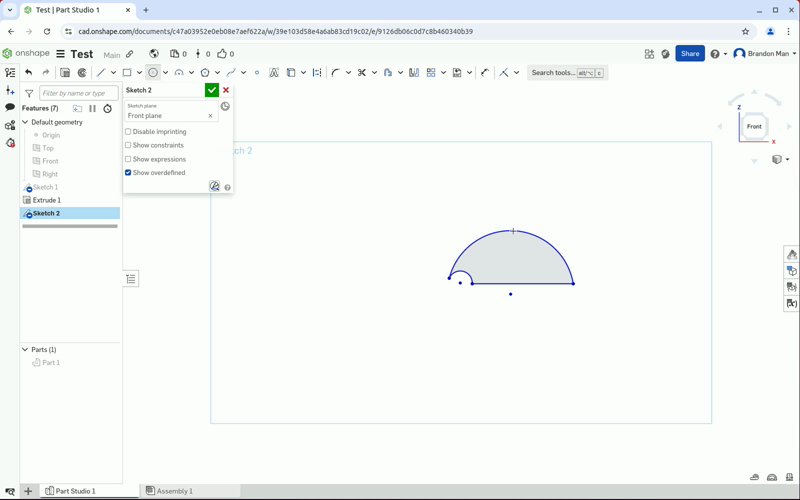
mouse_move(556, 273)
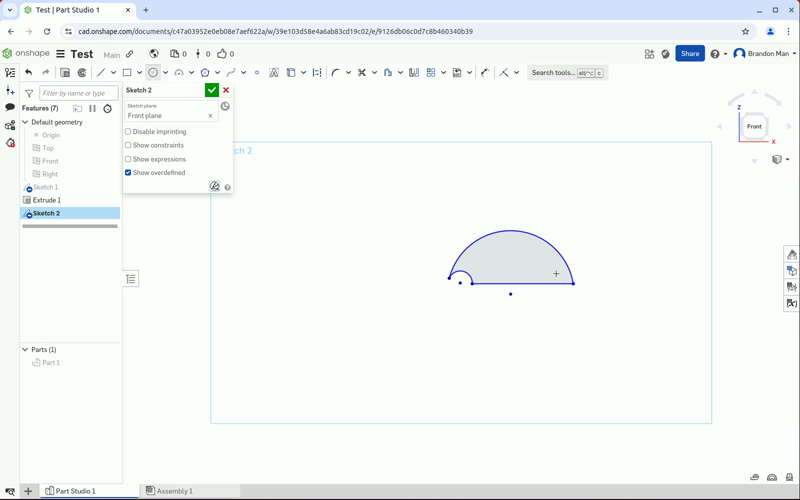
click(556, 273)
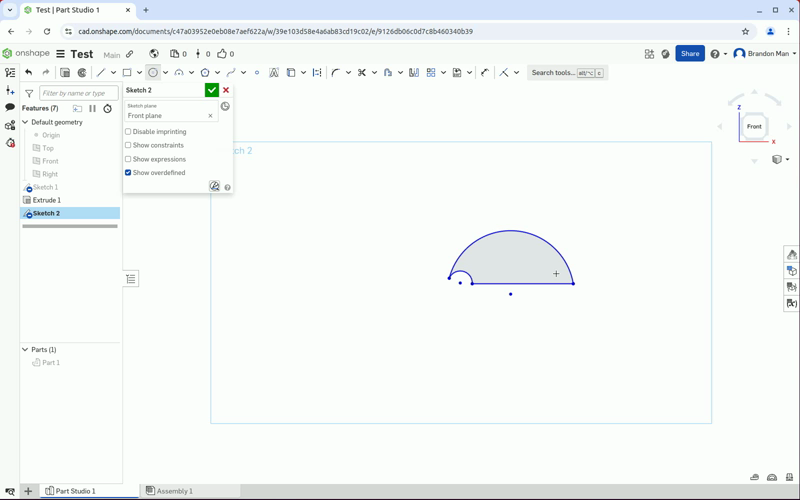
key_up(shift)
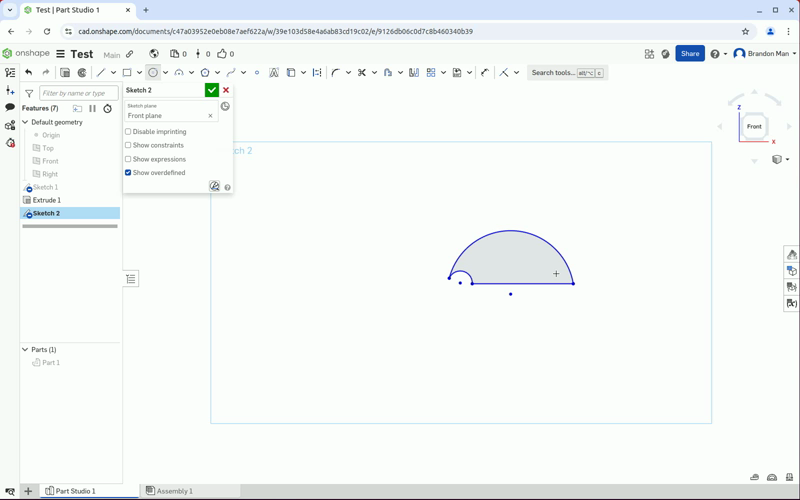
mouse_move(561, 273)
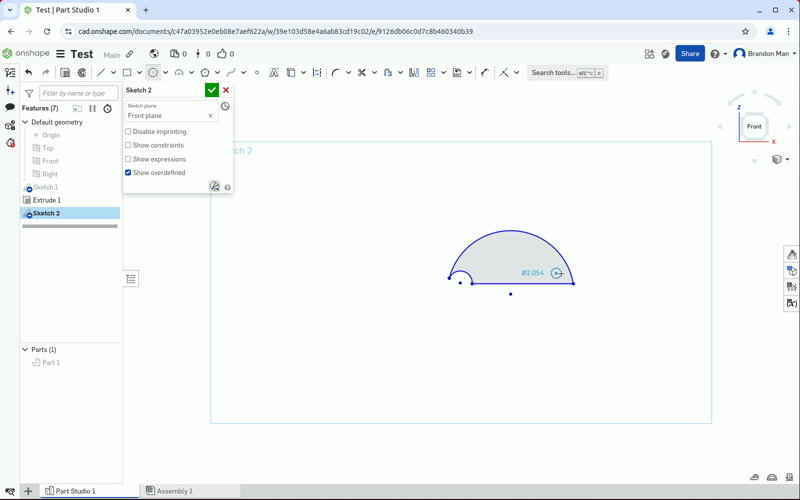
click(561, 273)
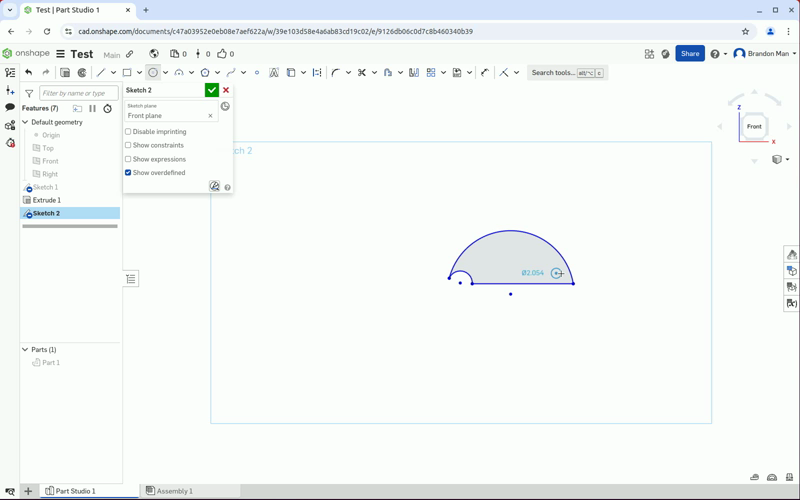
key(esc)
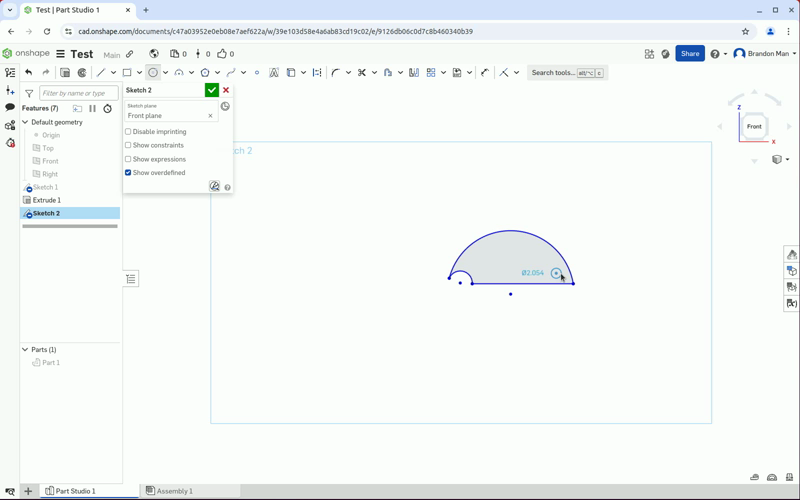
mouse_move(488, 261)
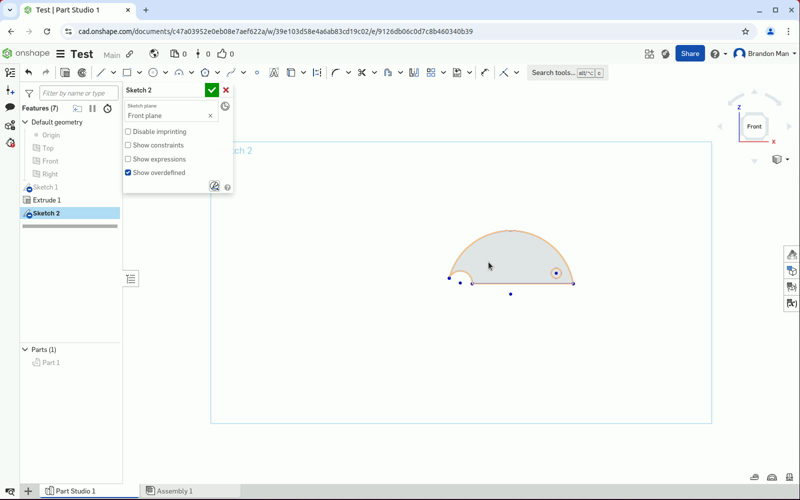
click(488, 261)
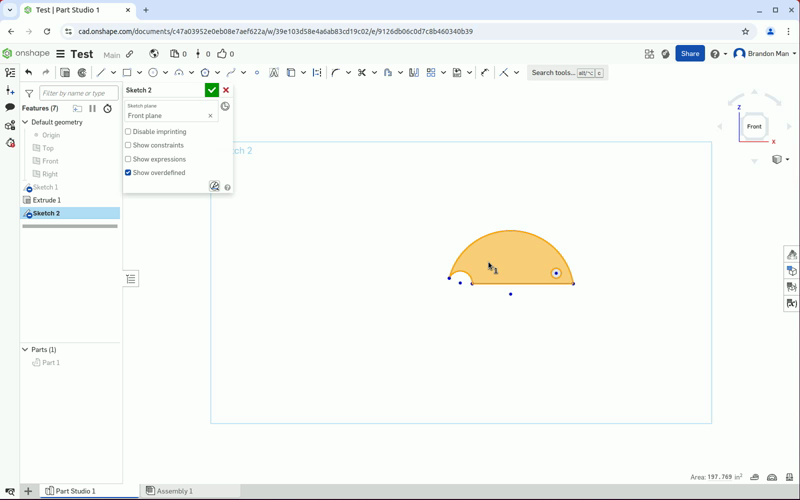
mouse_move(73, 352)
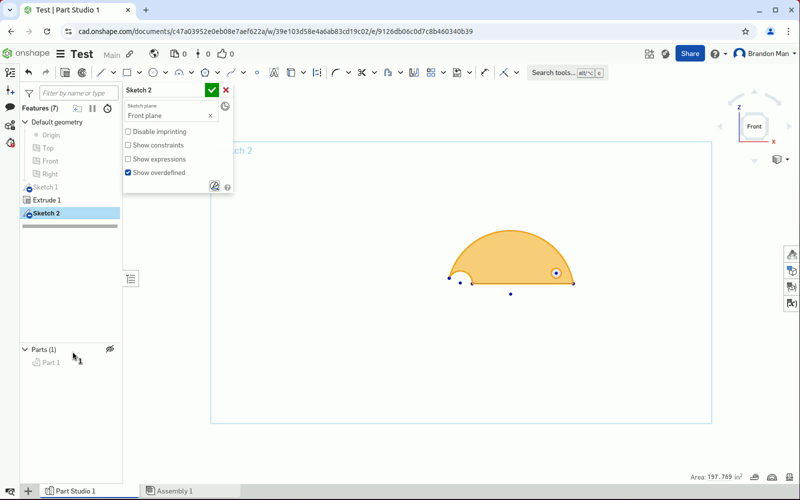
key(shift+y)
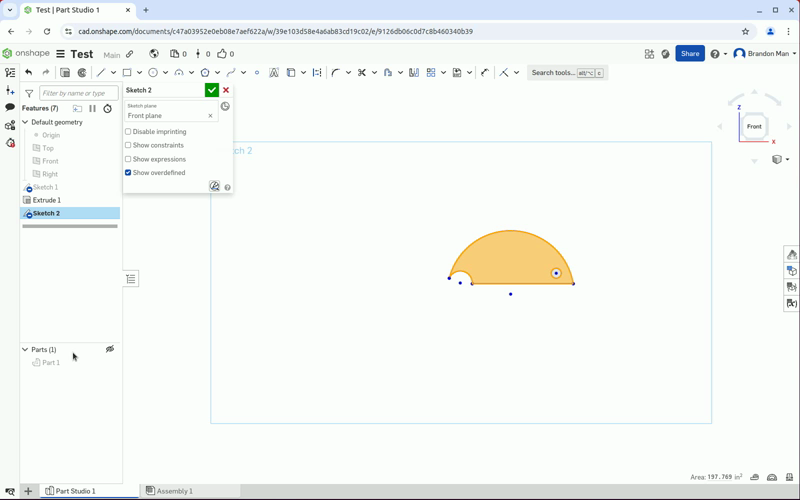
key(shift+e)
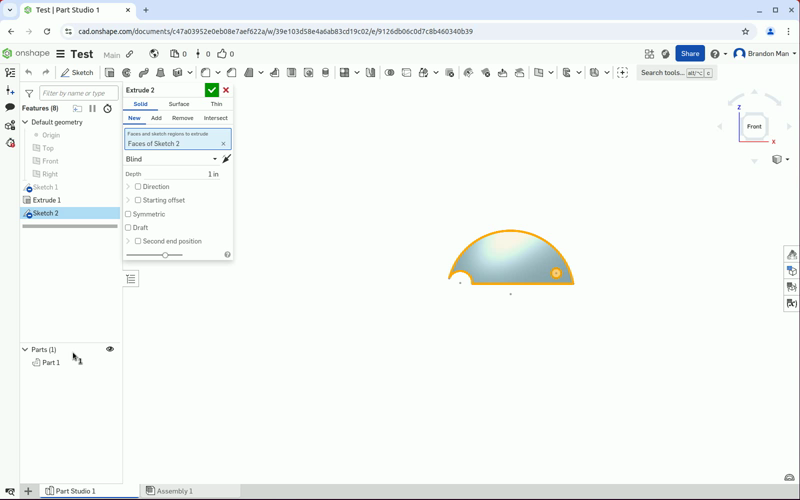
mouse_move(143, 106)
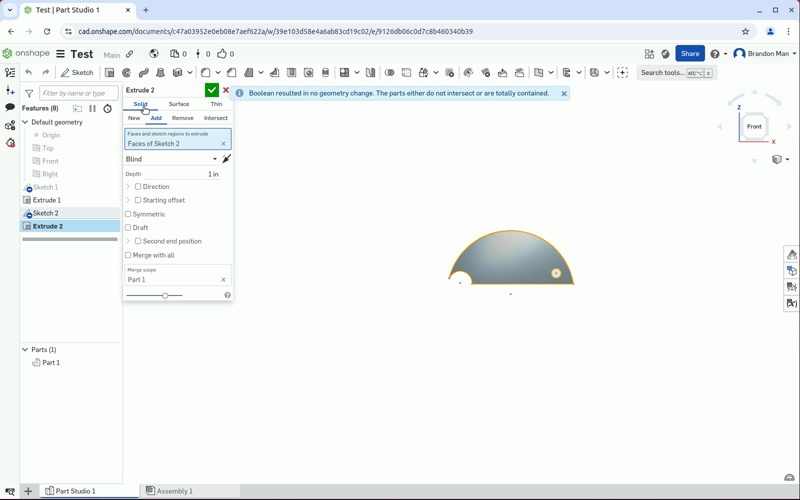
click(143, 106)
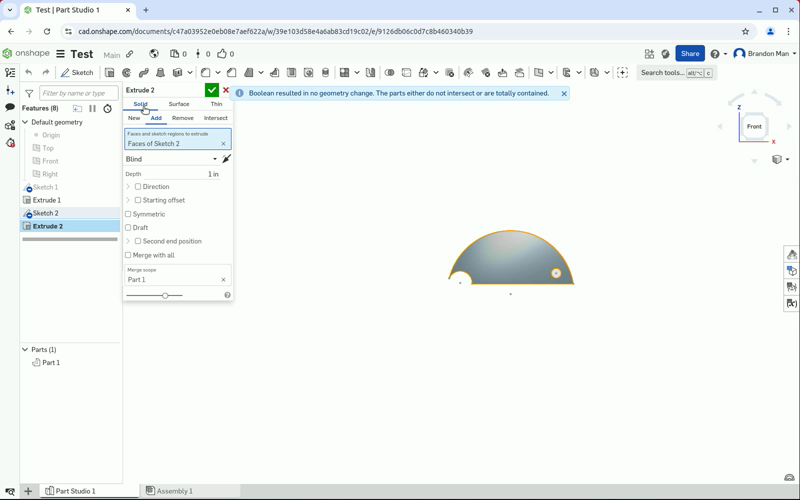
mouse_move(137, 120)
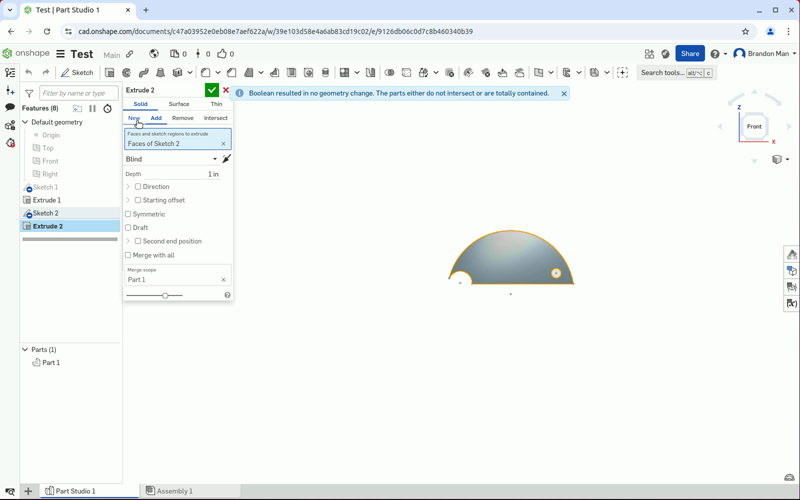
click(137, 120)
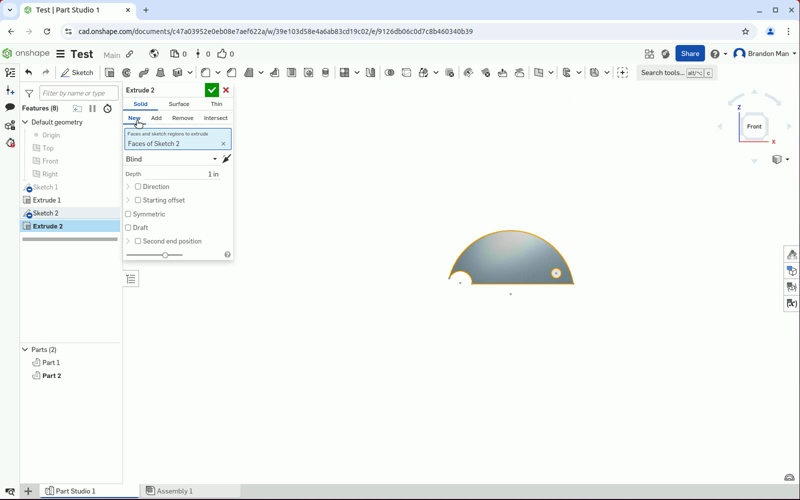
key(tab, 4)
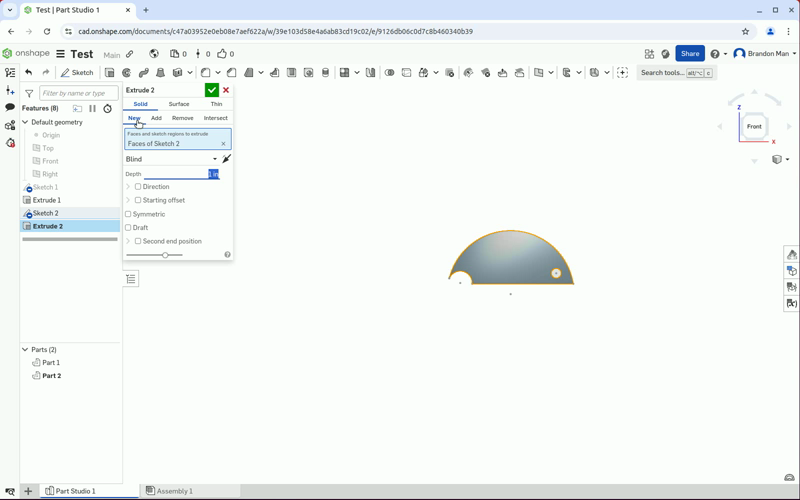
text(11.554)
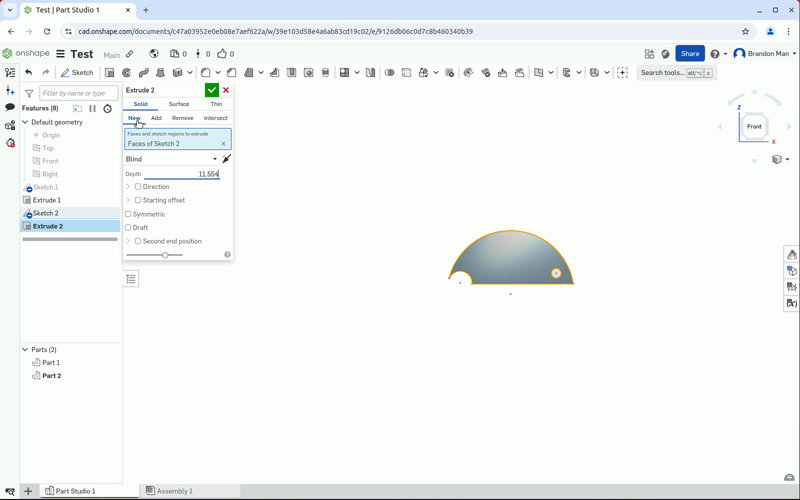
key(enter)
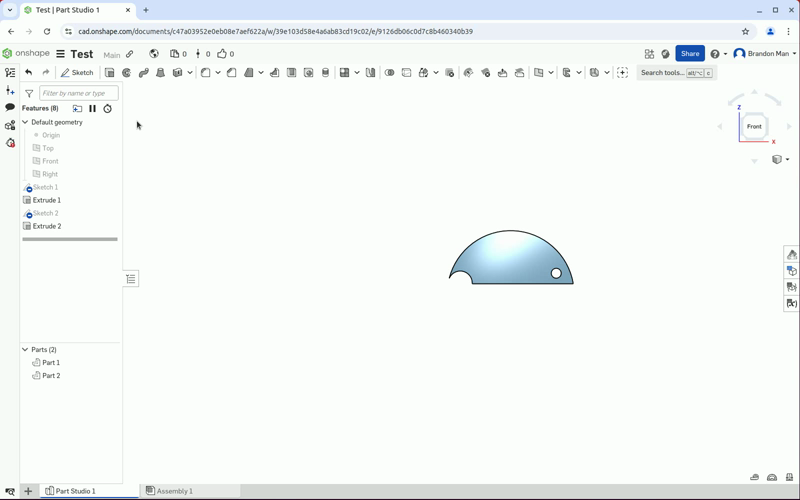
key(shift+h)
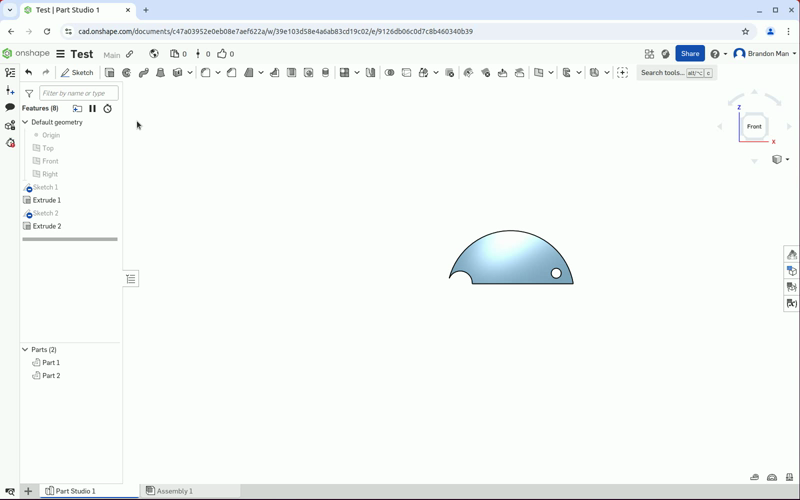
key(shift+h)
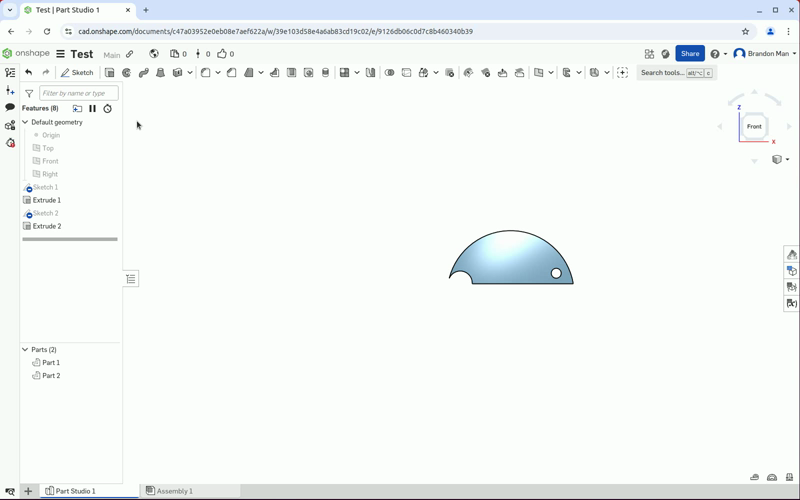
mouse_move(73, 189)
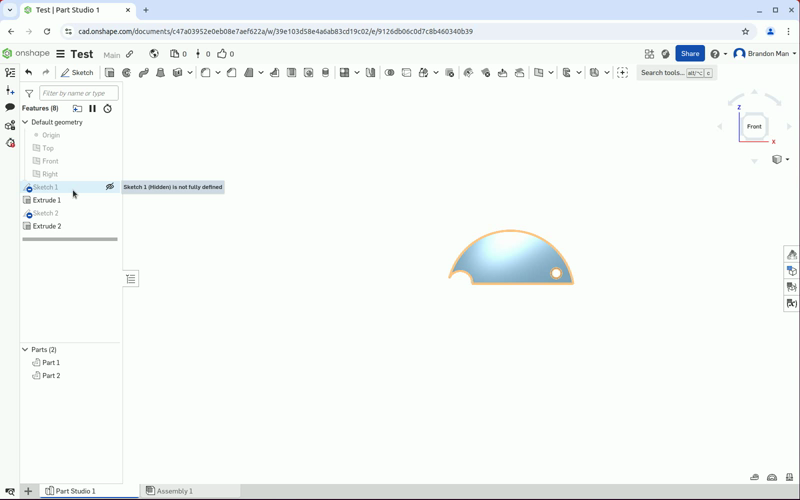
click(73, 189)
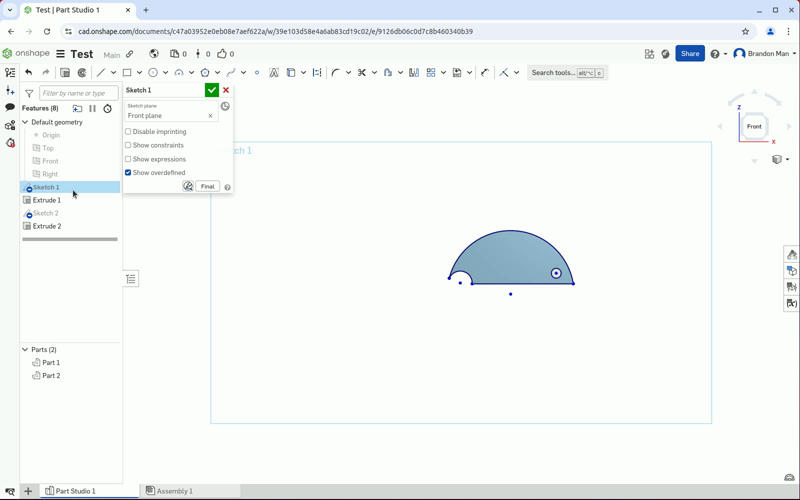
mouse_move(229, 92)
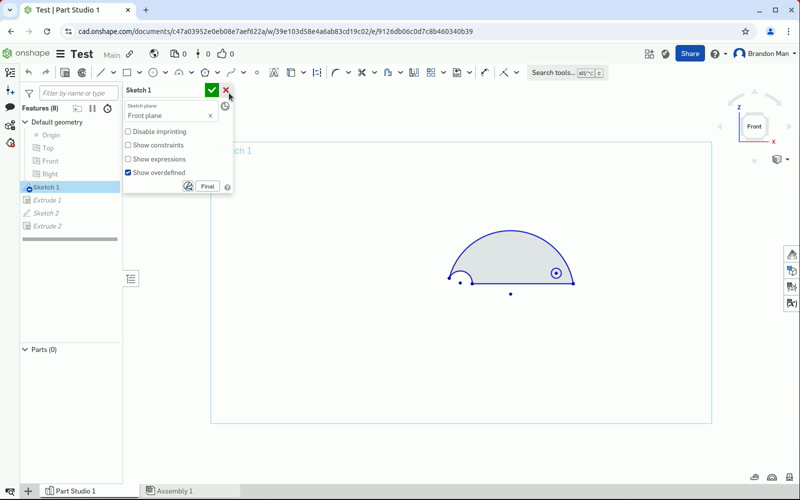
click(229, 92)
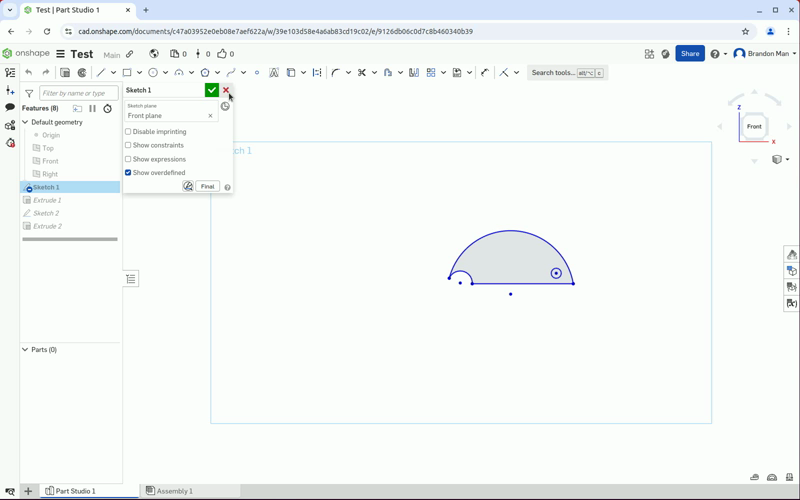
key(shift+s)
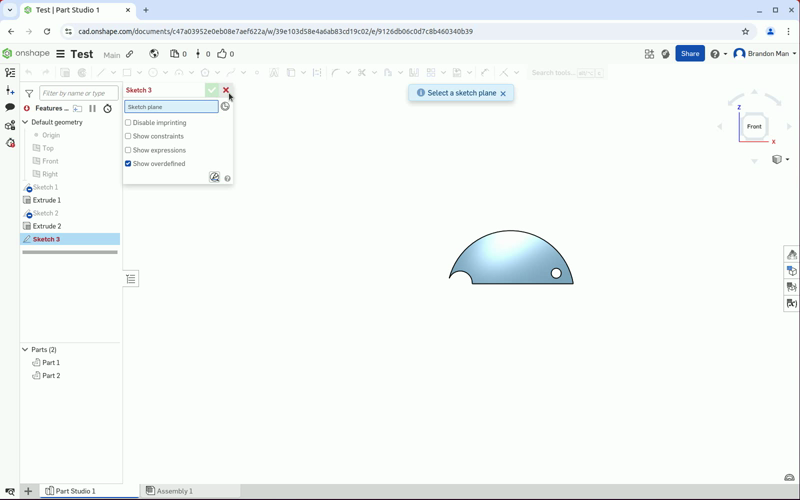
mouse_move(73, 163)
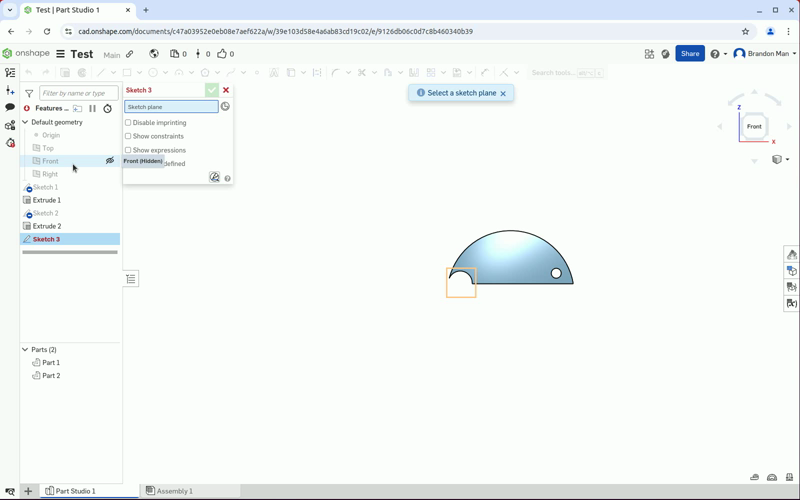
click(73, 163)
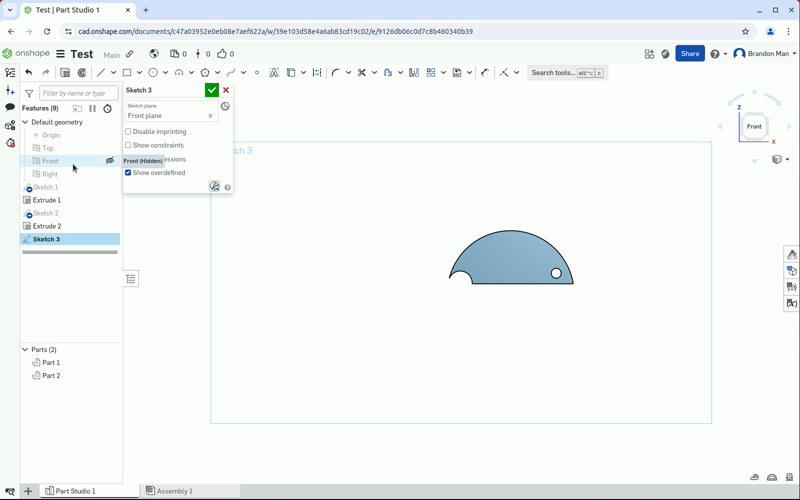
mouse_move(73, 352)
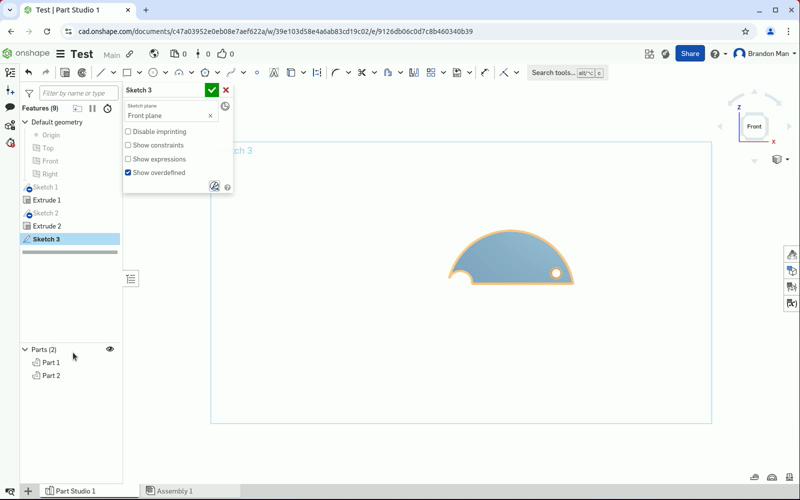
key(y)
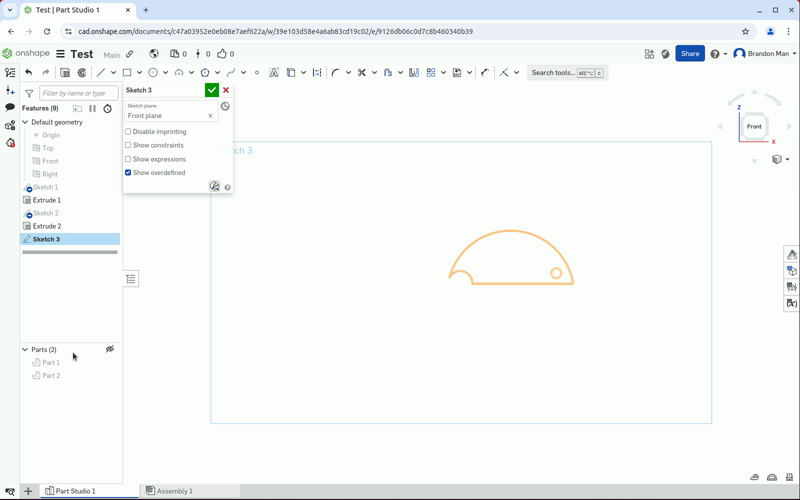
key(a)
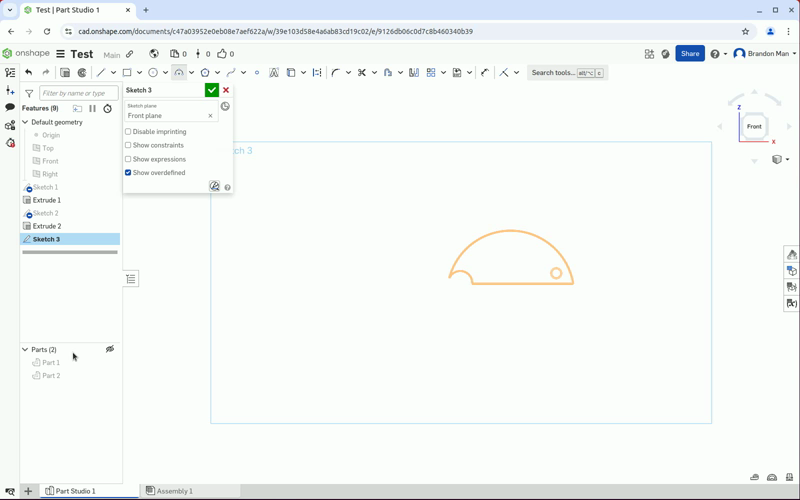
key_down(shift)
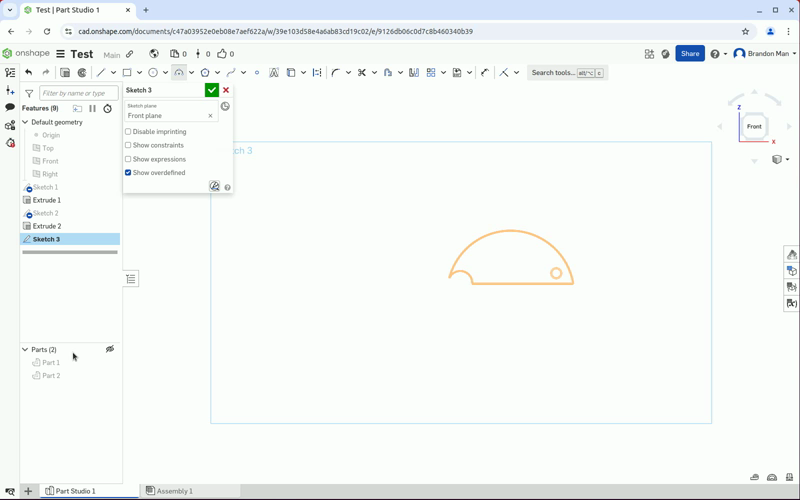
mouse_move(447, 282)
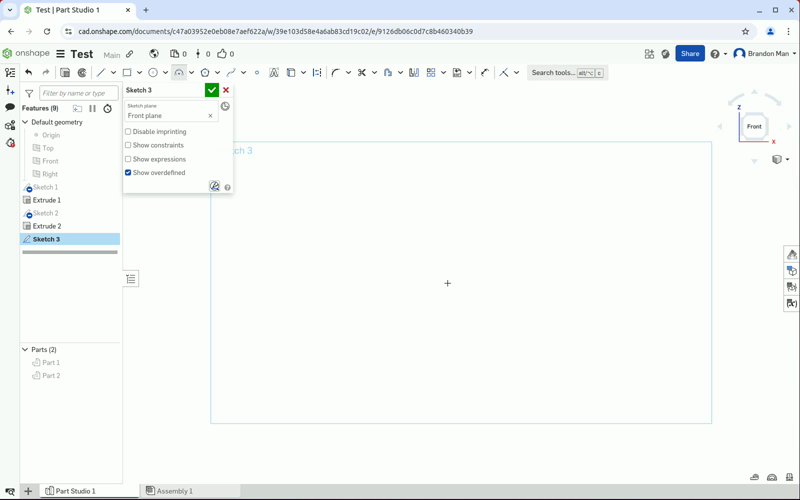
click(447, 282)
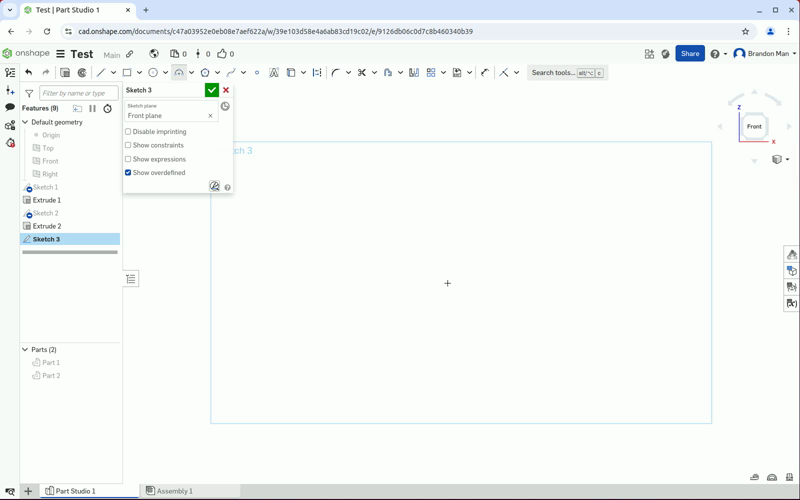
key_up(shift)
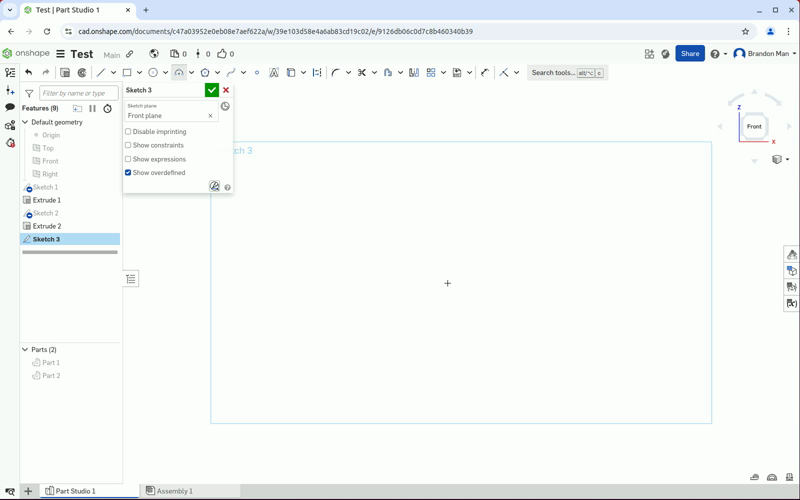
key_down(shift)
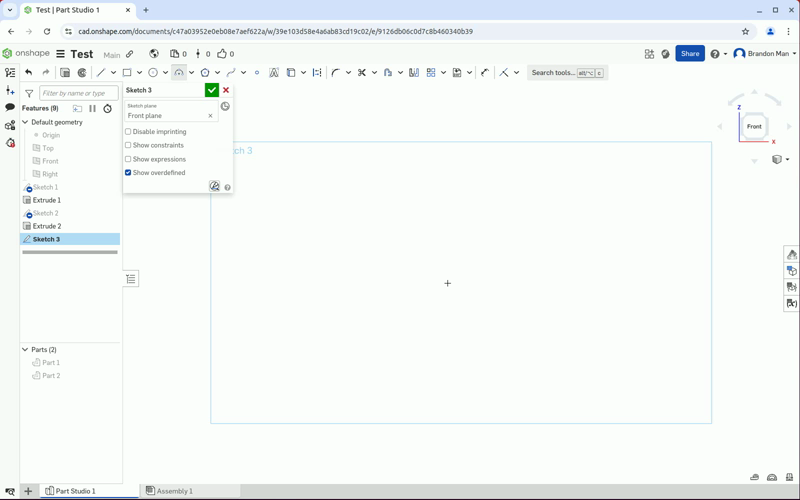
mouse_move(449, 277)
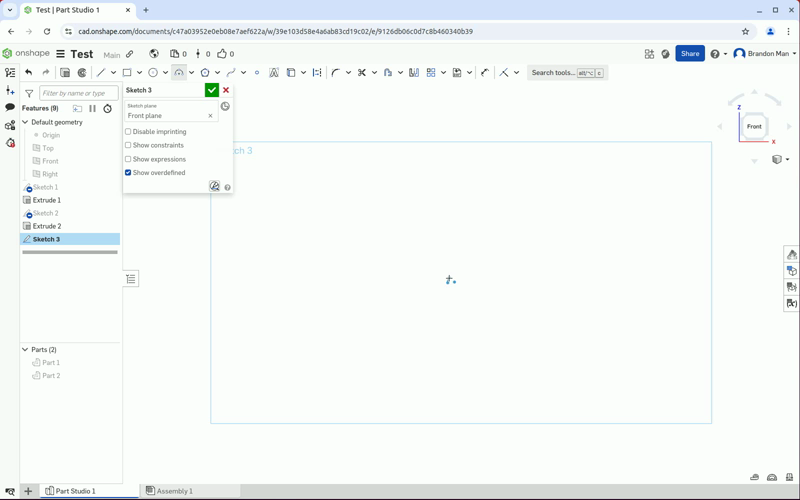
scroll(6)
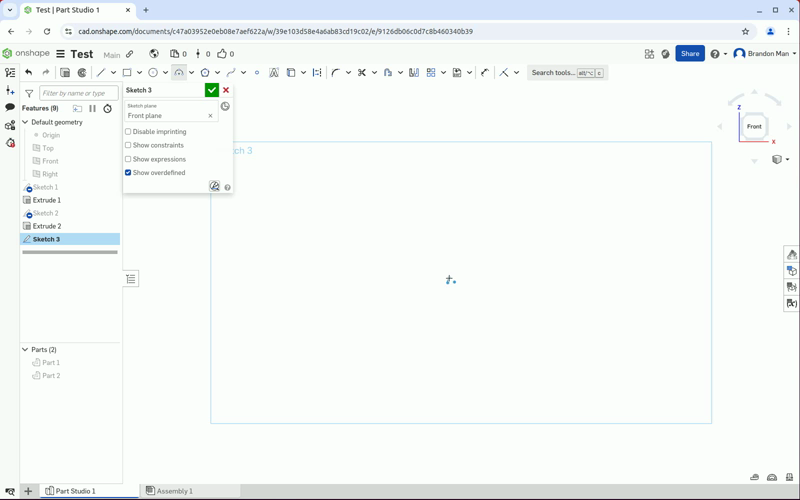
scroll(6)
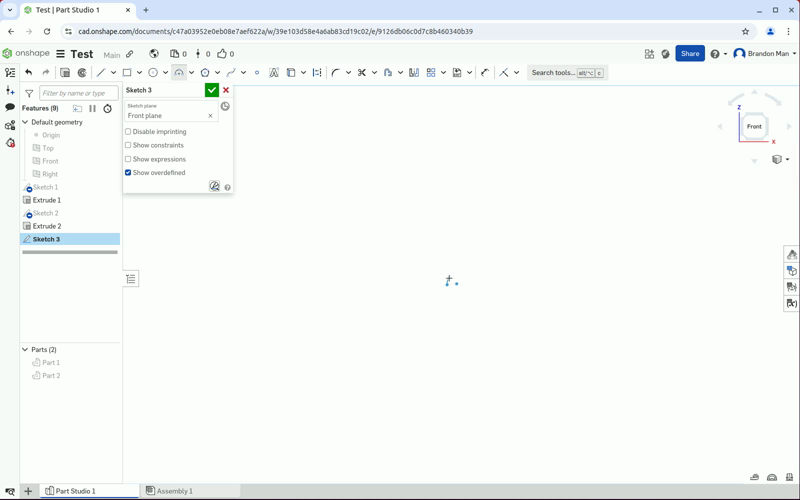
scroll(6)
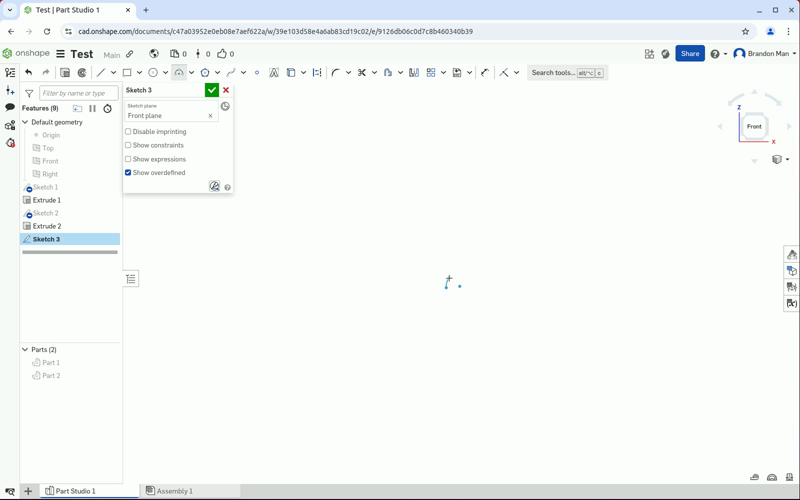
scroll(6)
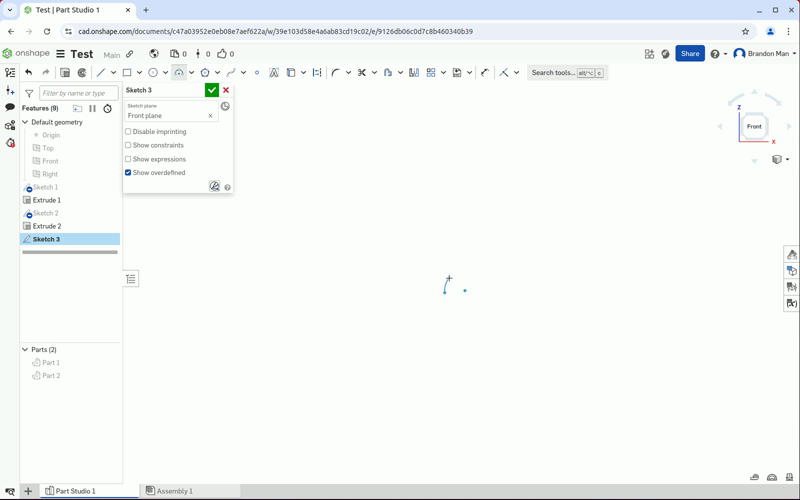
scroll(6)
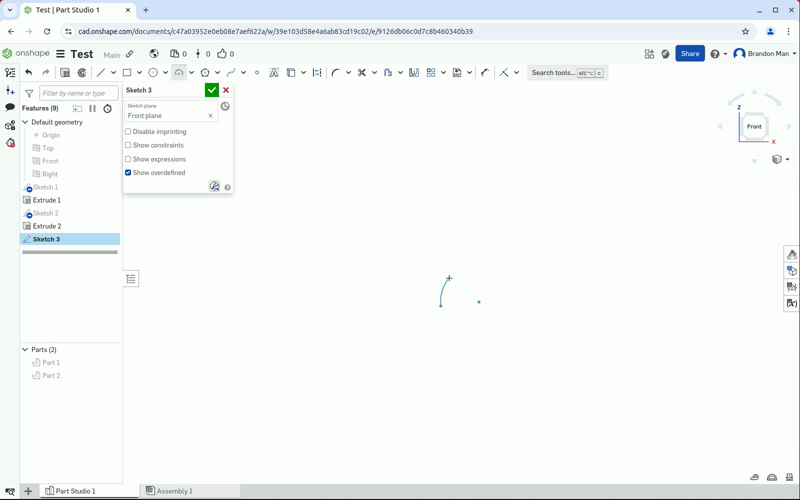
scroll(6)
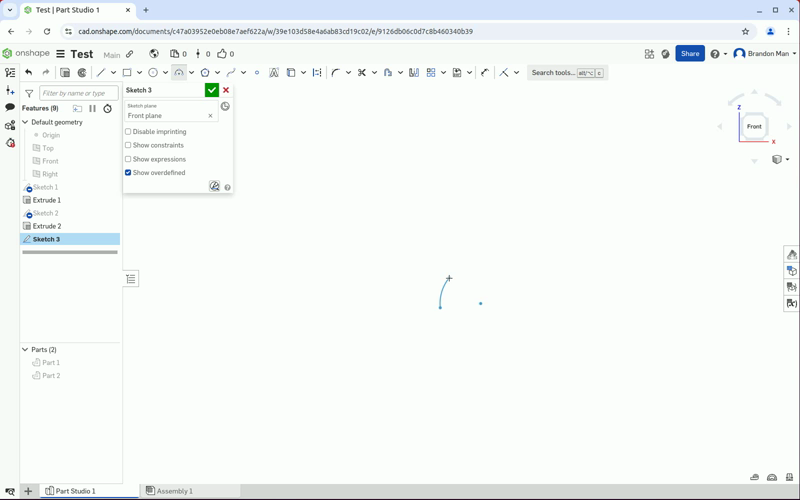
scroll(6)
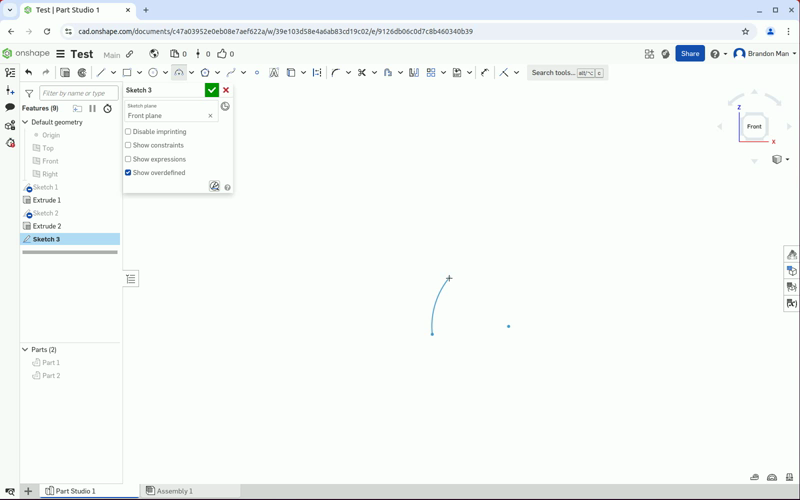
click(449, 277)
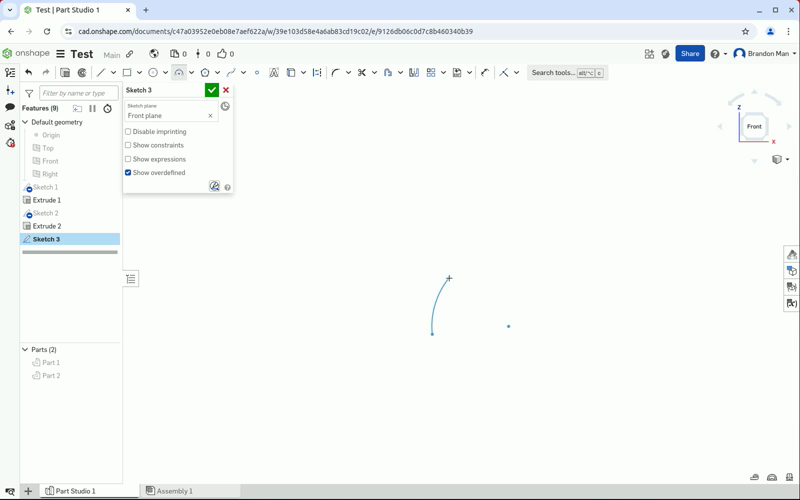
scroll(-6)
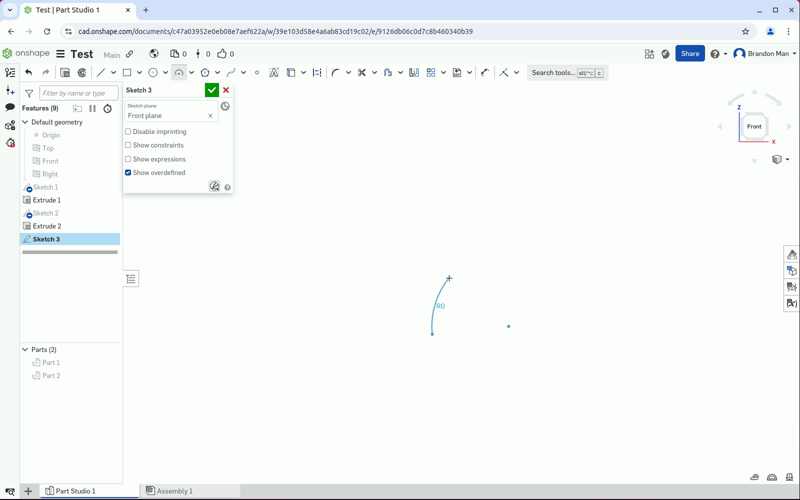
scroll(-6)
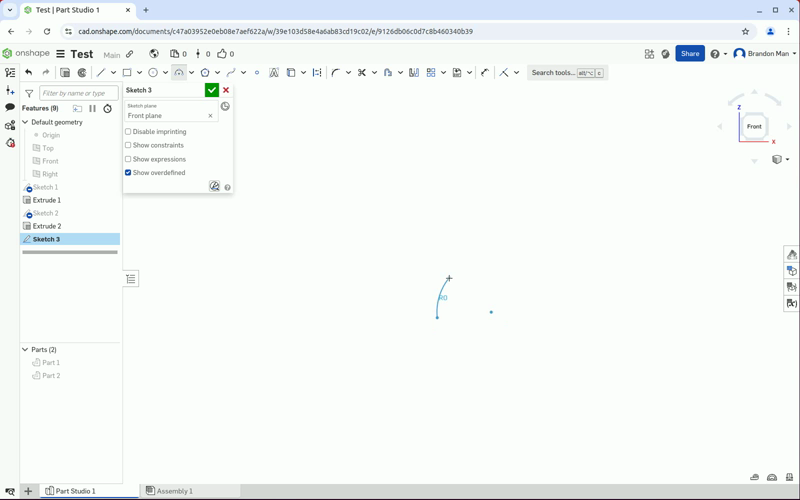
scroll(-6)
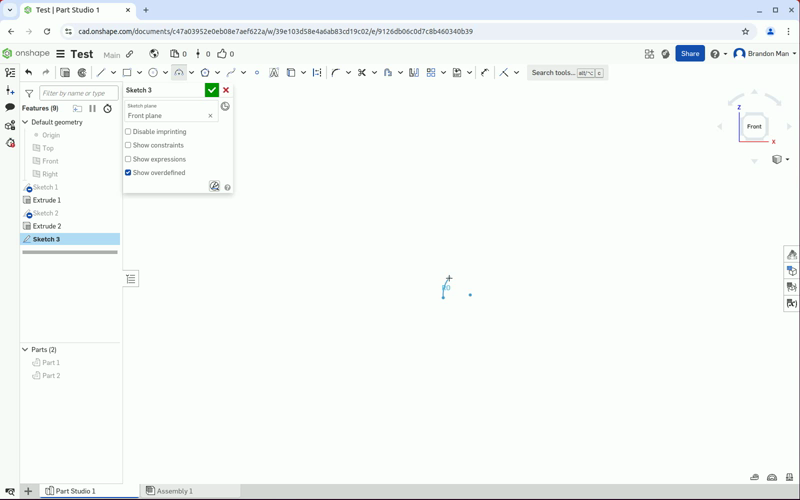
scroll(-6)
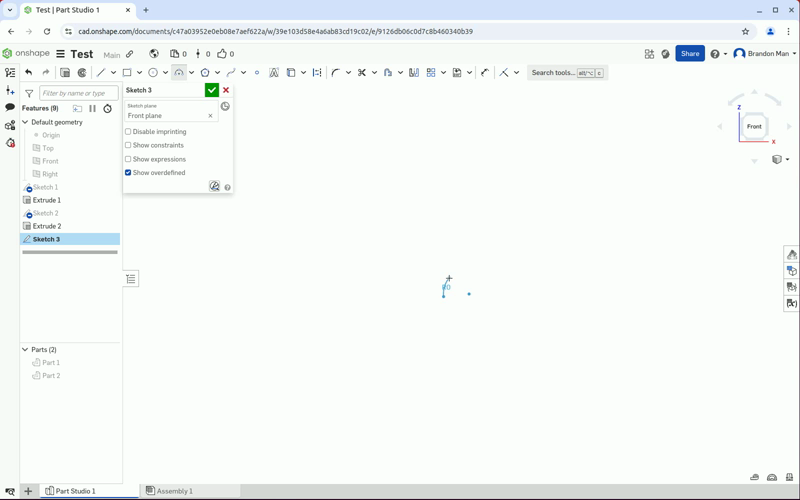
scroll(-6)
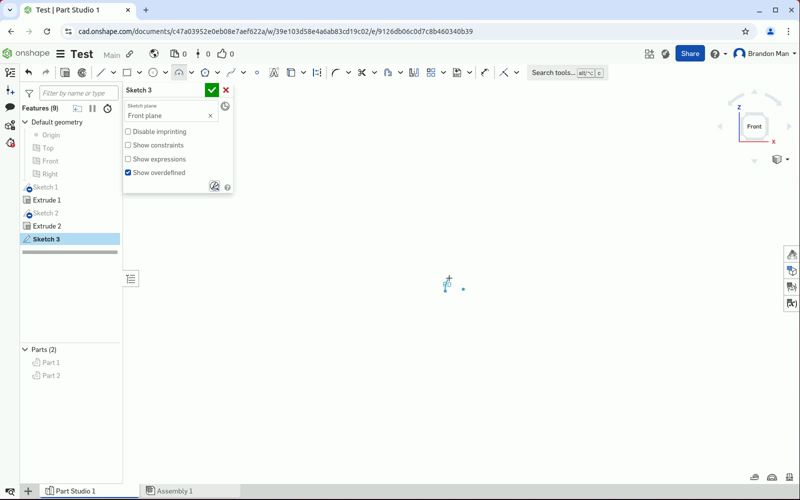
scroll(-6)
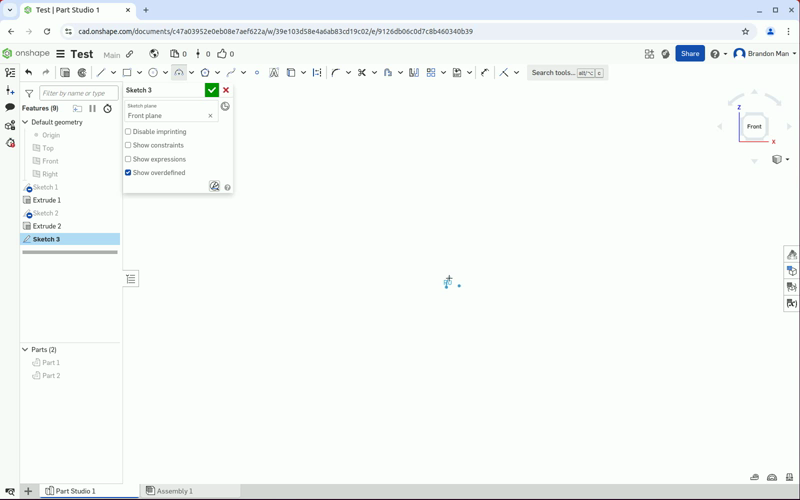
scroll(-6)
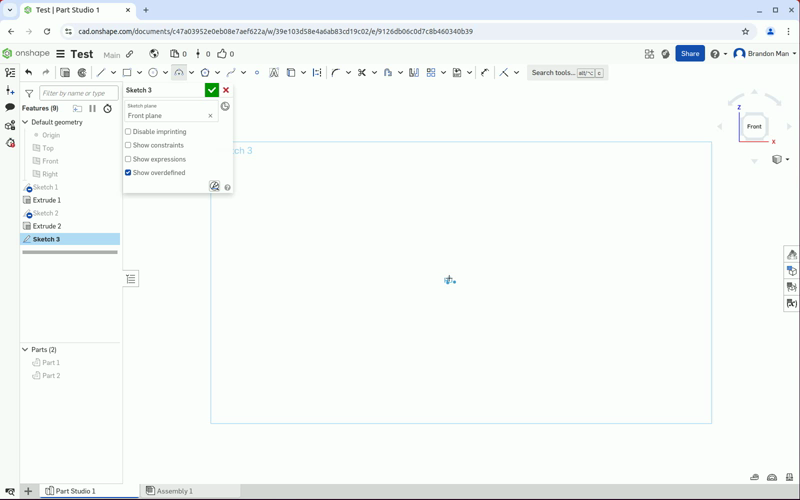
mouse_move(472, 285)
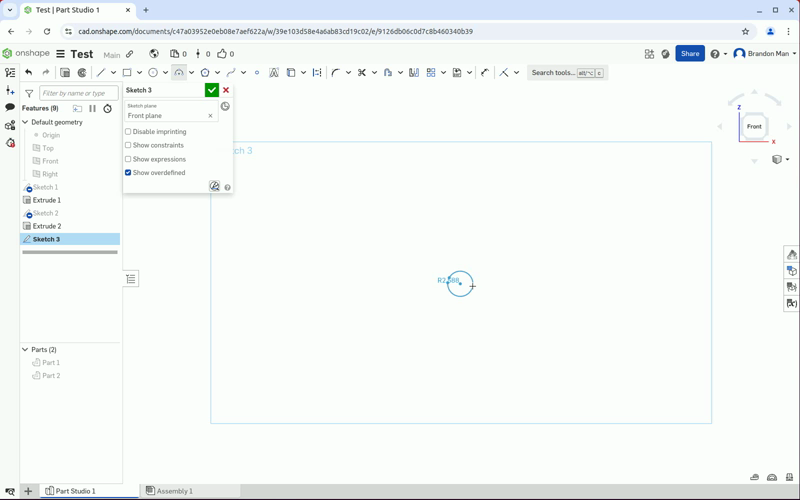
scroll(6)
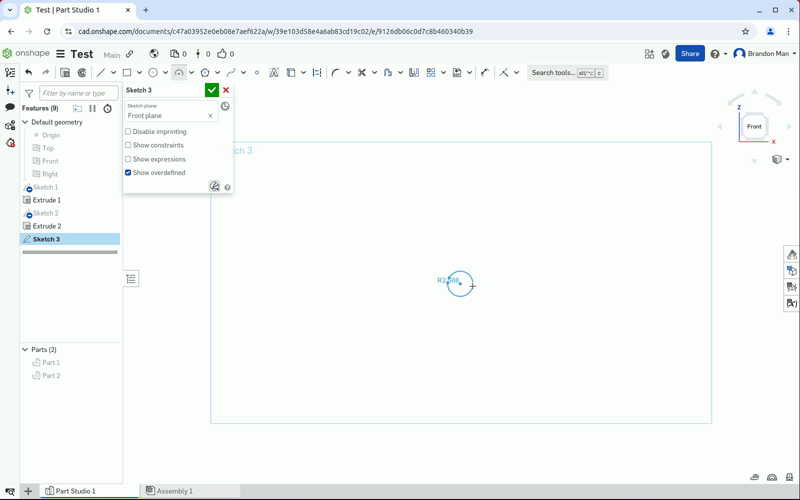
scroll(6)
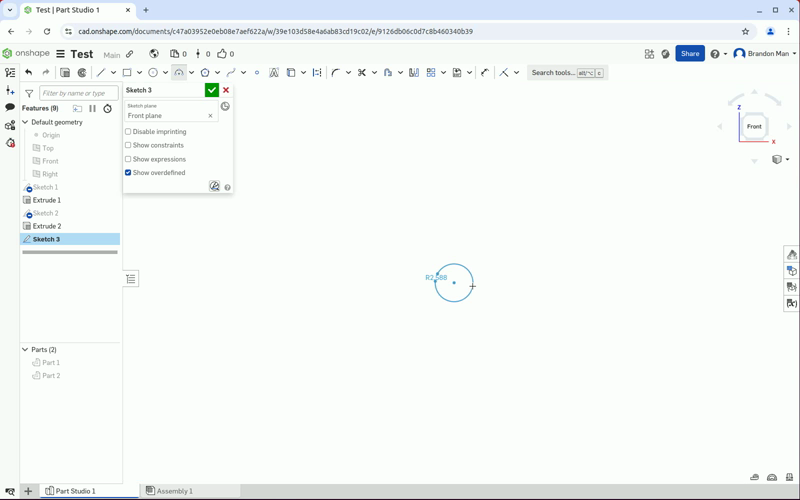
scroll(6)
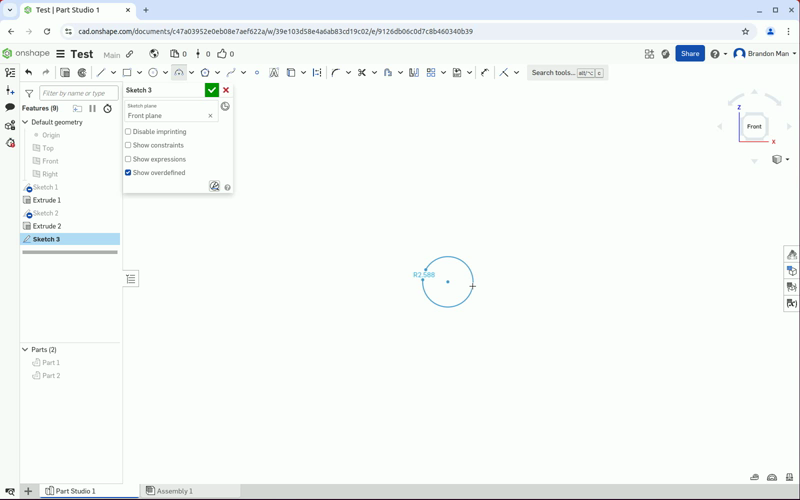
scroll(6)
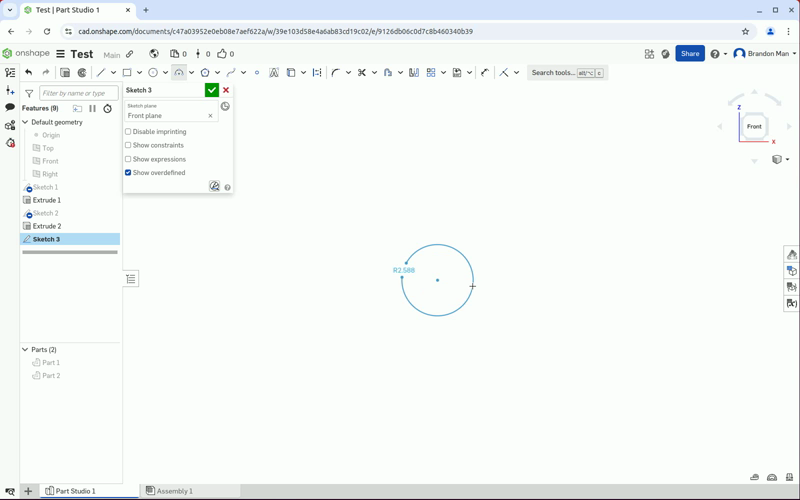
scroll(6)
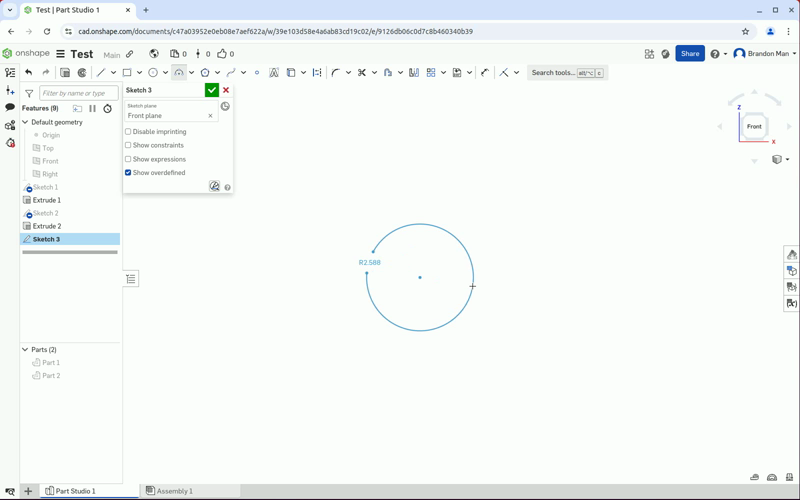
scroll(6)
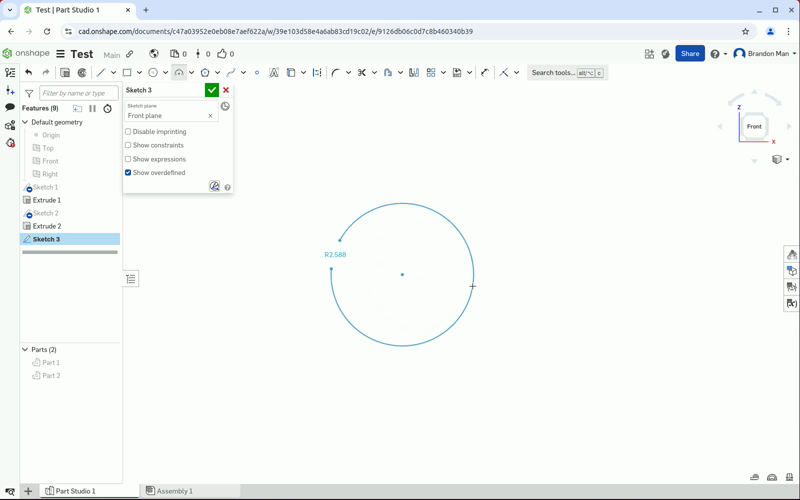
scroll(6)
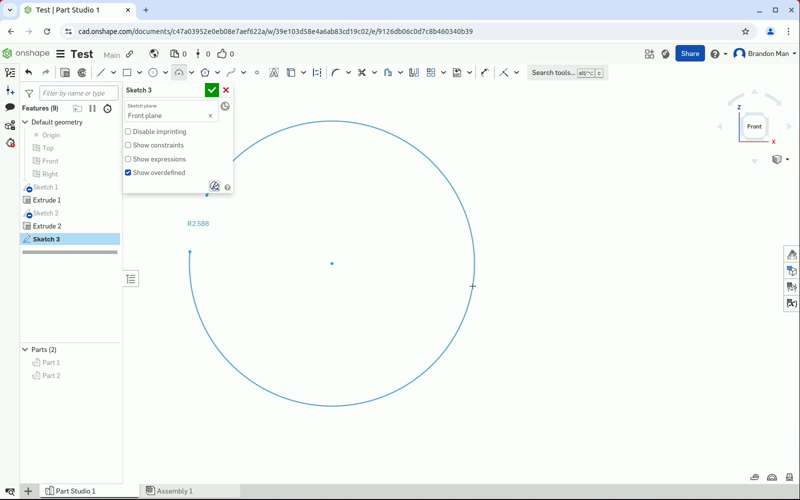
click(472, 285)
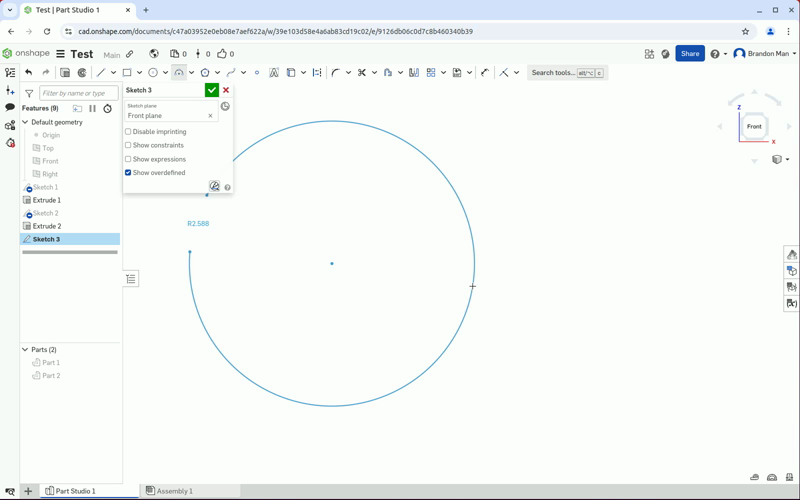
scroll(-6)
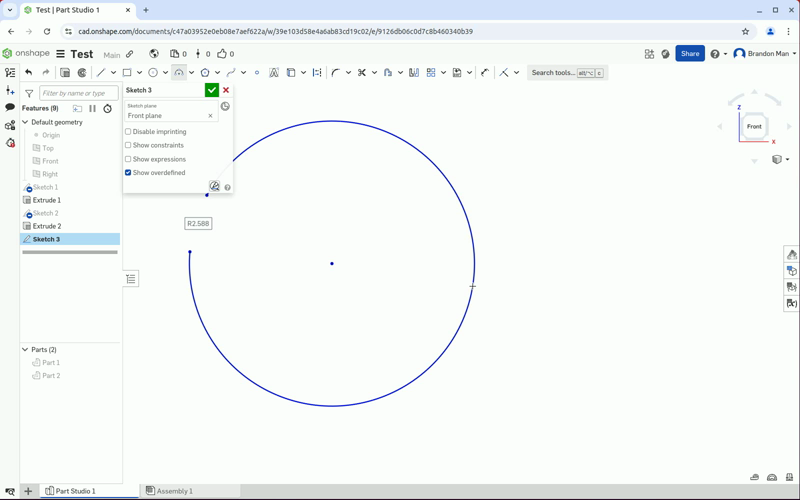
scroll(-6)
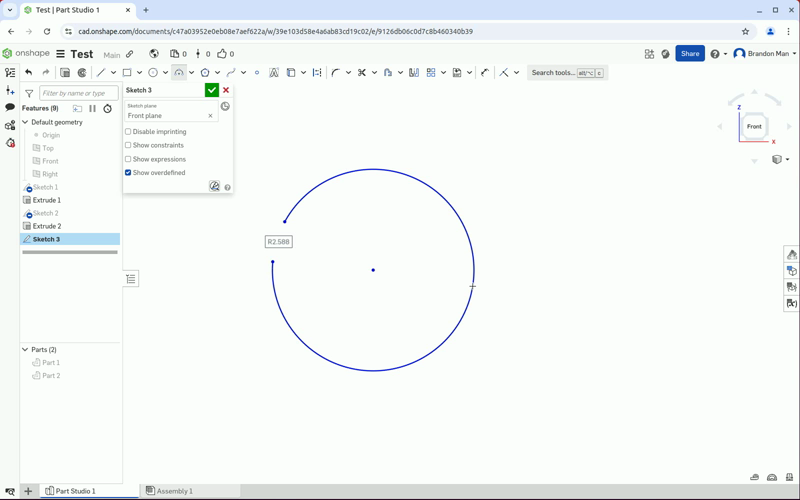
scroll(-6)
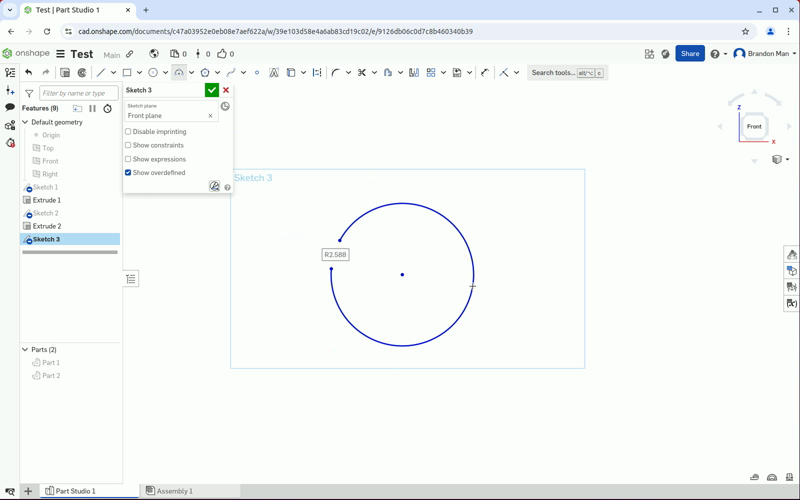
scroll(-6)
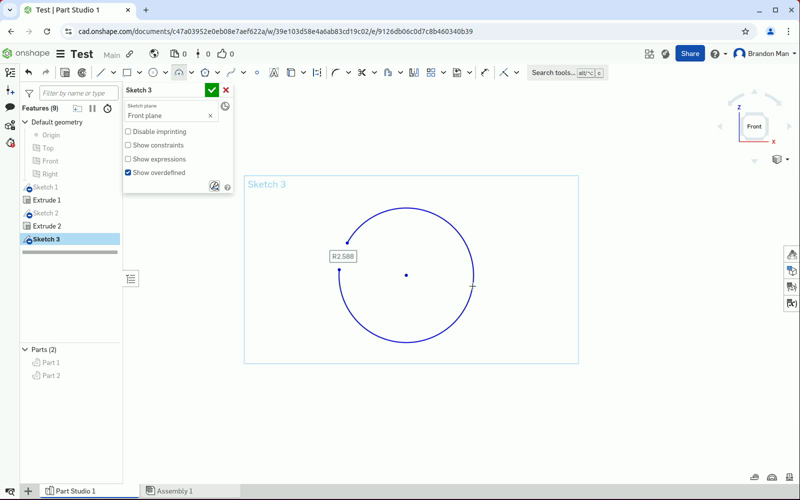
scroll(-6)
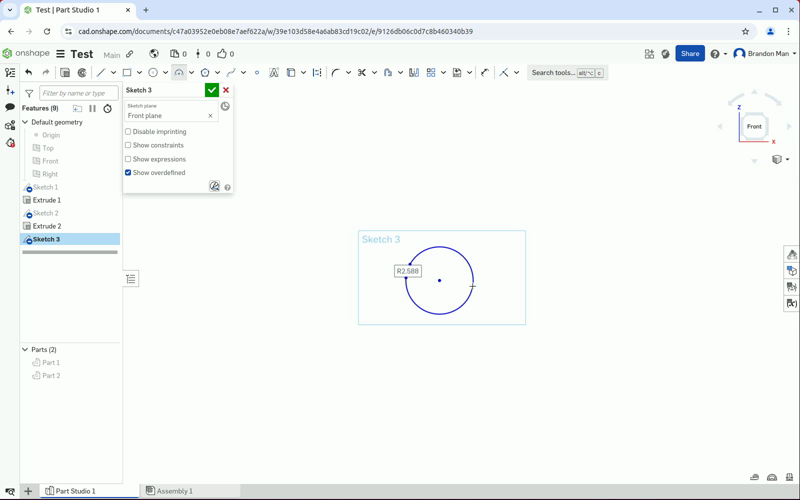
scroll(-6)
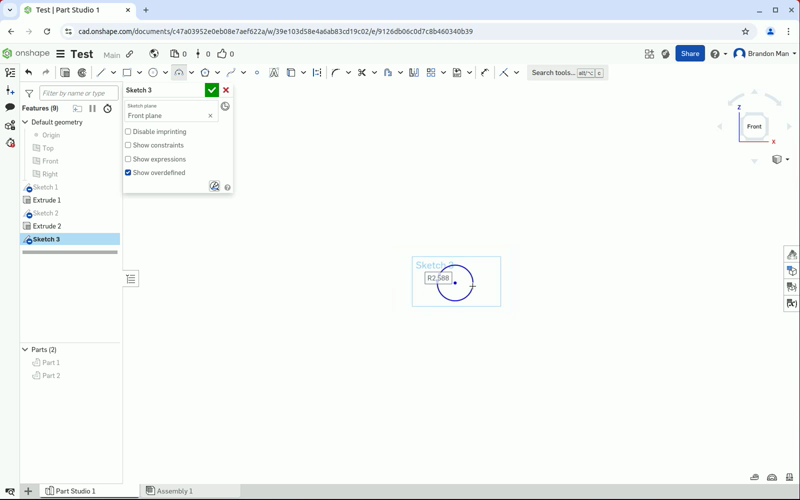
scroll(-6)
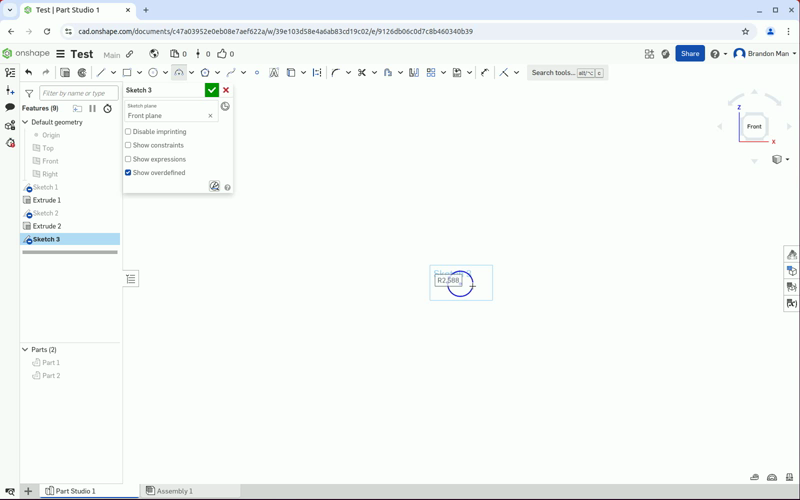
key_up(shift)
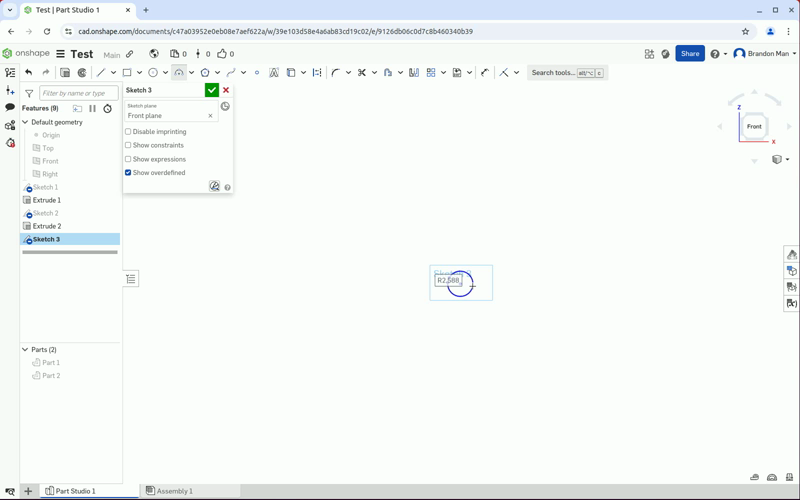
mouse_move(449, 277)
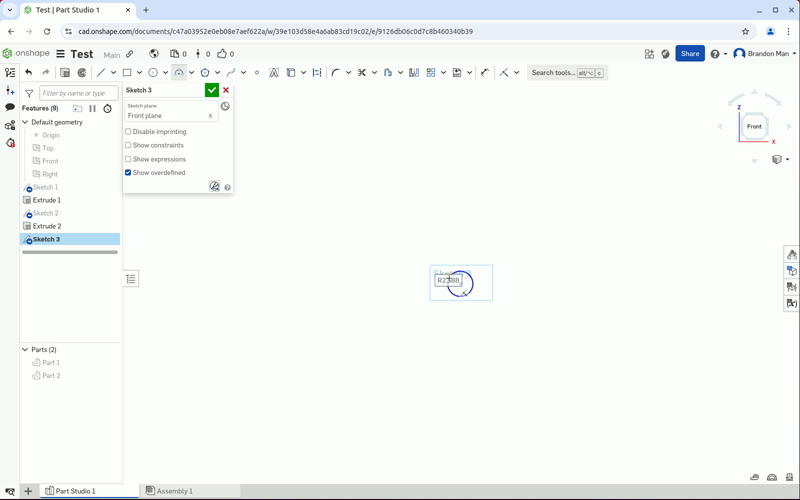
click(449, 277)
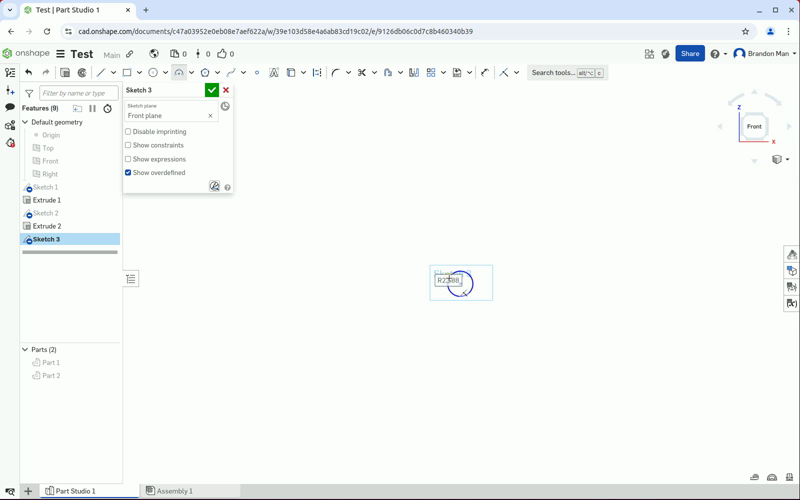
mouse_move(447, 282)
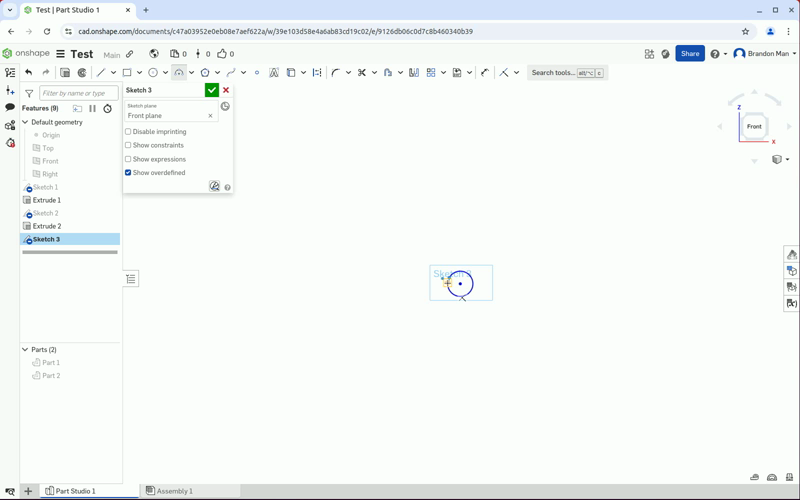
scroll(6)
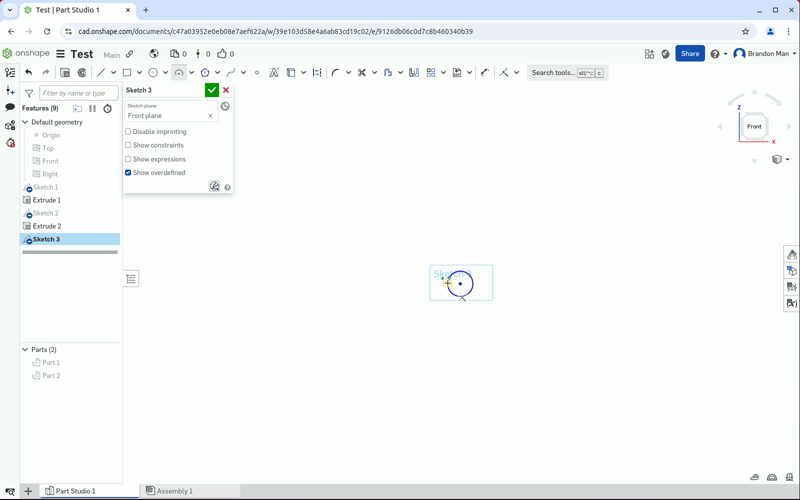
scroll(6)
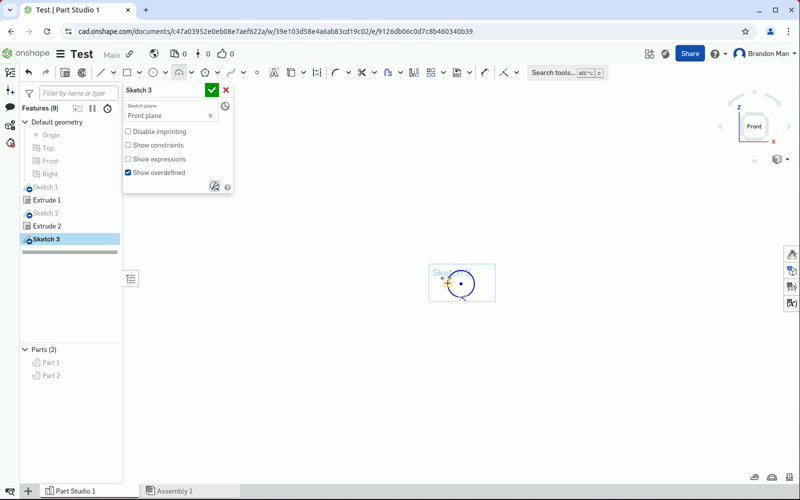
scroll(6)
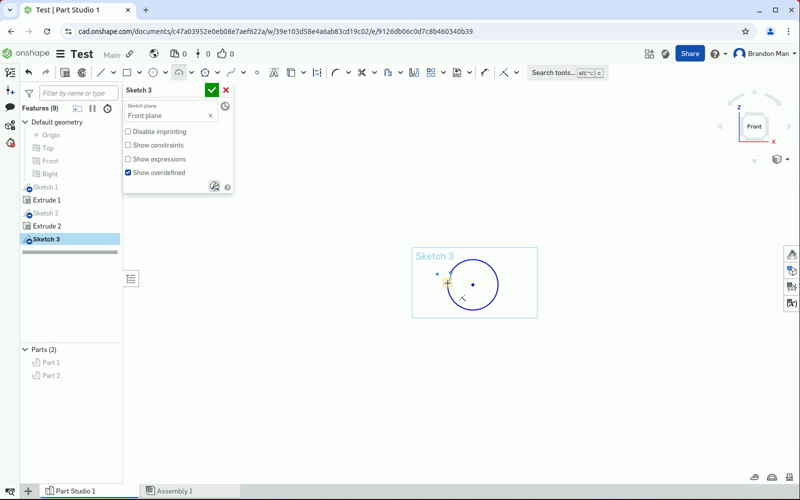
scroll(6)
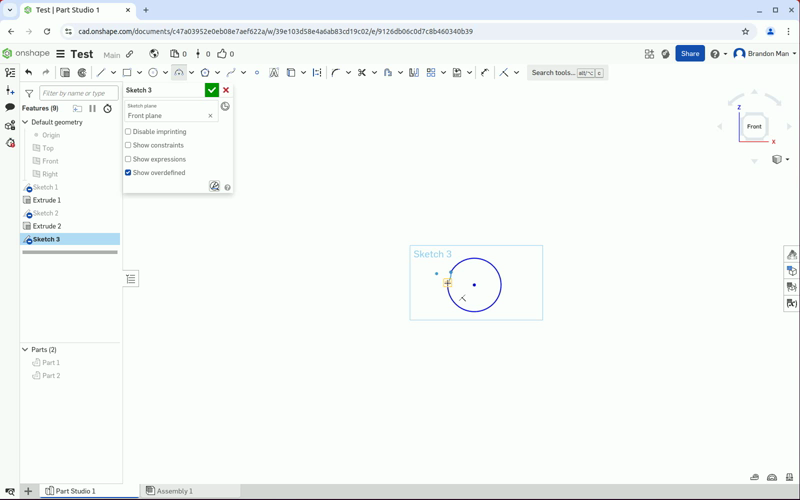
scroll(6)
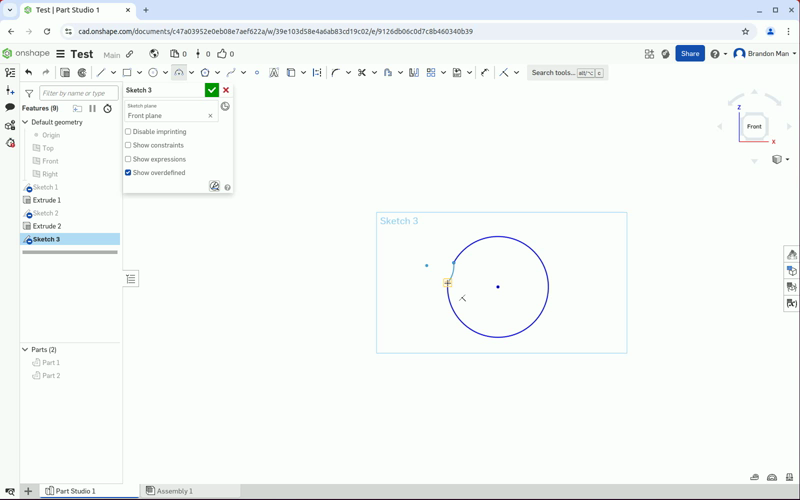
scroll(6)
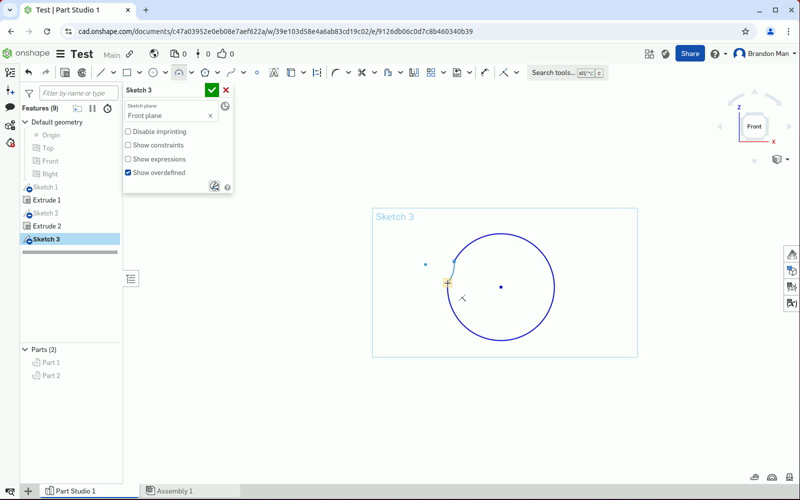
scroll(6)
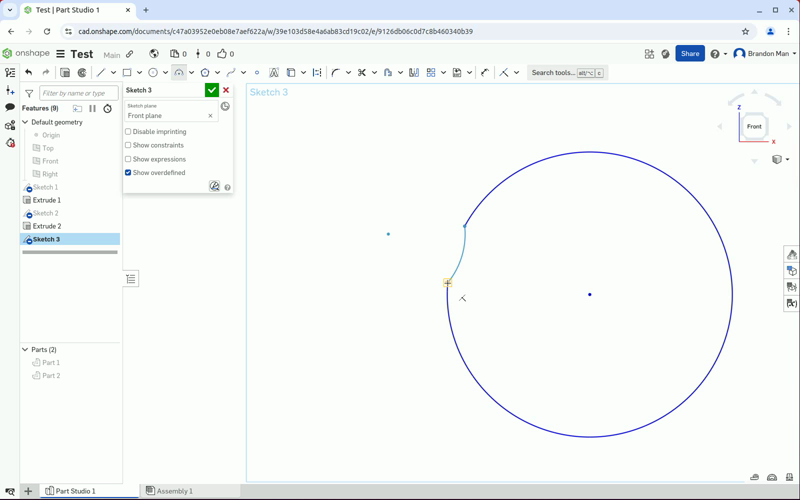
click(447, 282)
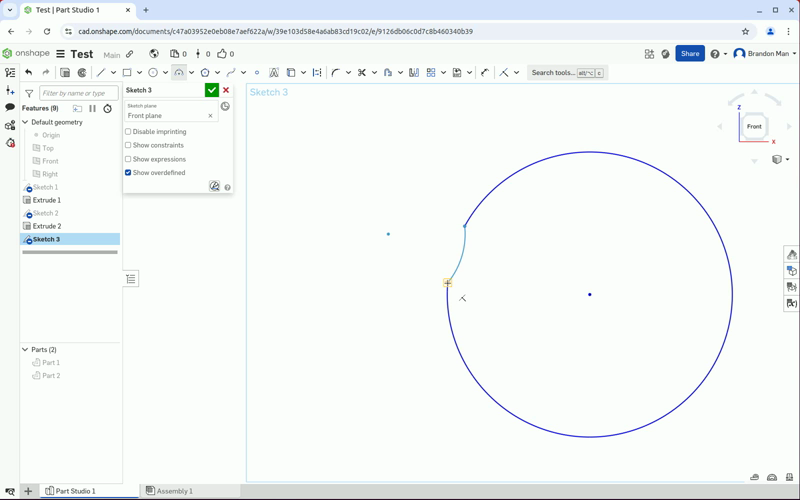
scroll(-6)
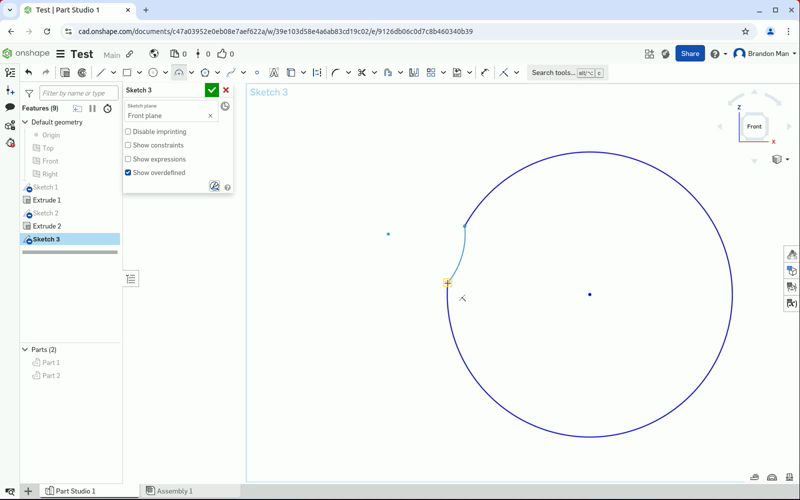
scroll(-6)
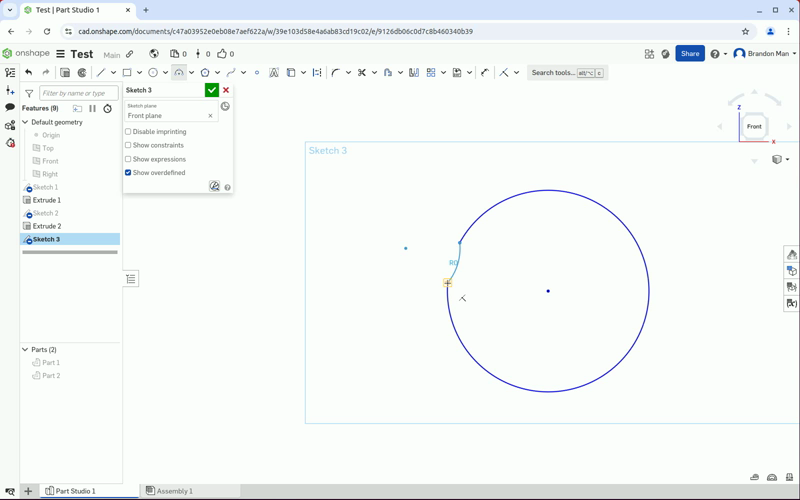
scroll(-6)
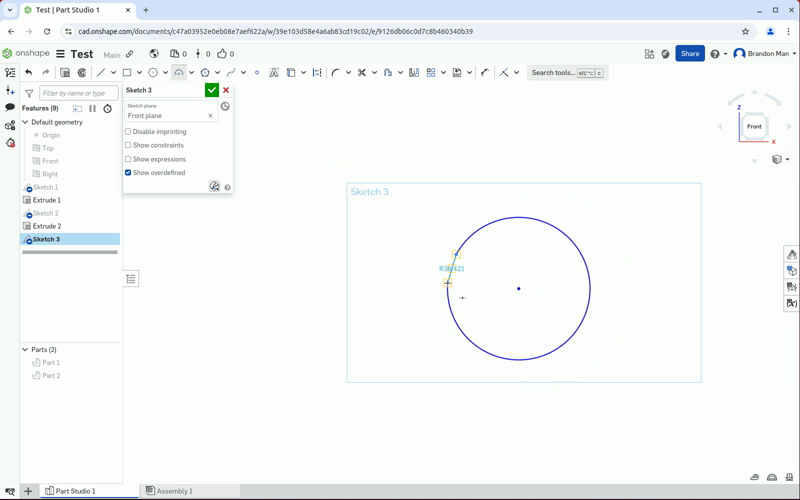
scroll(-6)
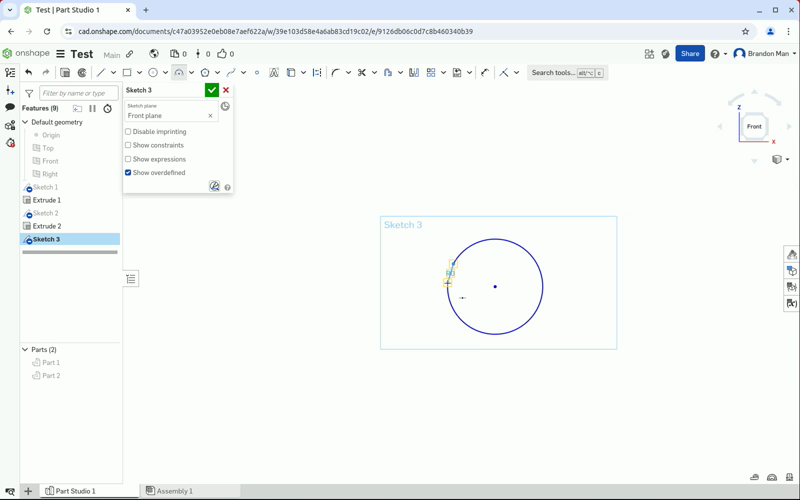
scroll(-6)
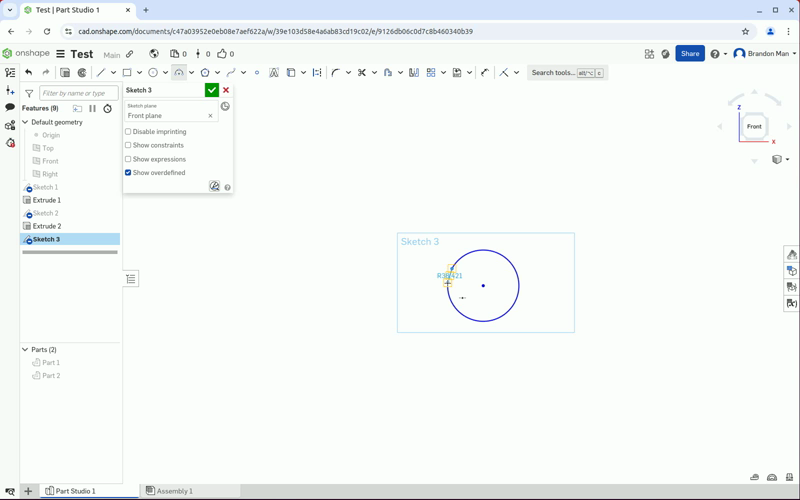
scroll(-6)
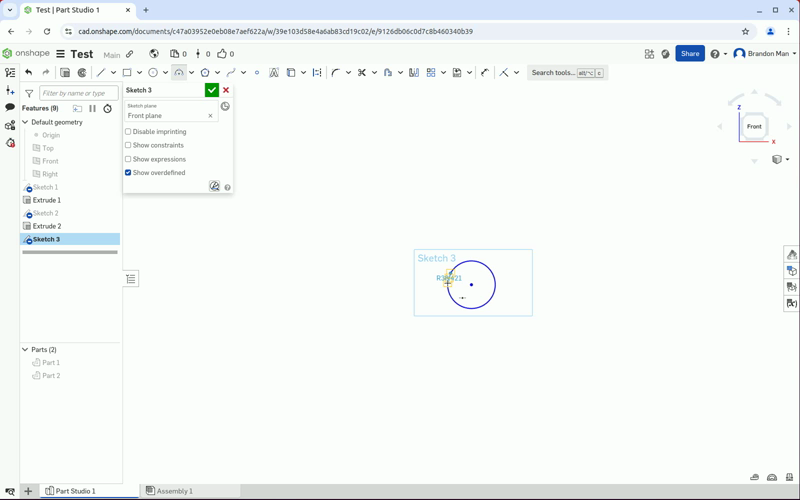
scroll(-6)
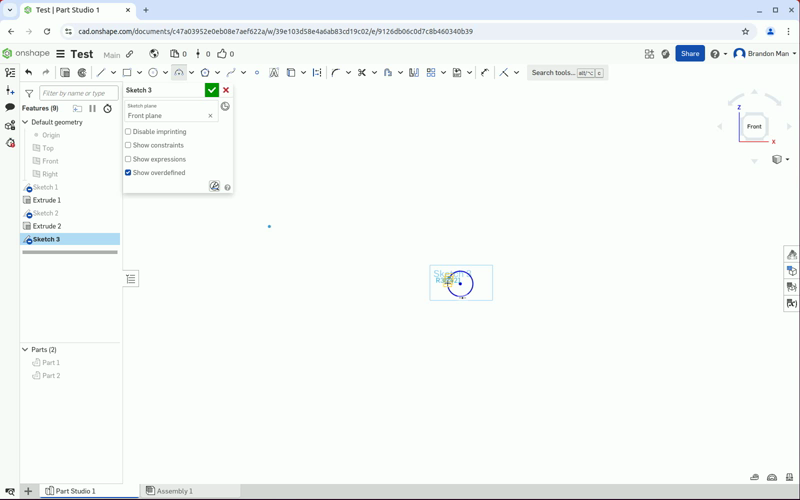
key_down(shift)
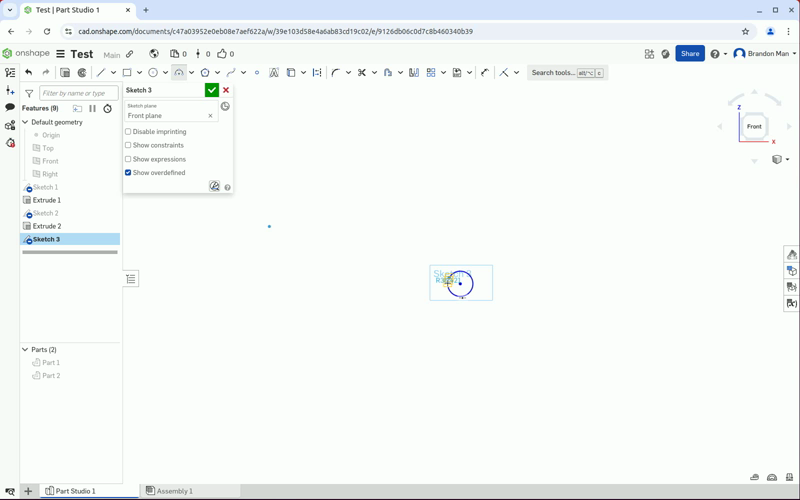
mouse_move(448, 280)
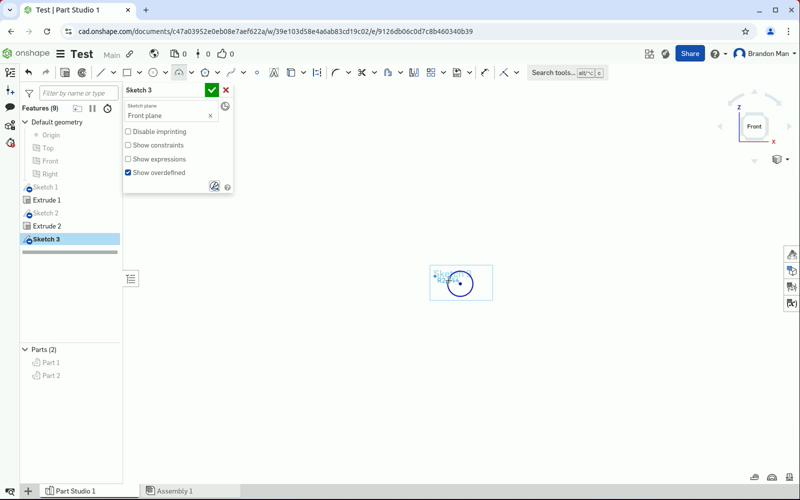
scroll(6)
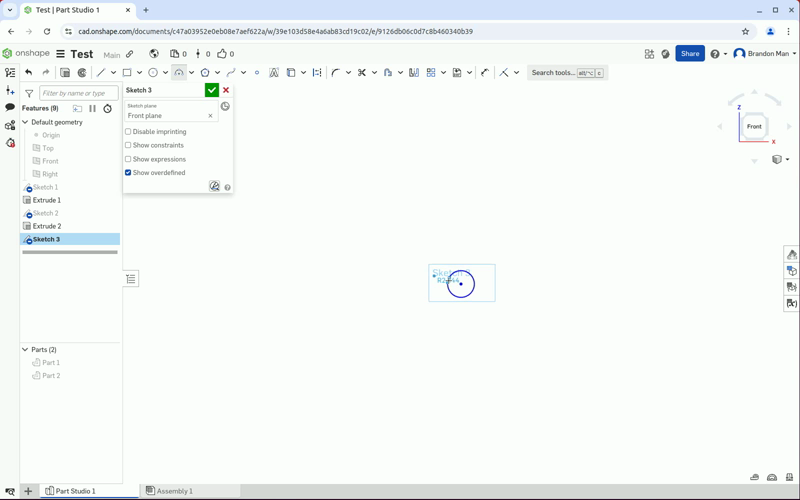
scroll(6)
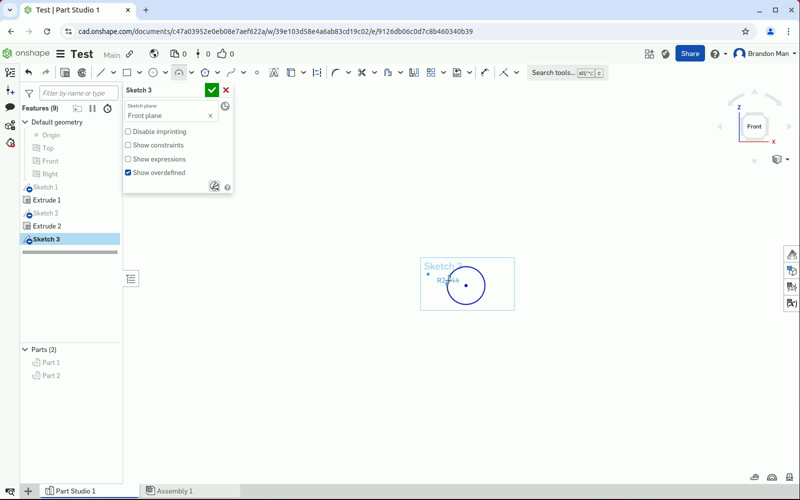
scroll(6)
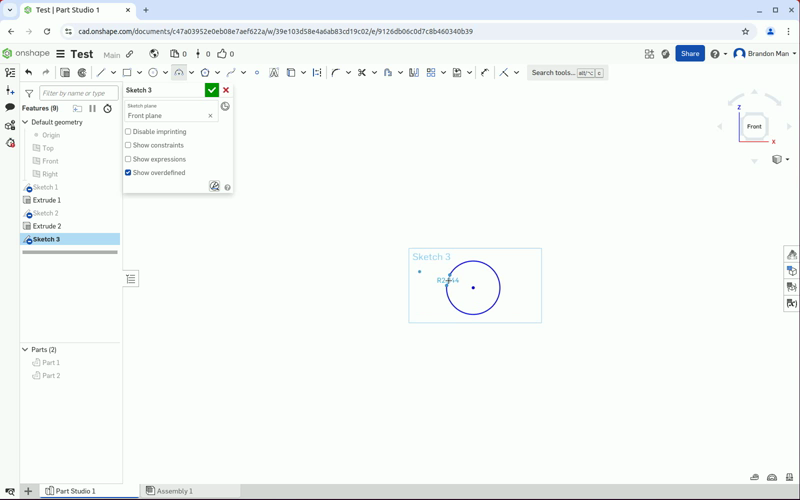
scroll(6)
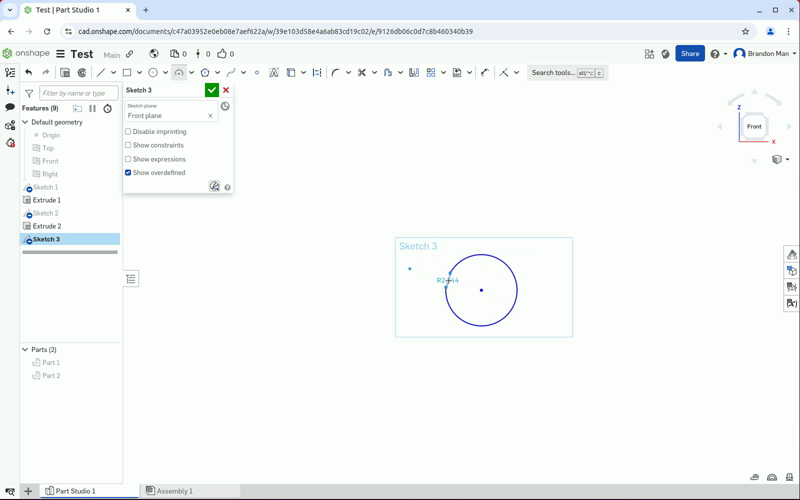
scroll(6)
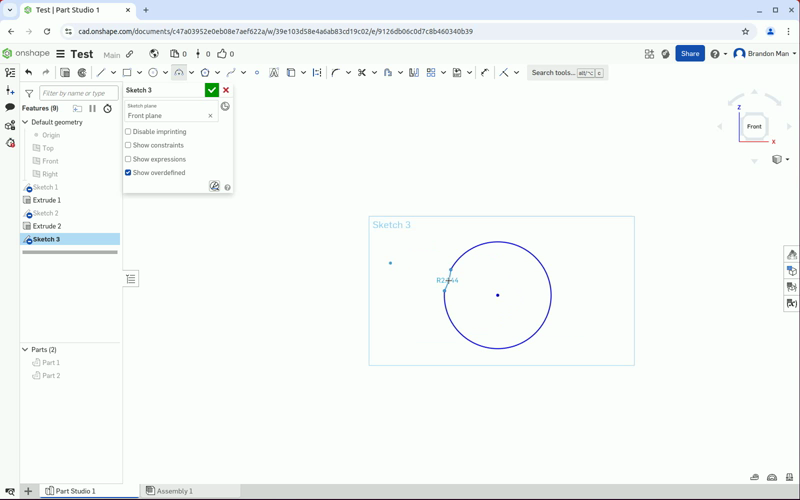
scroll(6)
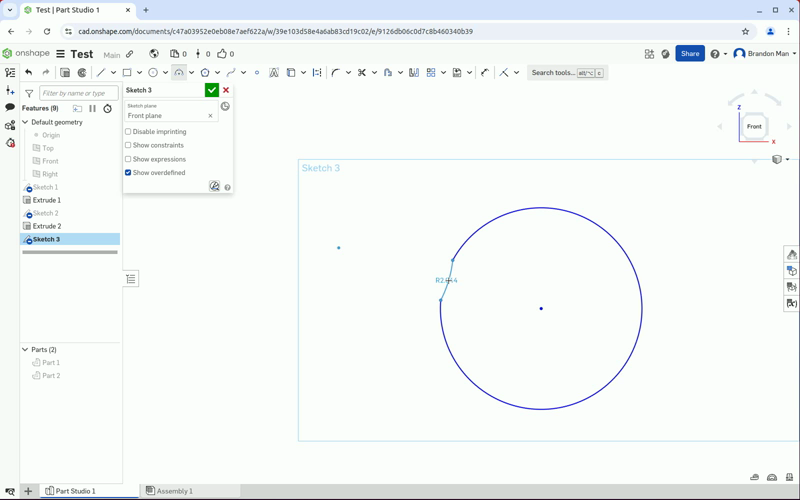
scroll(6)
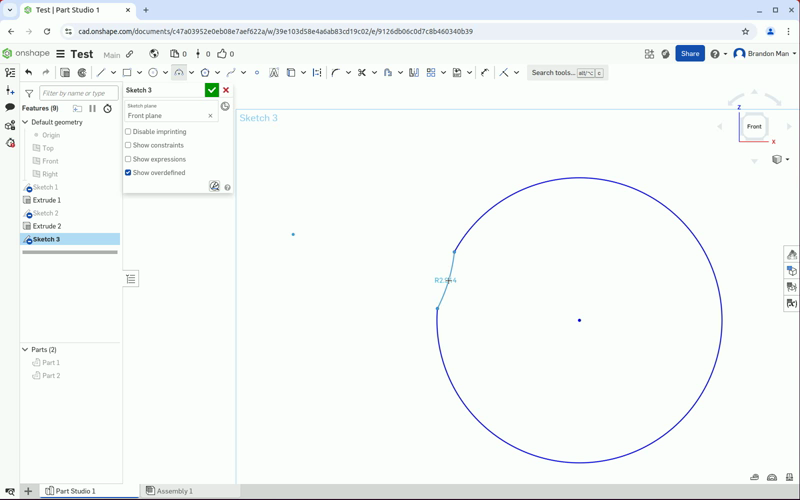
click(448, 280)
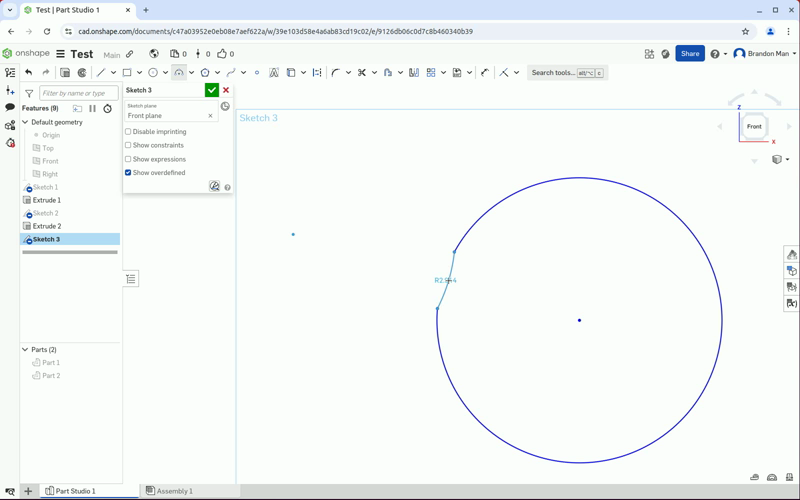
scroll(-6)
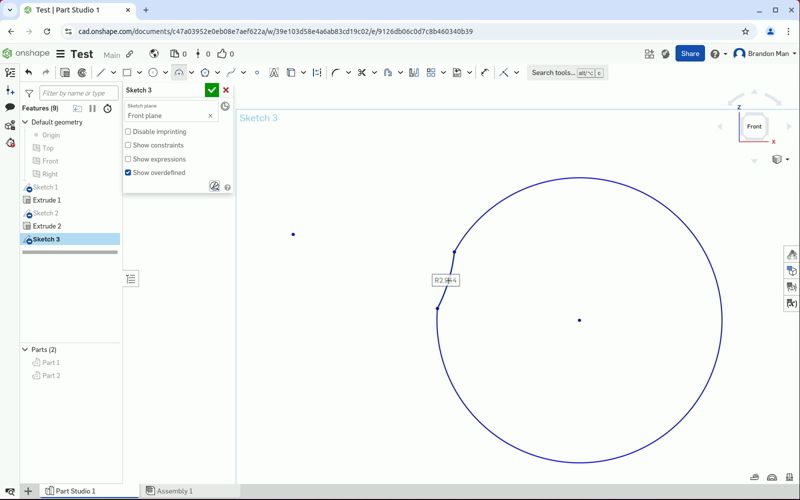
scroll(-6)
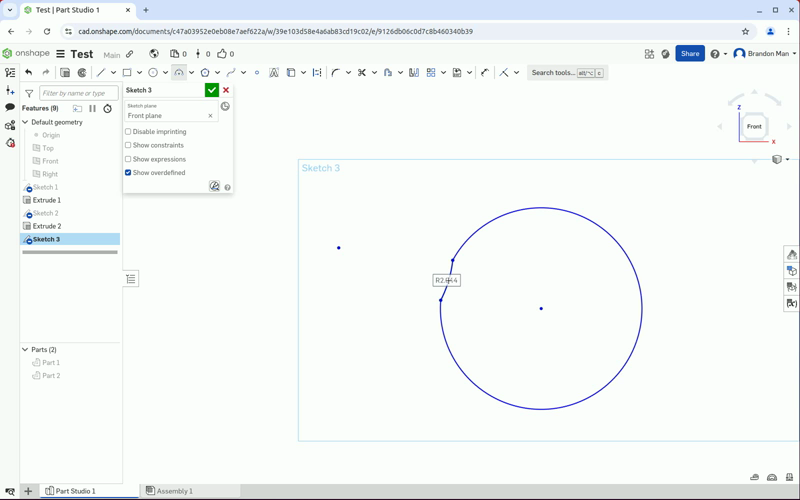
scroll(-6)
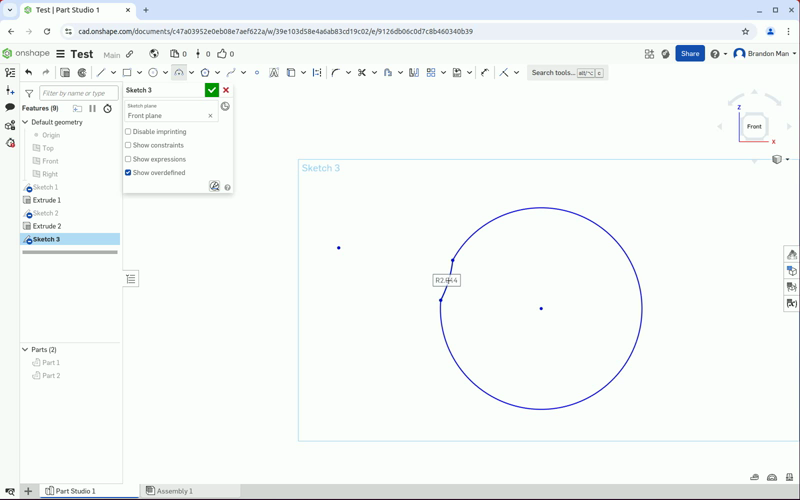
scroll(-6)
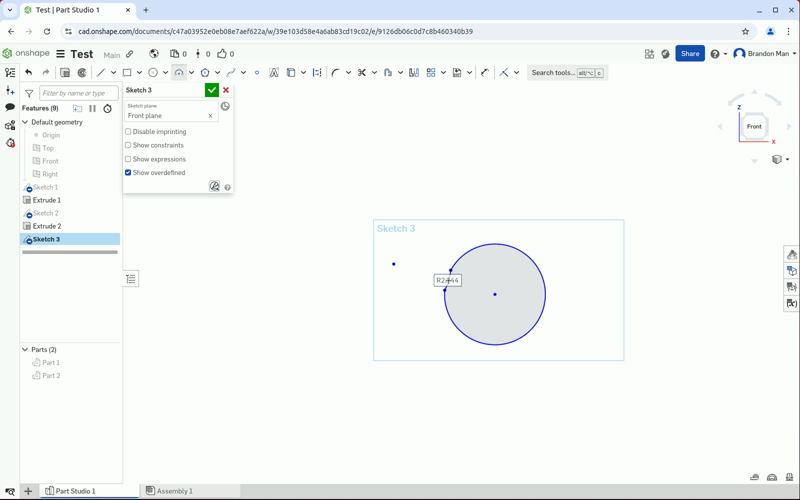
scroll(-6)
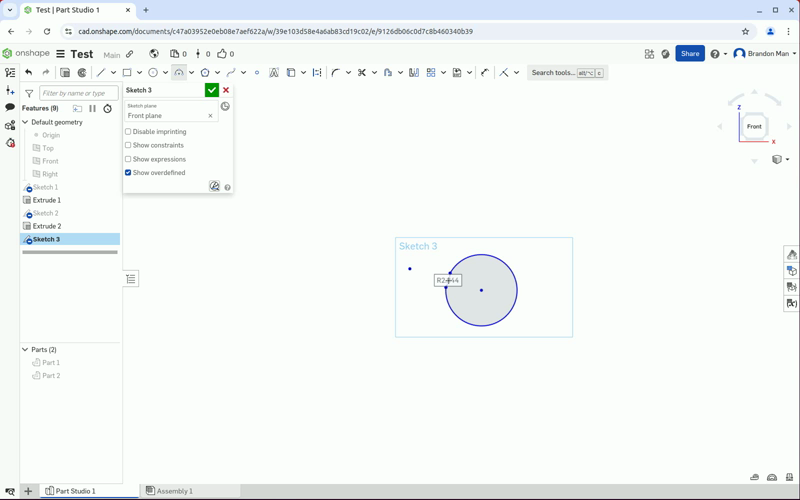
scroll(-6)
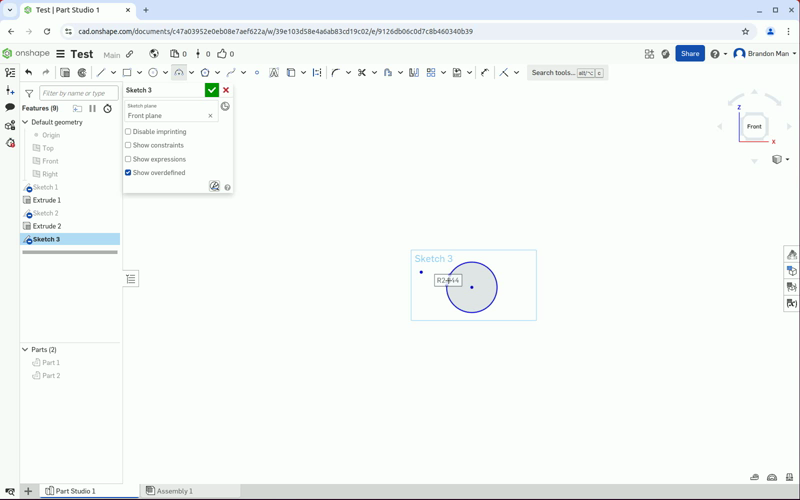
scroll(-6)
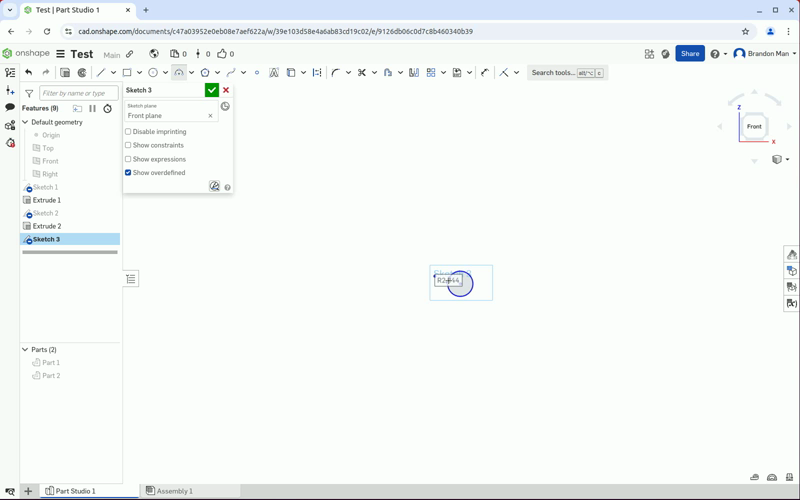
key_up(shift)
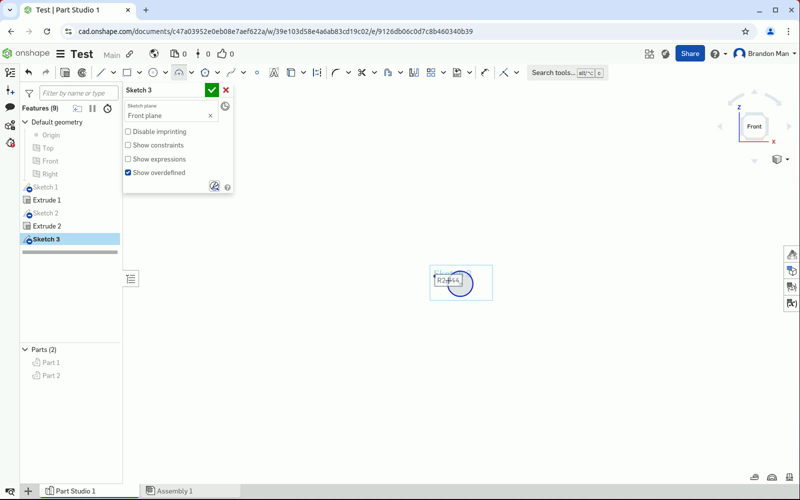
key(esc)
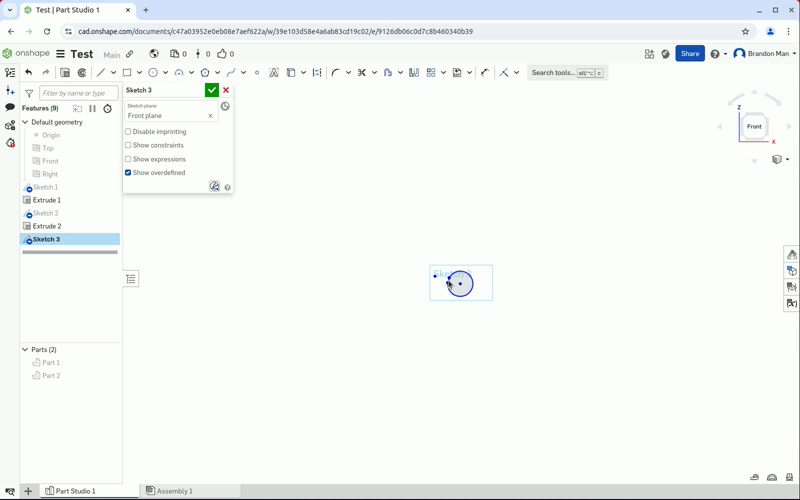
key(c)
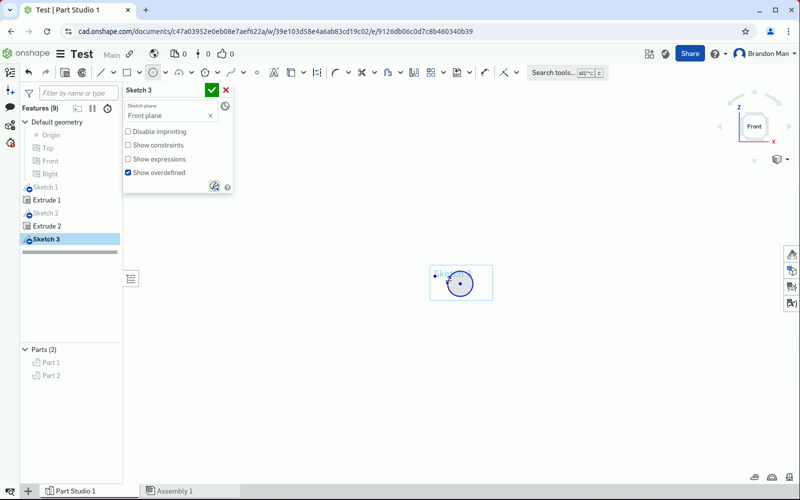
key_down(shift)
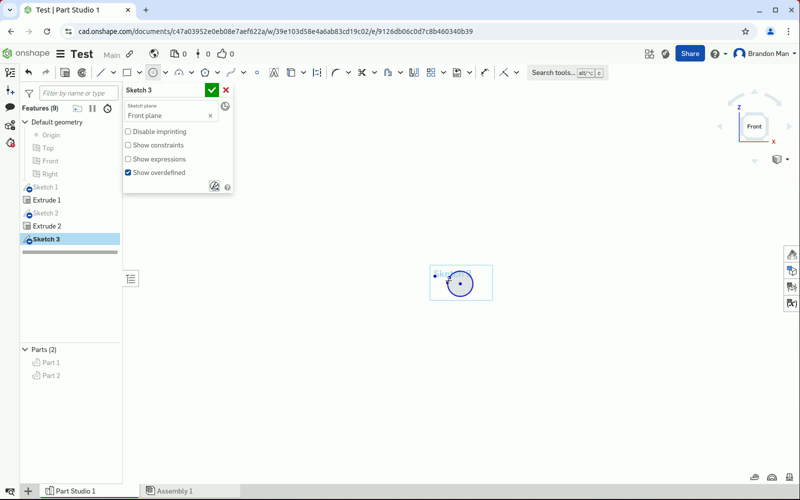
mouse_move(460, 282)
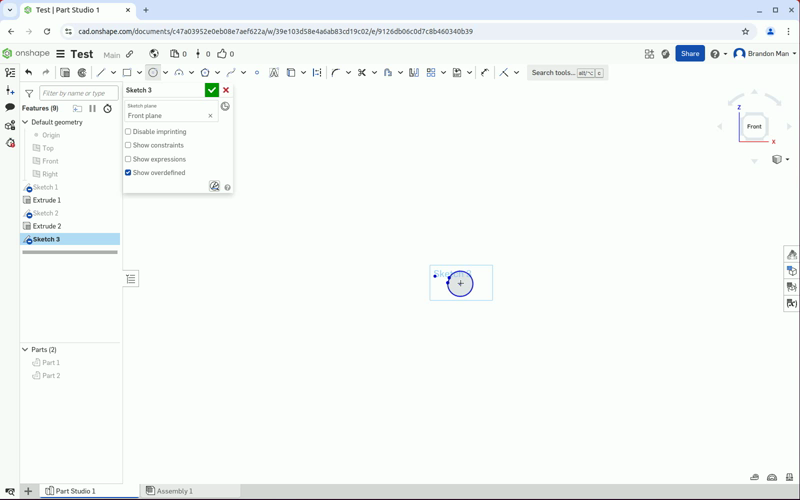
click(460, 282)
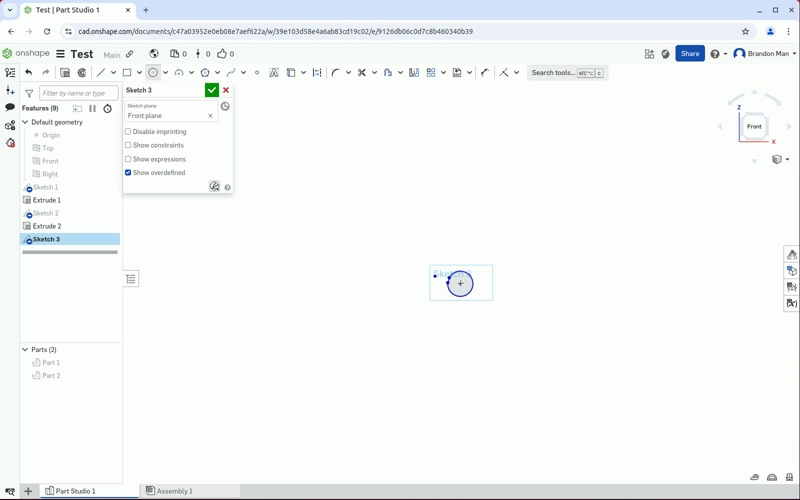
key_up(shift)
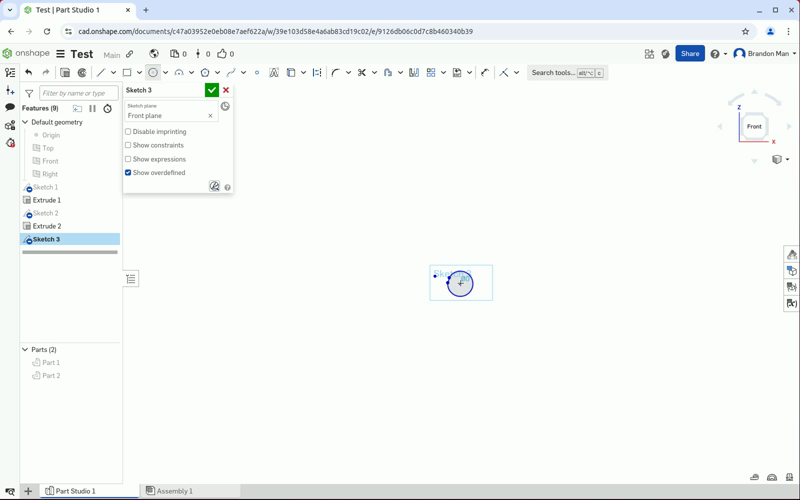
mouse_move(468, 282)
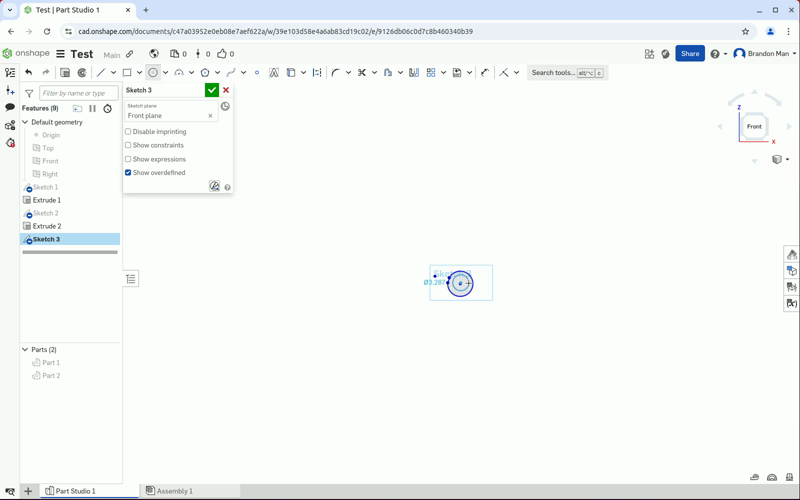
click(468, 282)
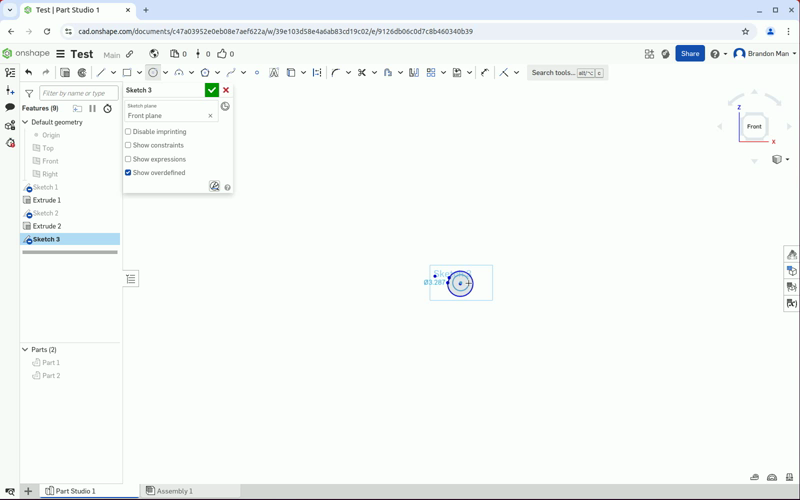
key(esc)
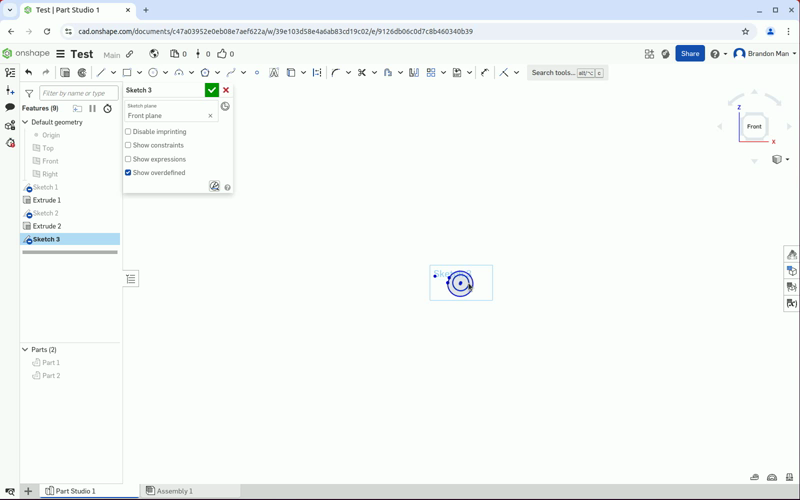
mouse_move(469, 284)
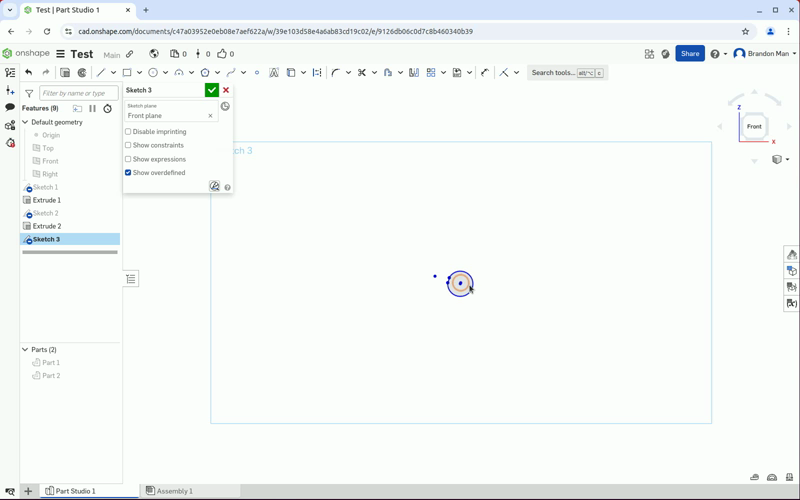
scroll(6)
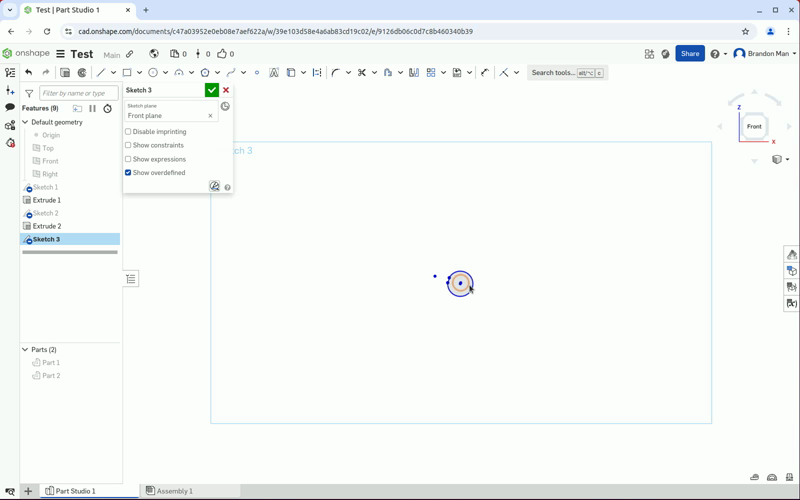
scroll(6)
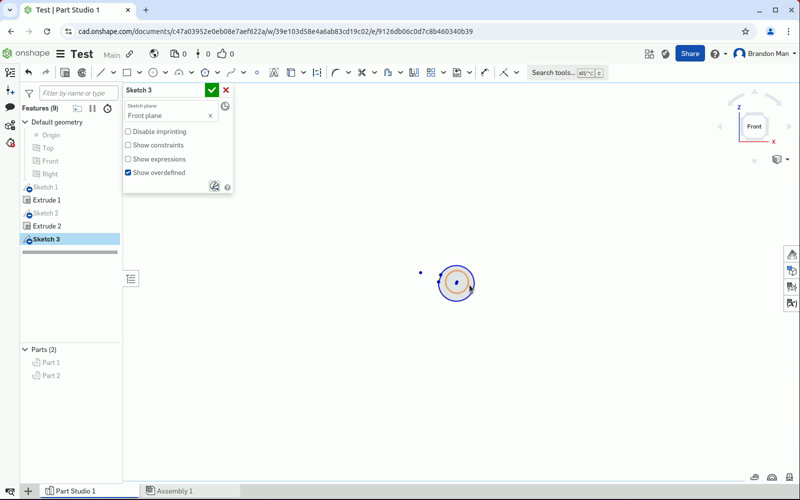
scroll(6)
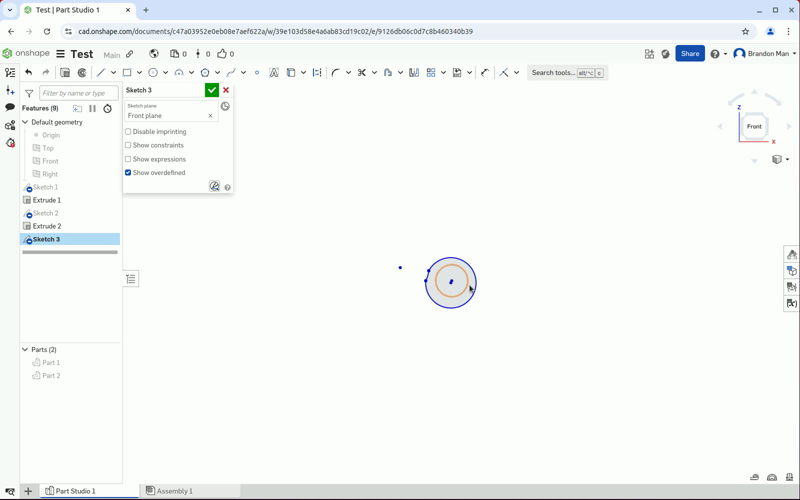
scroll(6)
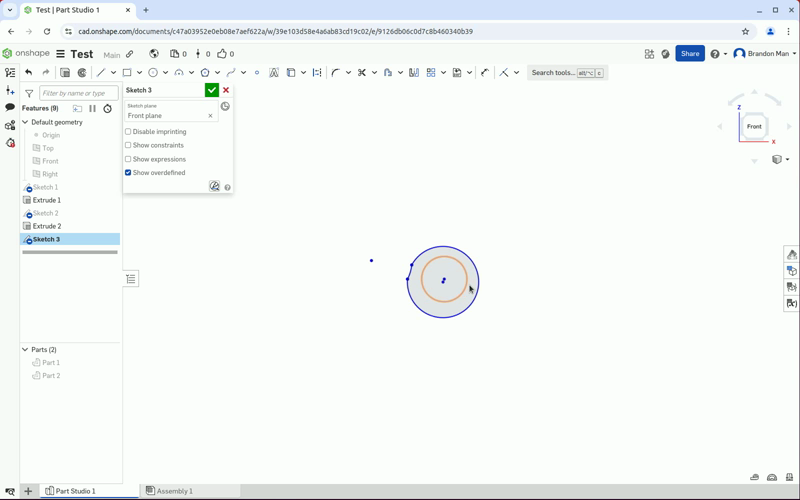
scroll(6)
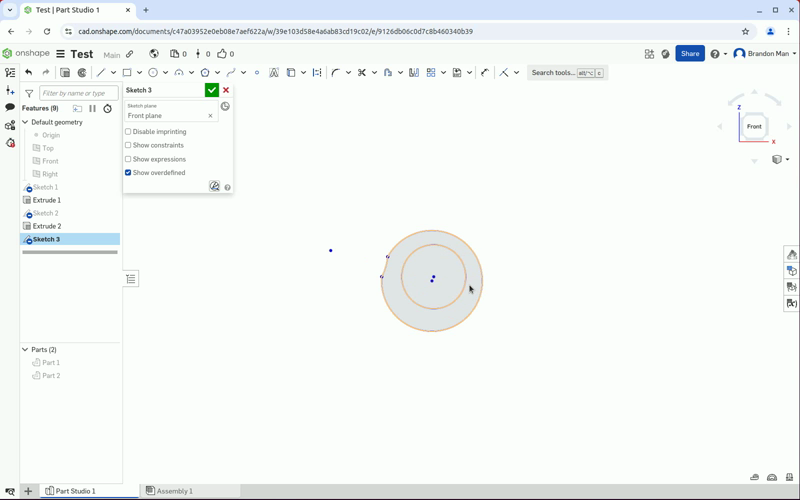
scroll(6)
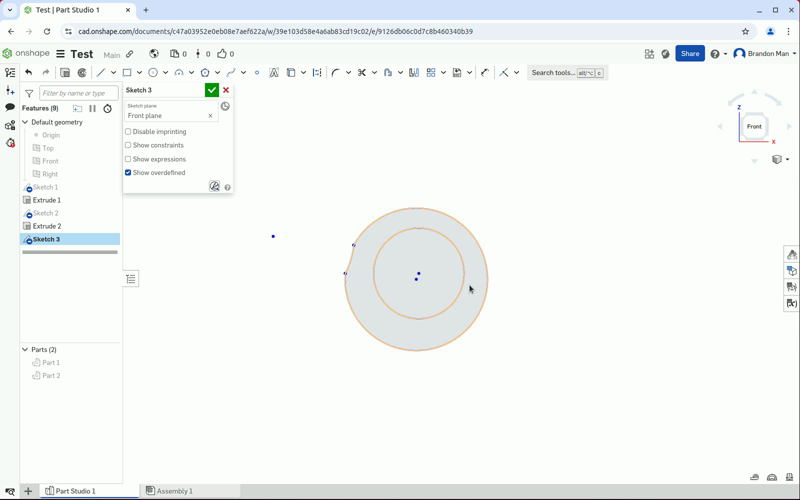
scroll(6)
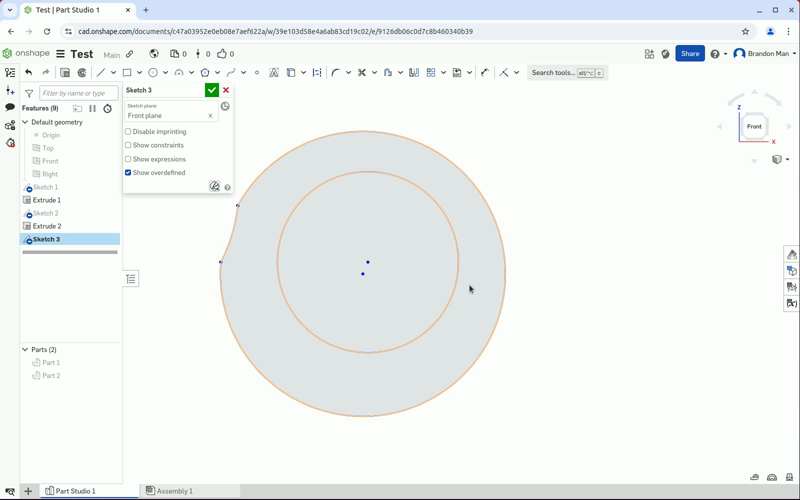
click(469, 284)
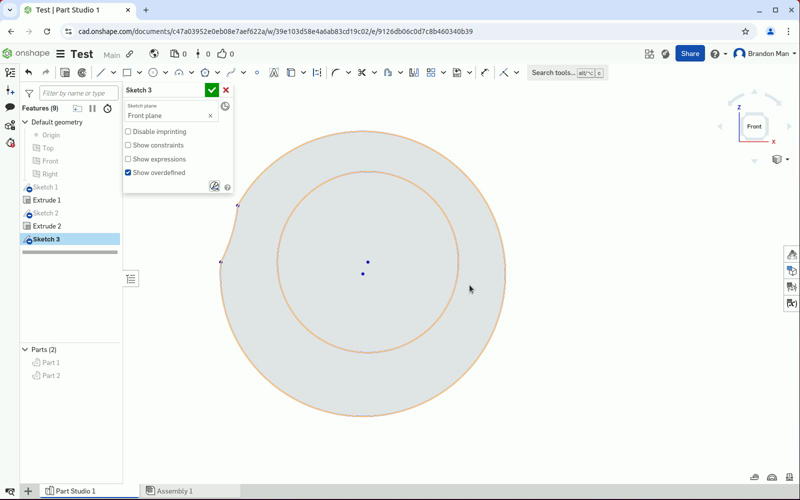
scroll(-6)
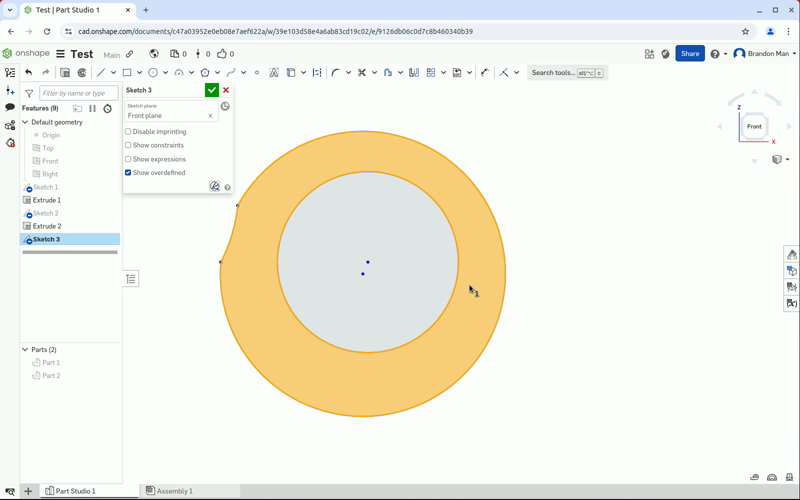
scroll(-6)
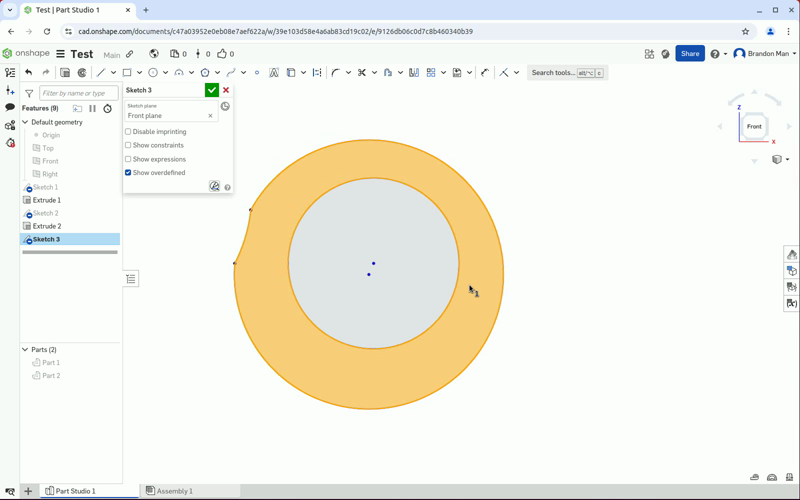
scroll(-6)
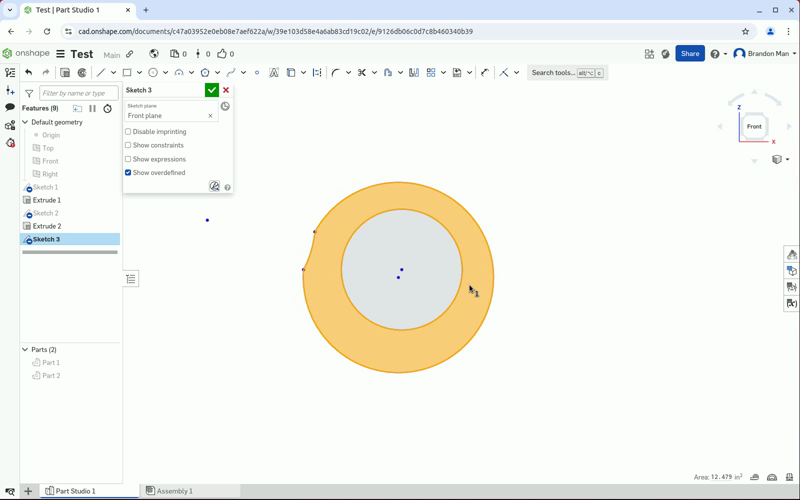
scroll(-6)
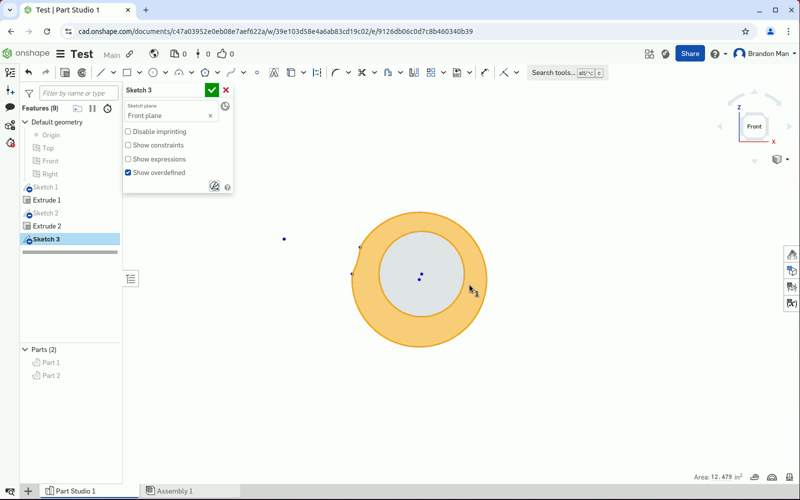
scroll(-6)
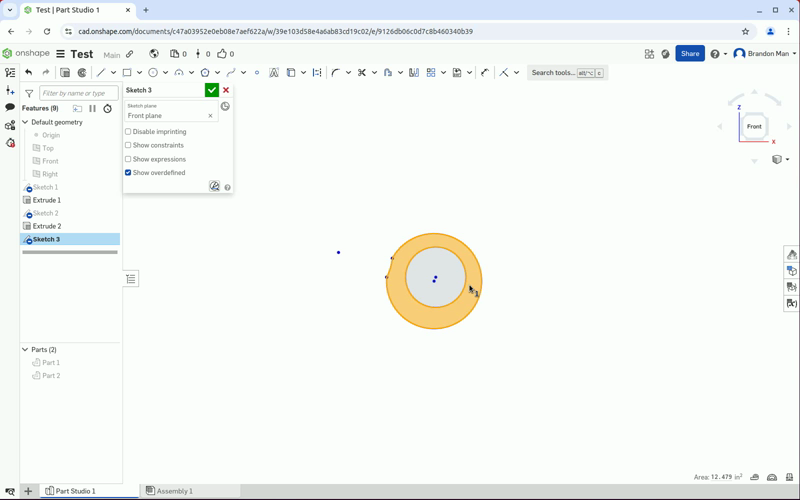
scroll(-6)
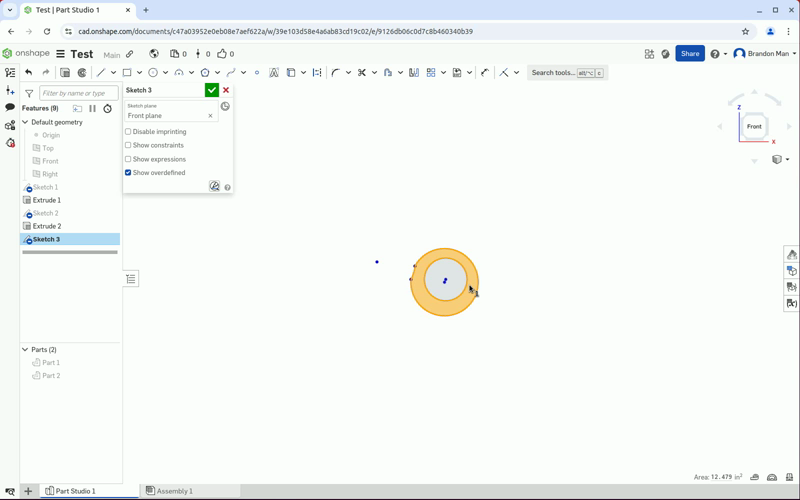
scroll(-6)
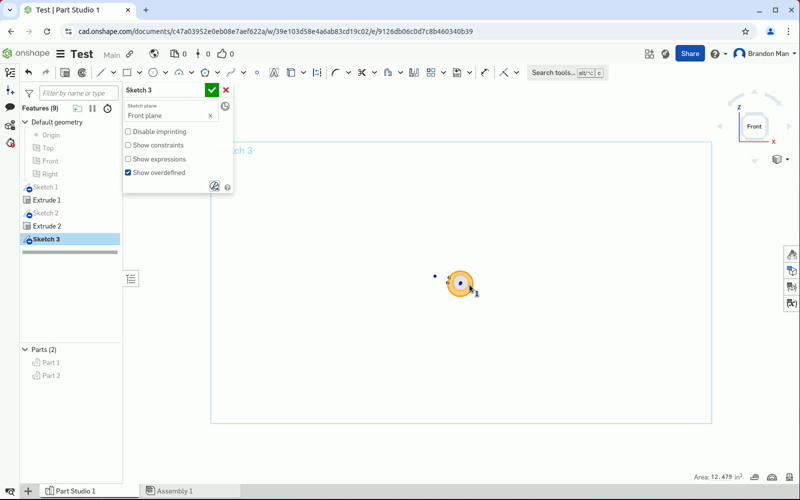
mouse_move(73, 352)
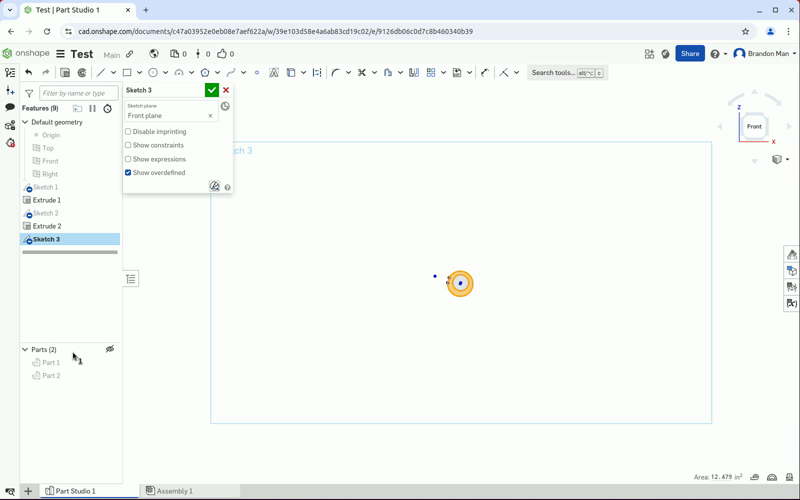
key(shift+y)
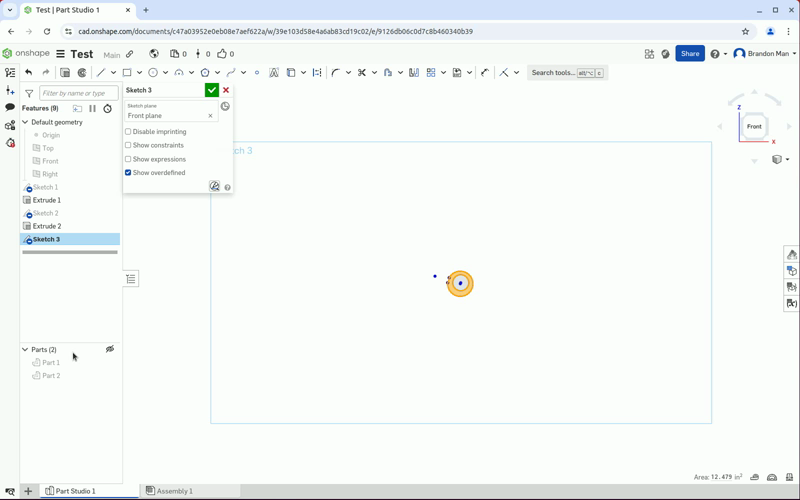
key(shift+e)
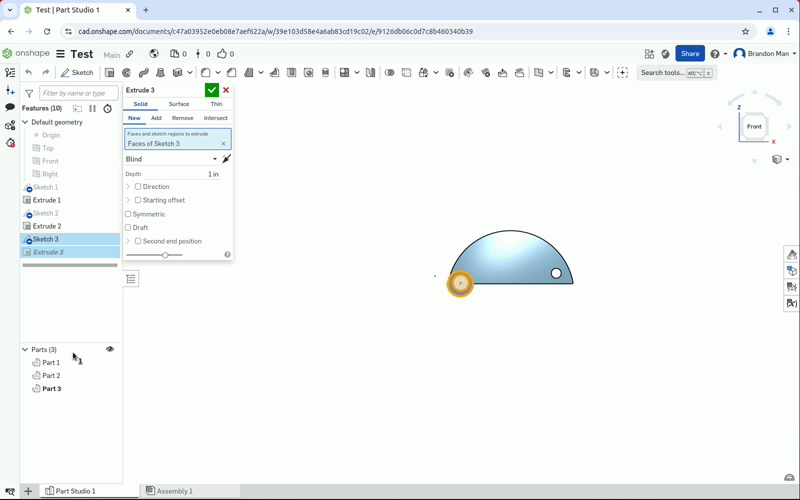
mouse_move(143, 106)
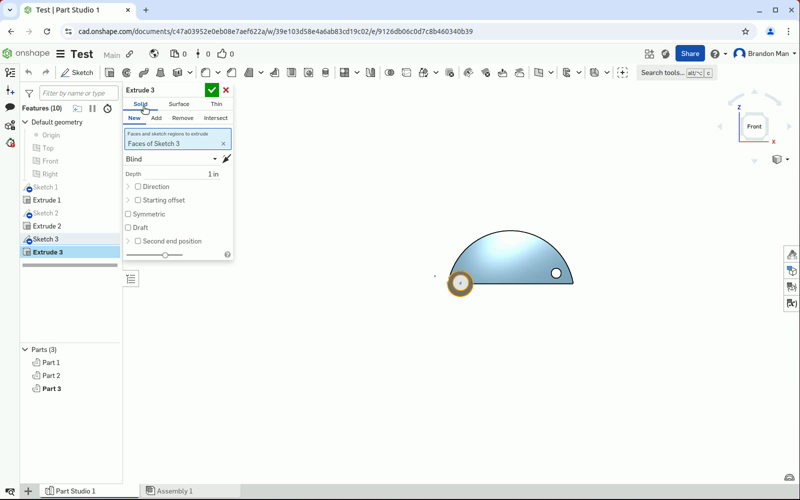
click(143, 106)
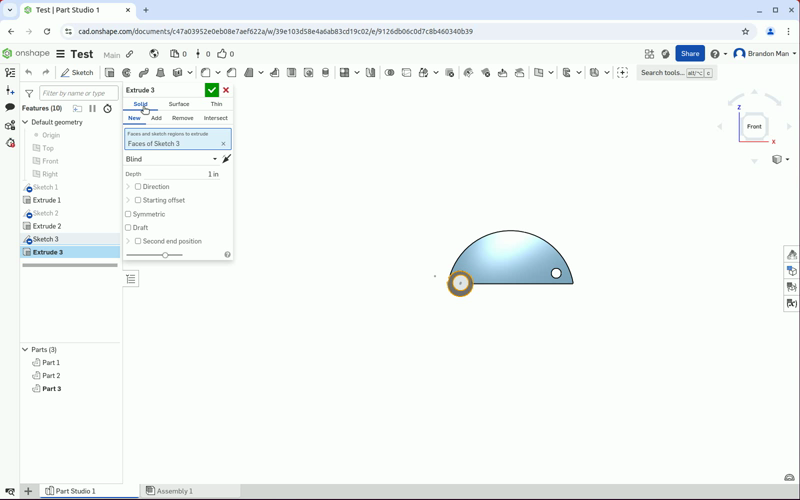
mouse_move(137, 120)
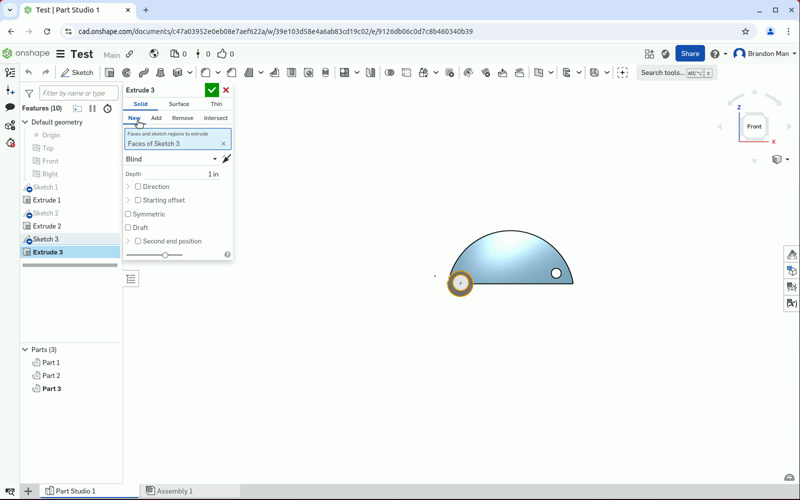
click(137, 120)
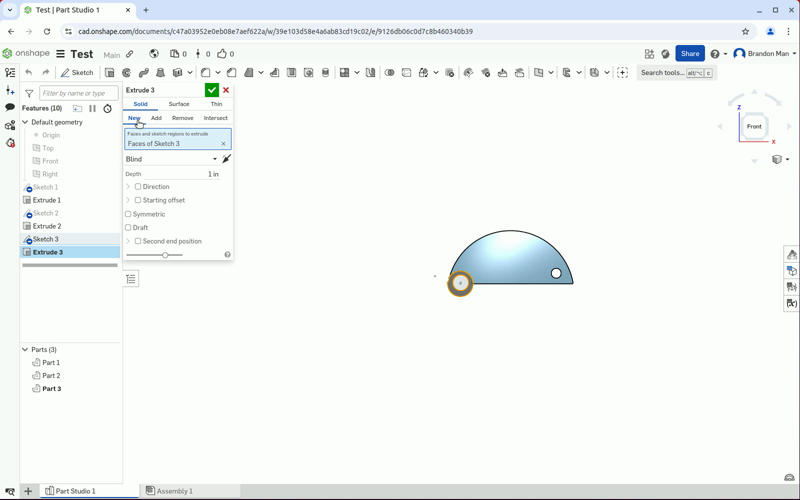
key(tab, 4)
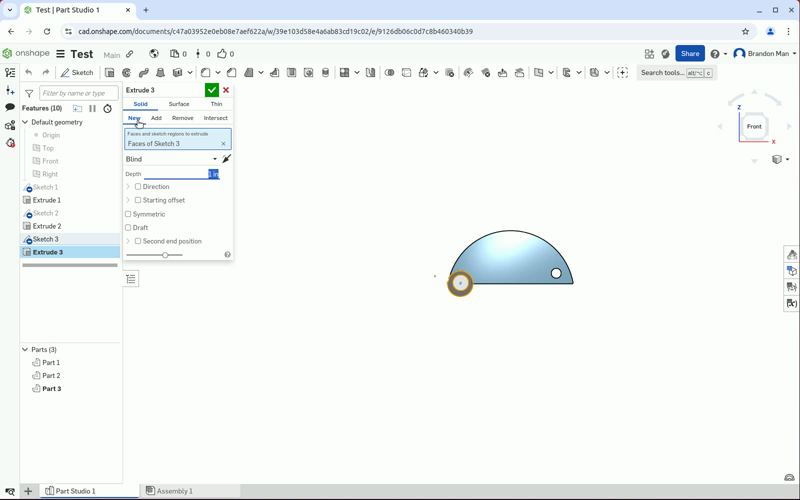
text(11.554)
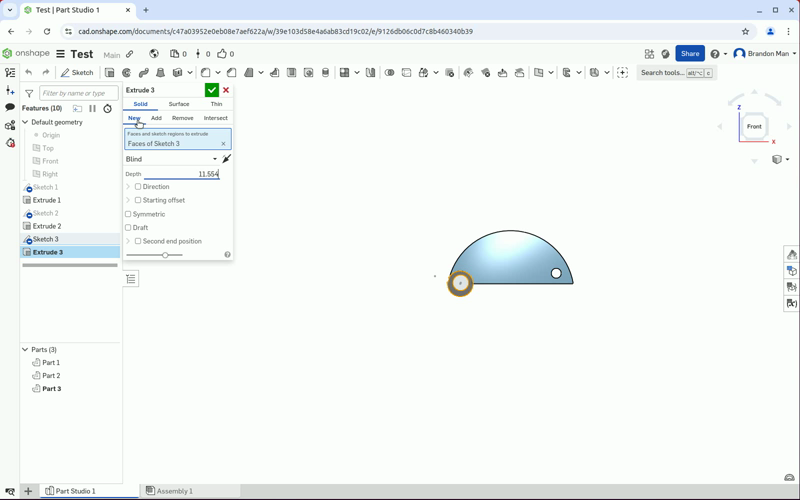
key(enter)
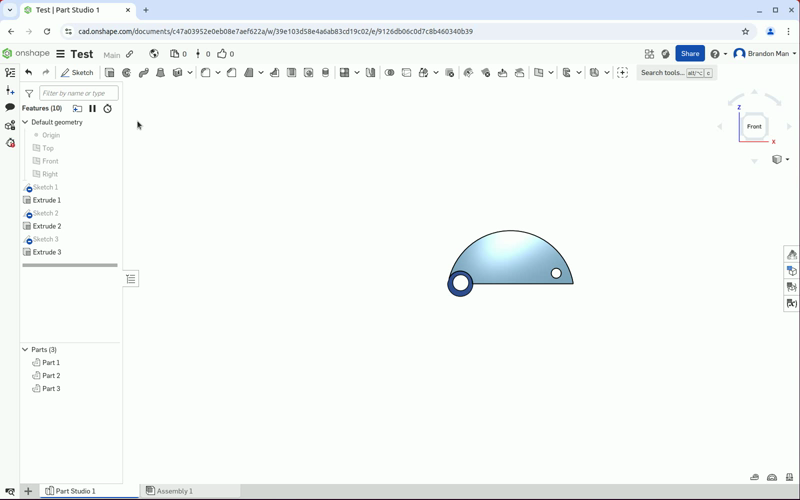
key(shift+h)
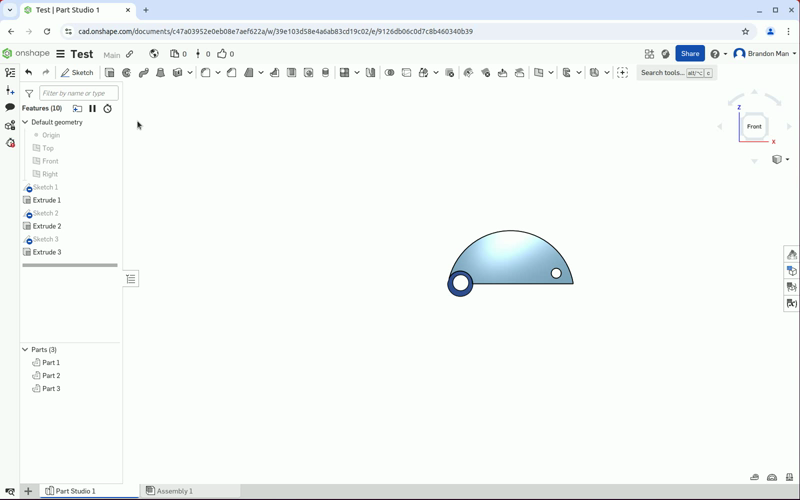
key(shift+h)
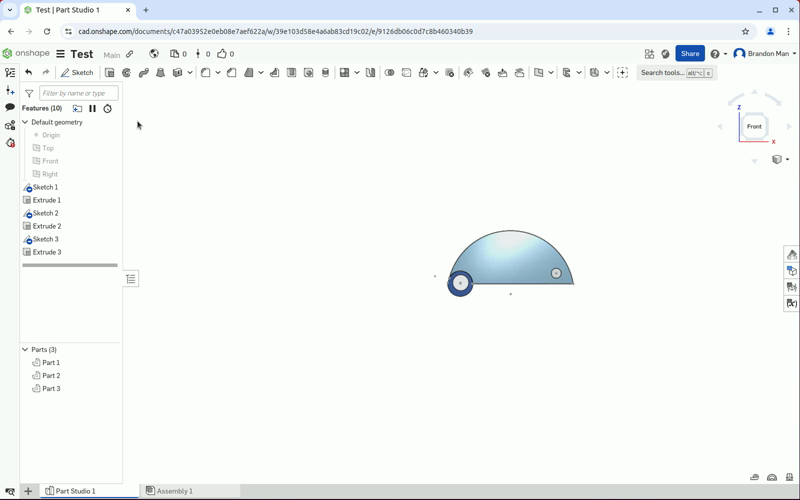
key(shift+7)
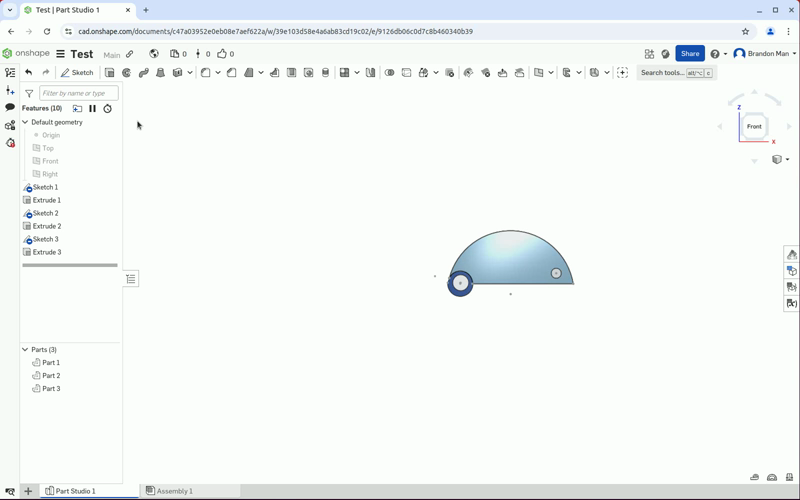
key(left, 2)
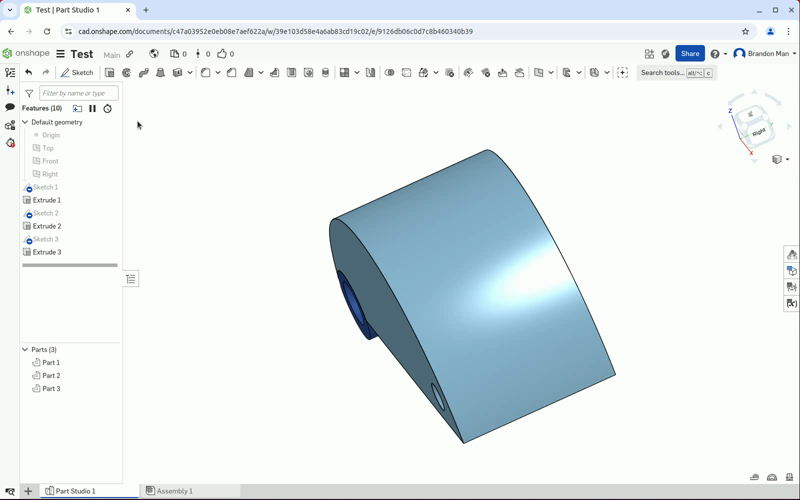
key(down, 2)
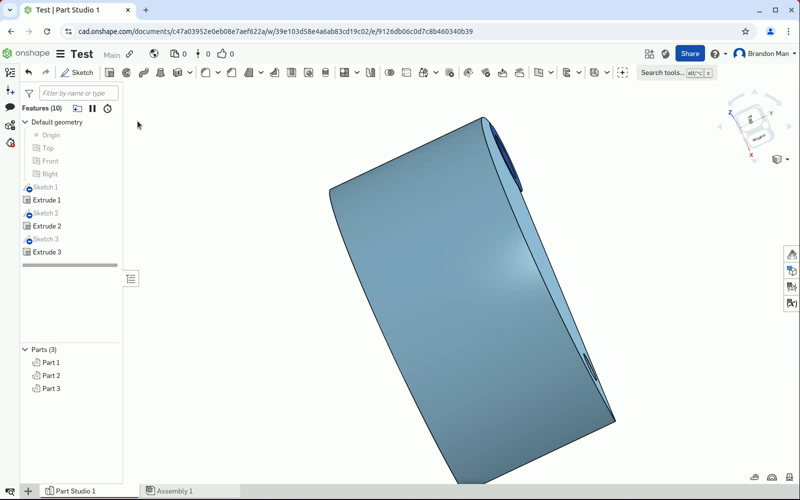
key(up, 2)
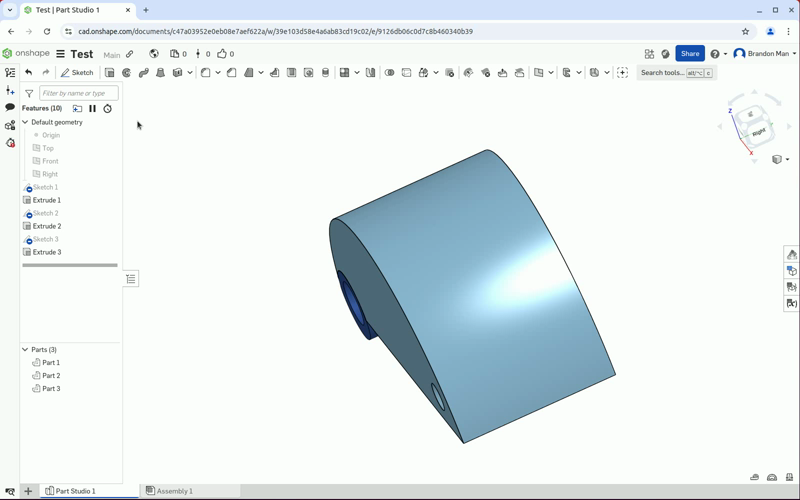
key(right, 2)
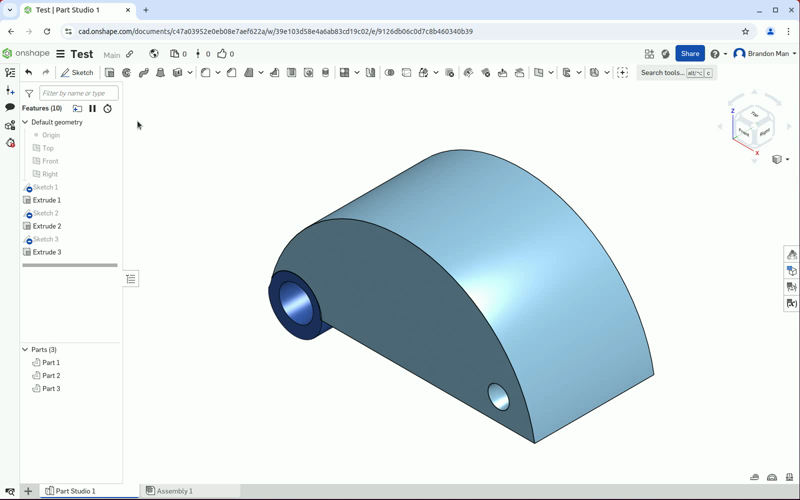
mouse_move(73, 189)
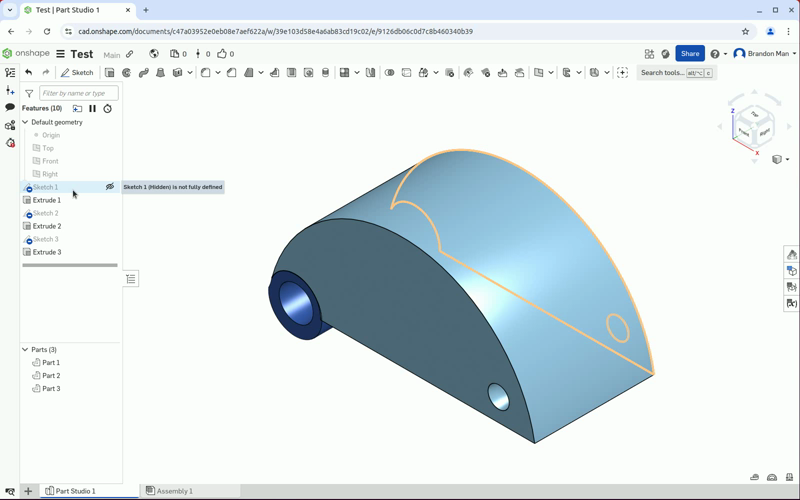
click(73, 189)